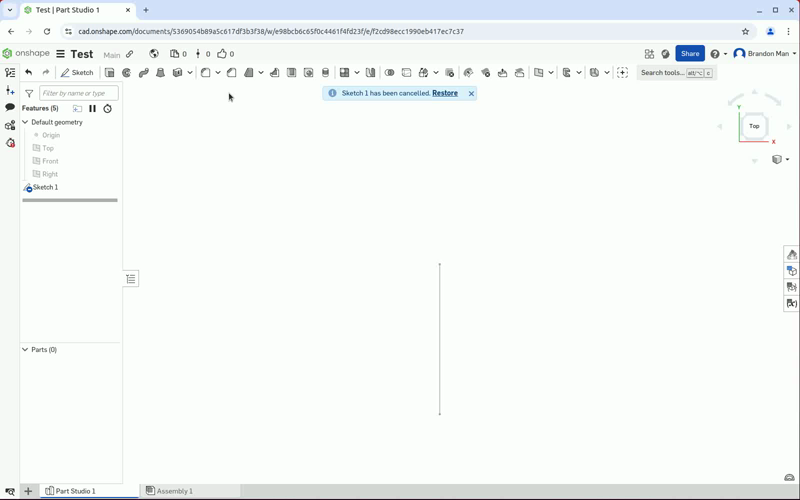
key(shift+h)
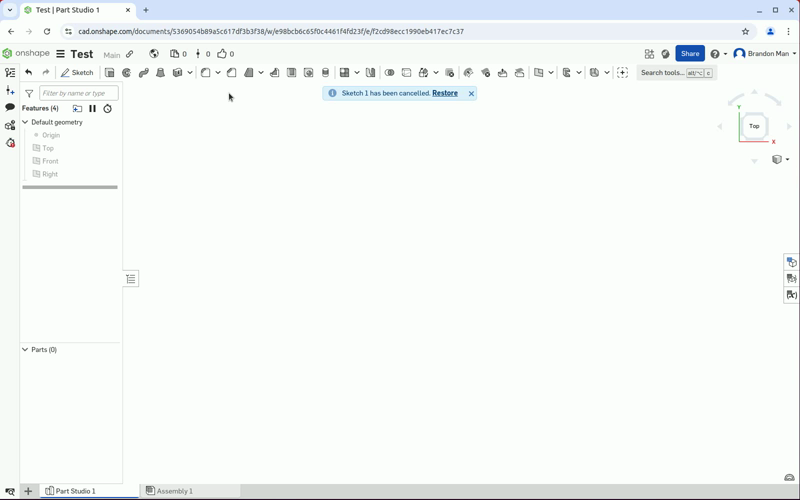
mouse_move(73, 352)
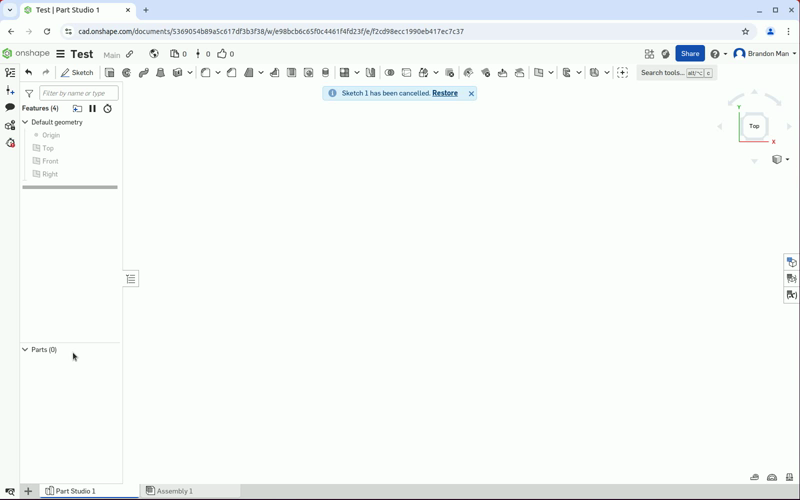
key(y)
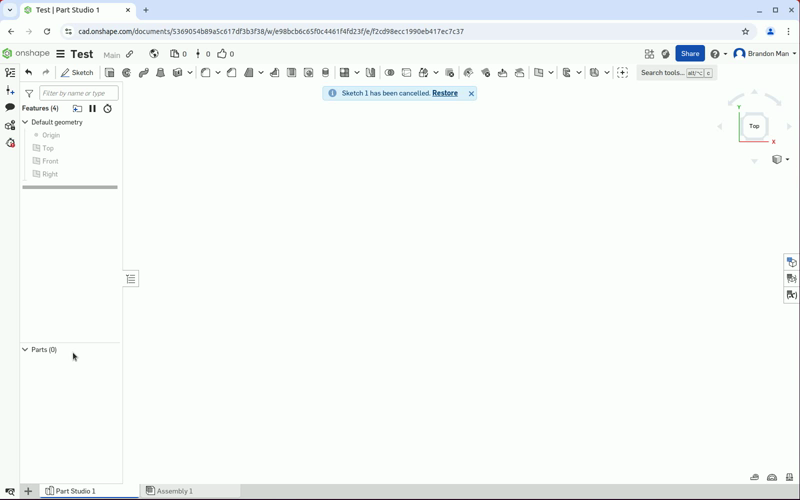
key(shift+p)
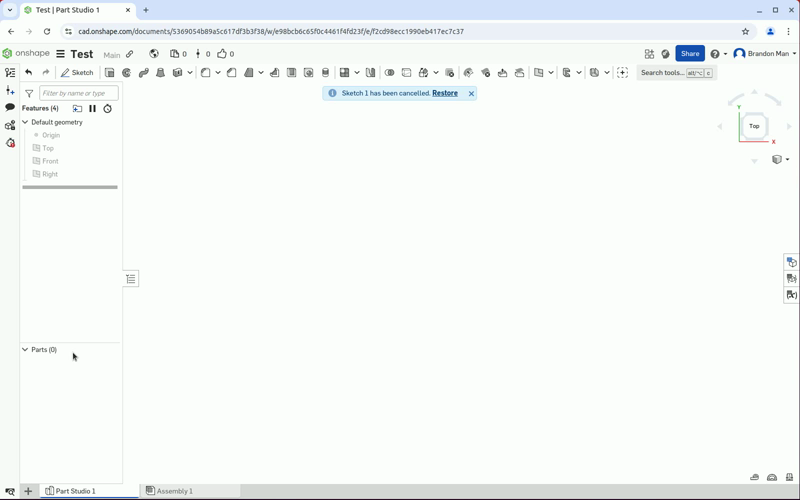
key(space)
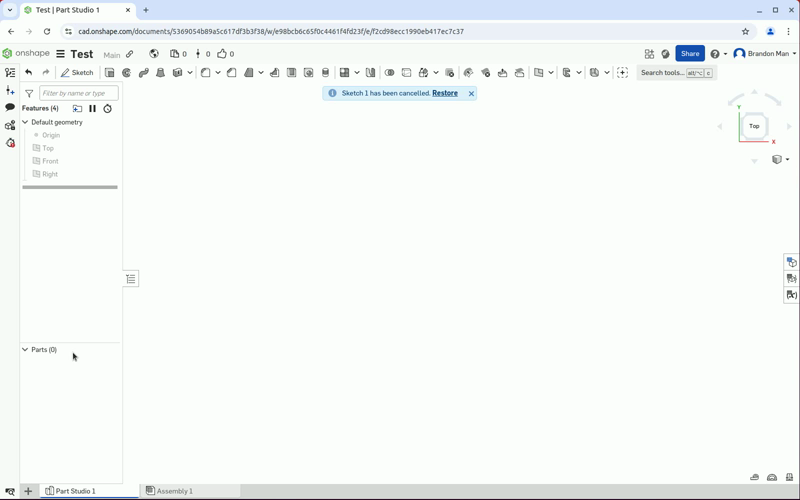
key_down(shift)
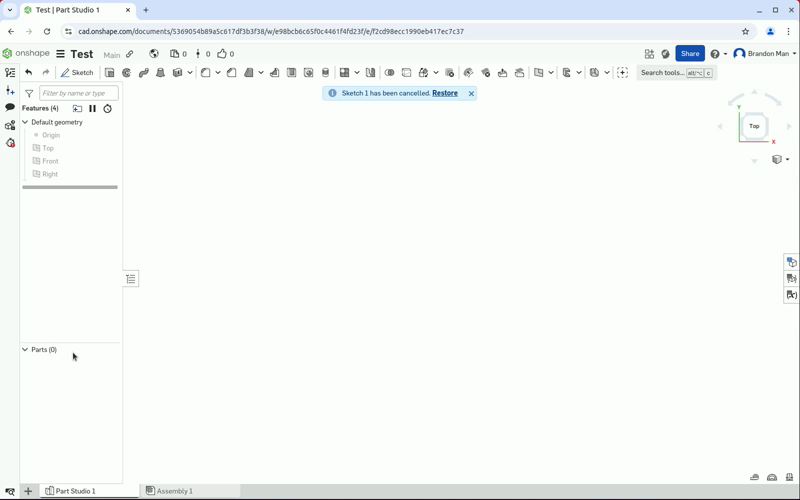
key(up)
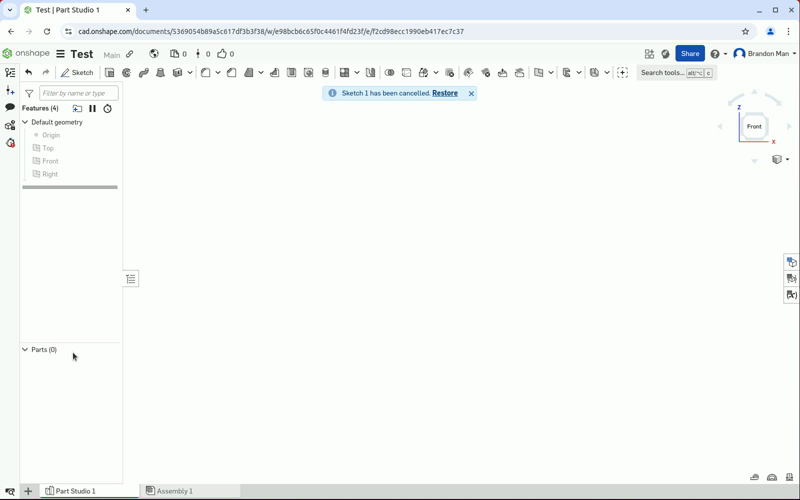
key_up(shift)
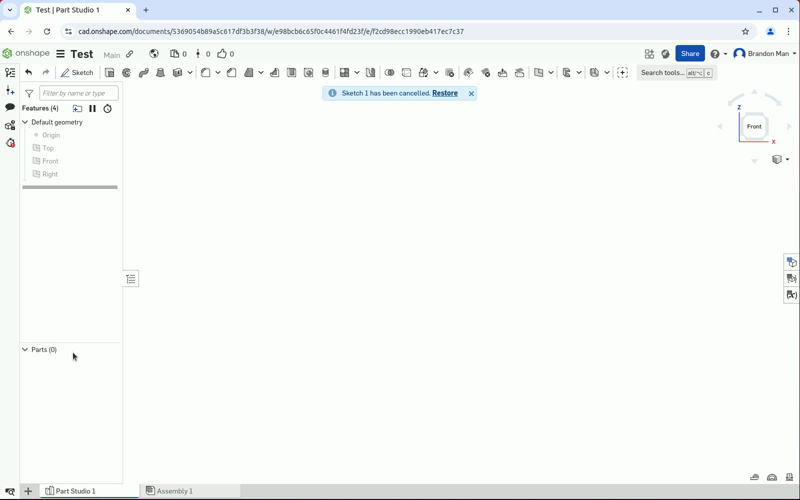
key(space)
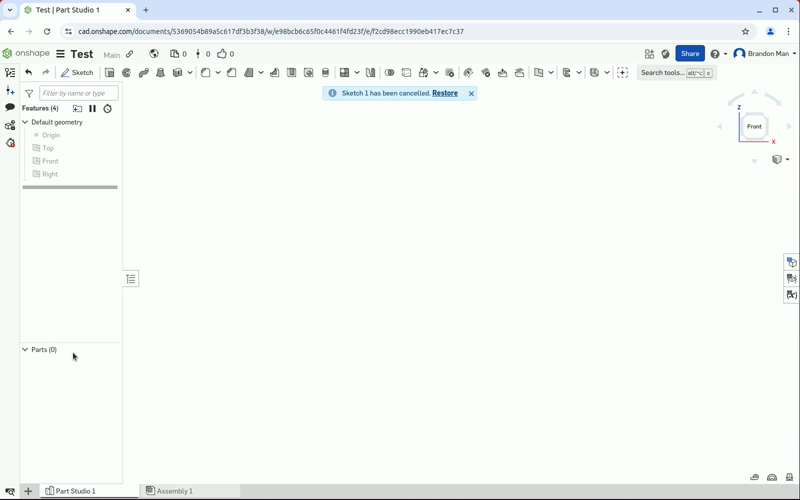
key_down(shift)
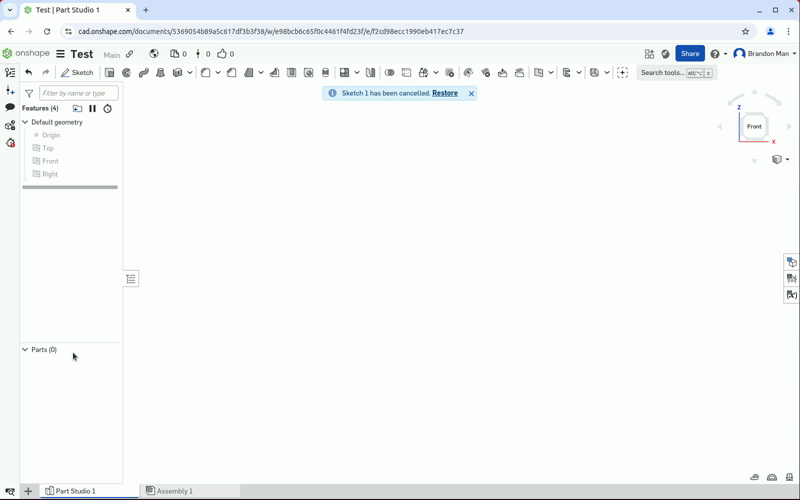
key(left)
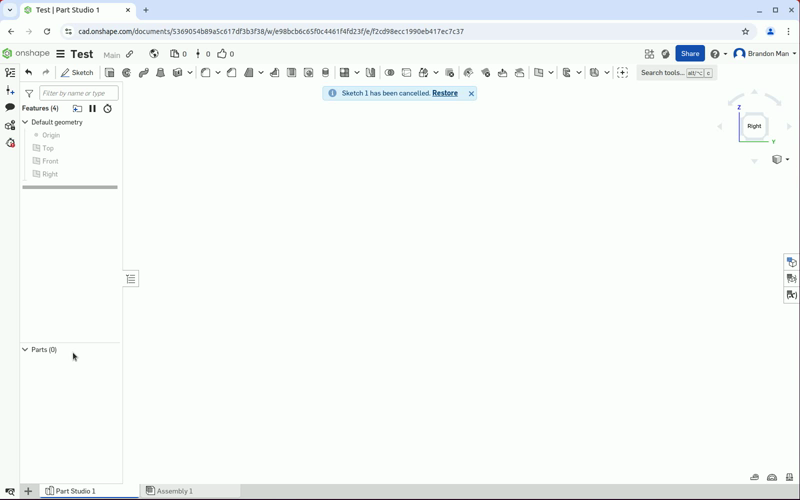
key_up(shift)
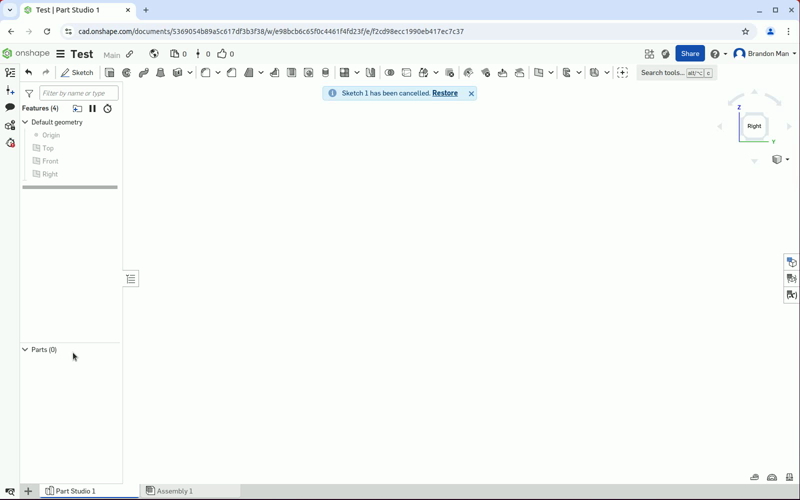
mouse_move(73, 352)
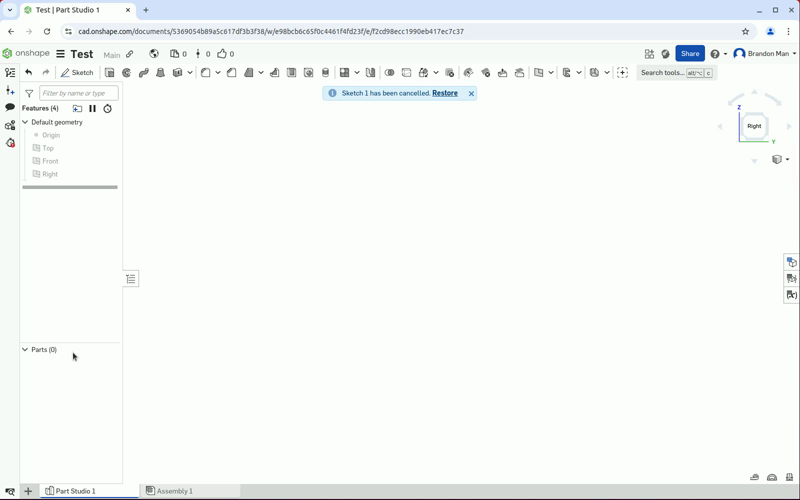
key(shift+y)
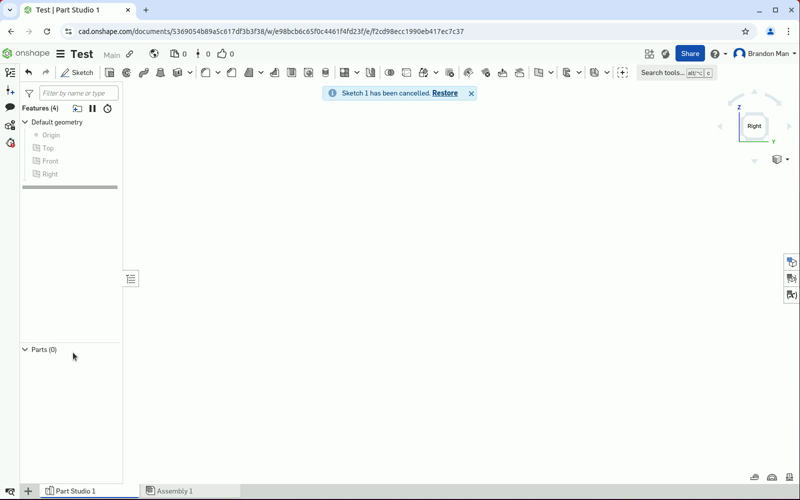
key(shift+s)
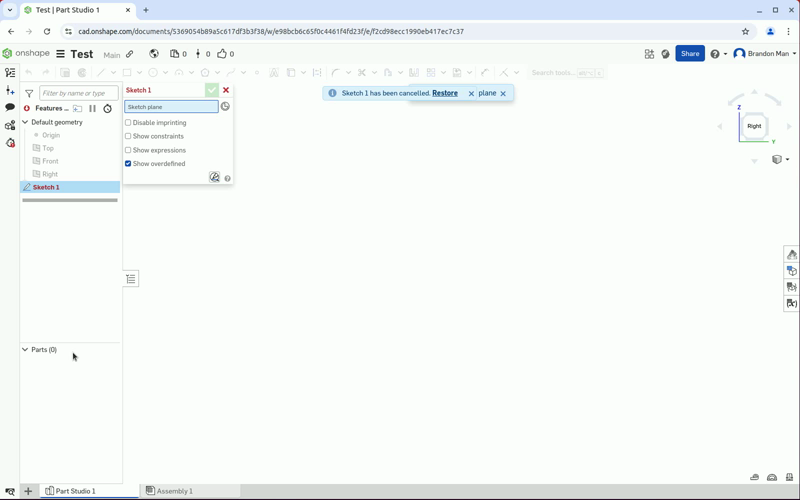
mouse_move(73, 176)
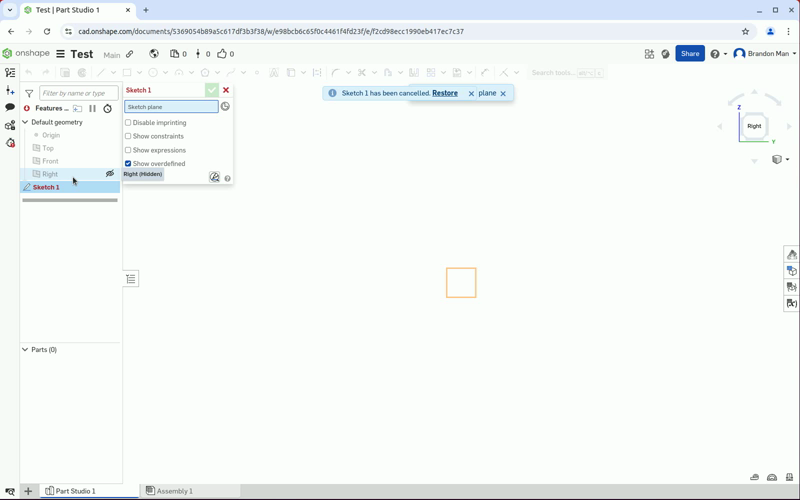
click(73, 176)
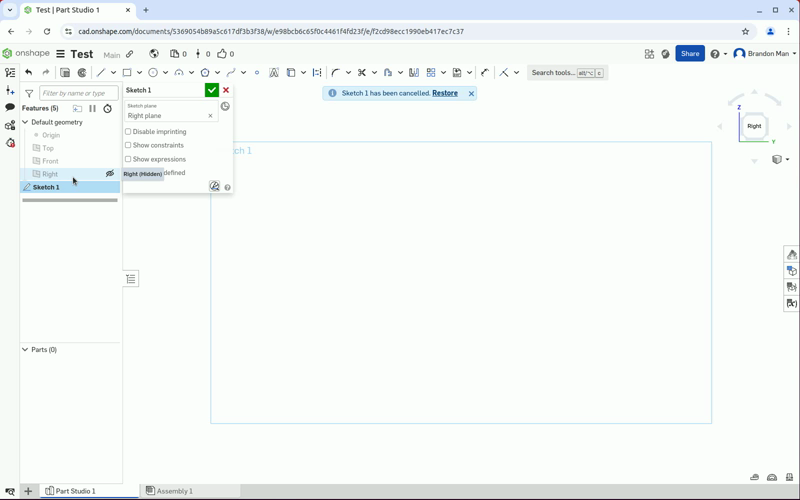
mouse_move(73, 352)
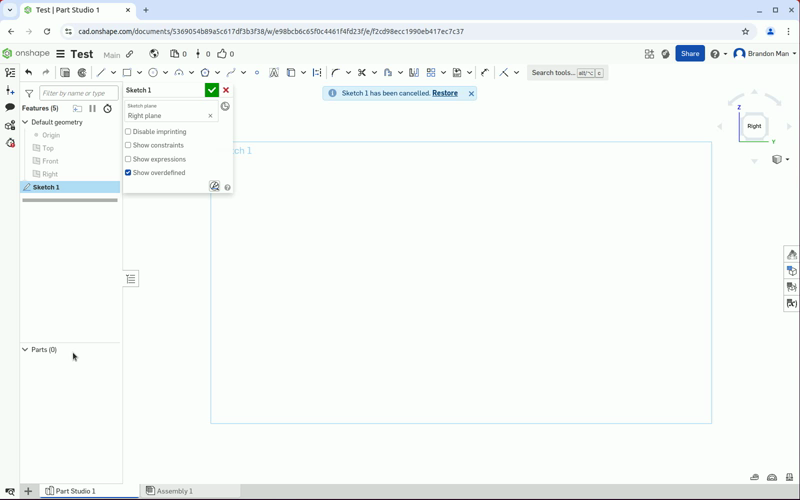
key(y)
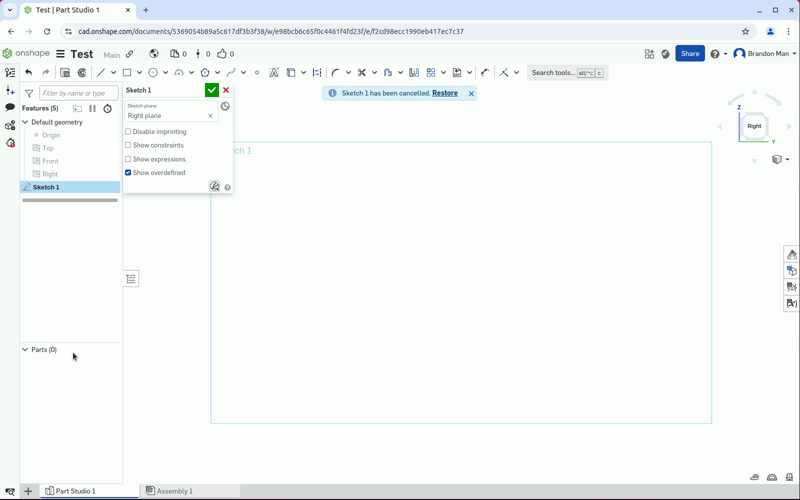
key(l)
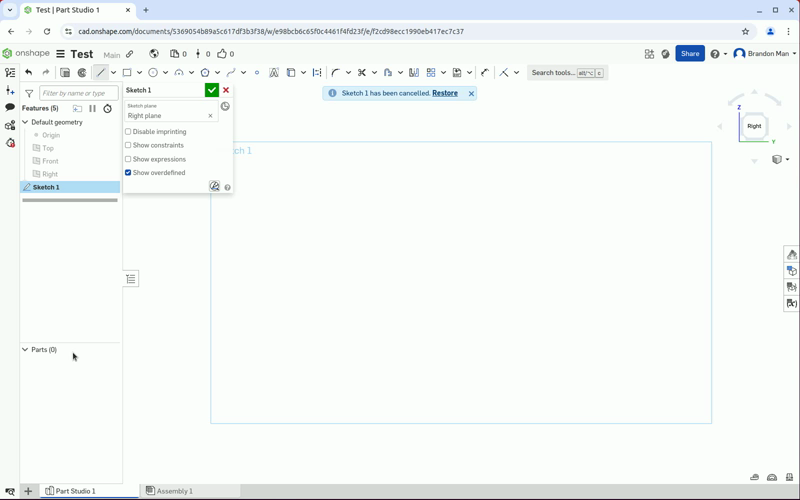
key_down(shift)
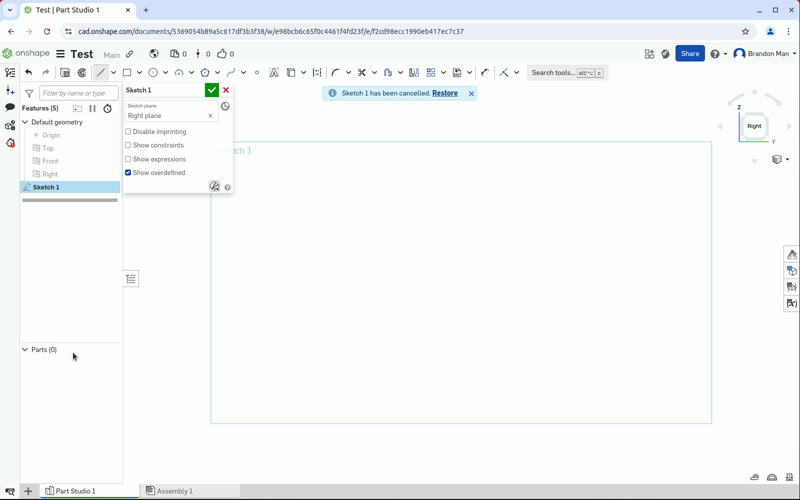
mouse_move(460, 282)
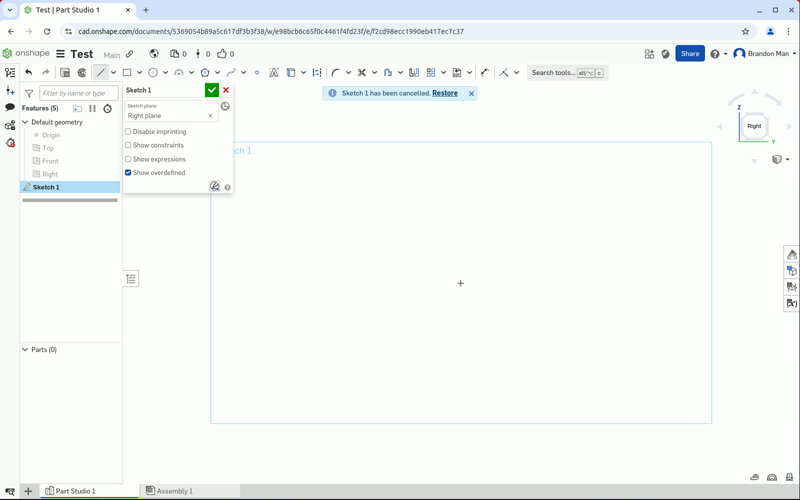
click(460, 282)
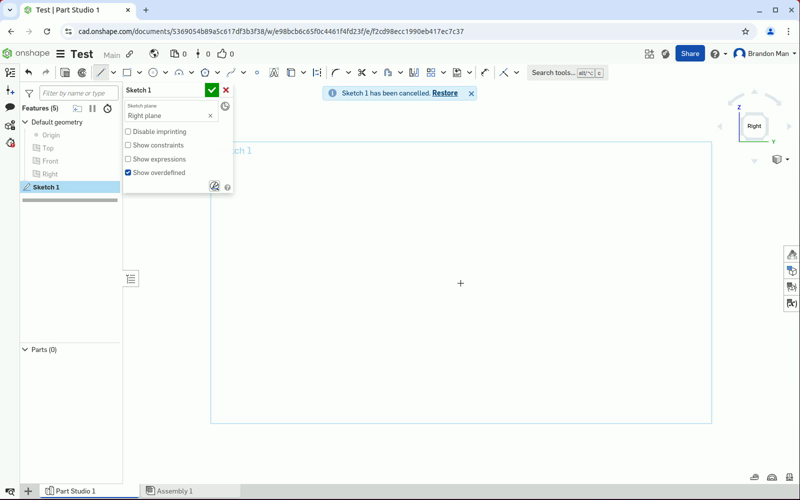
key_up(shift)
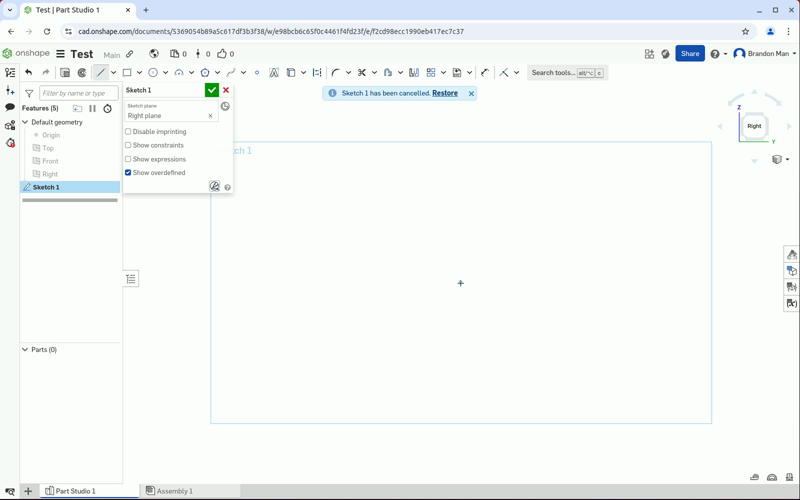
key_down(shift)
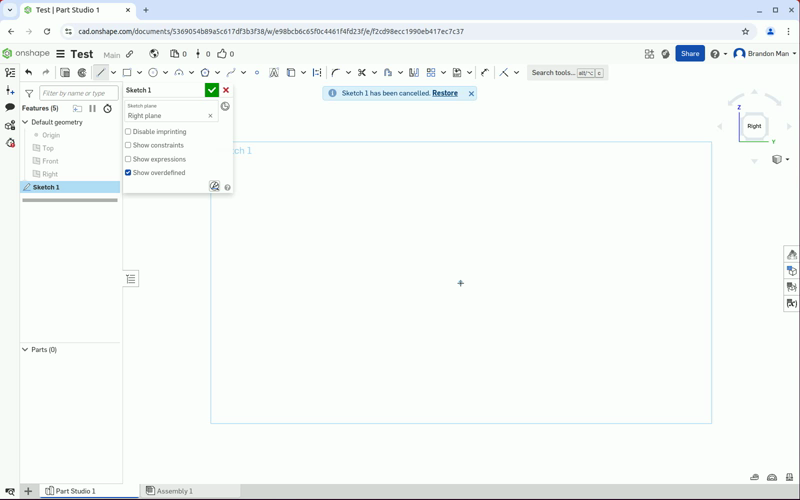
mouse_move(521, 282)
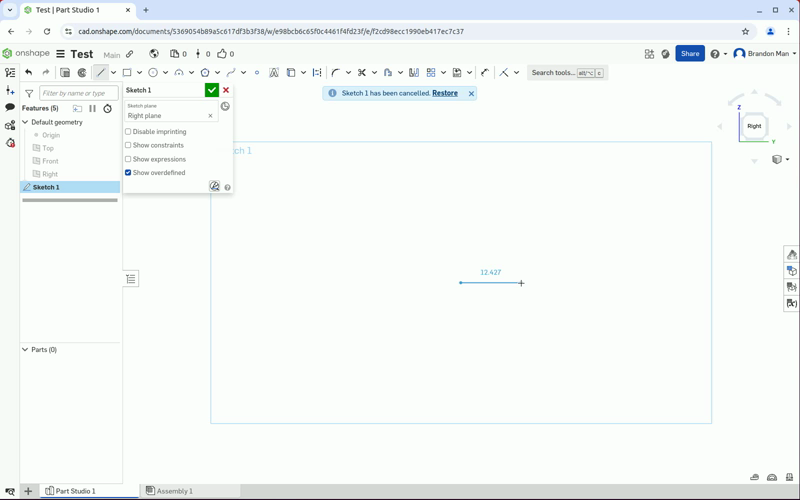
click(521, 282)
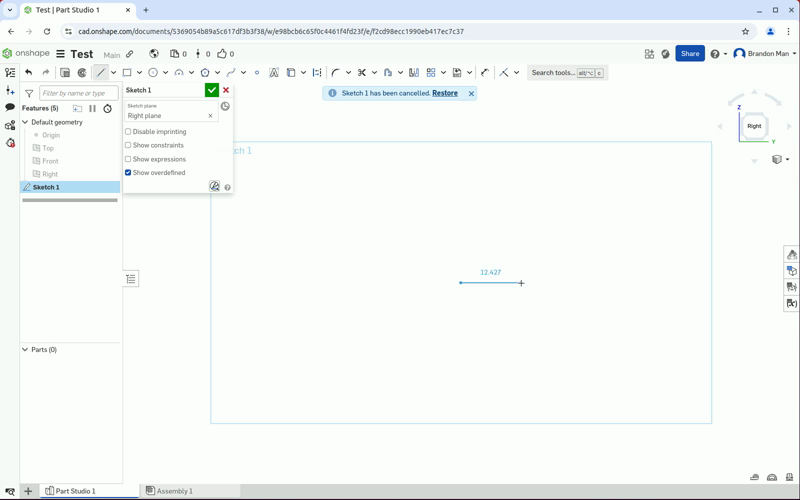
key_up(shift)
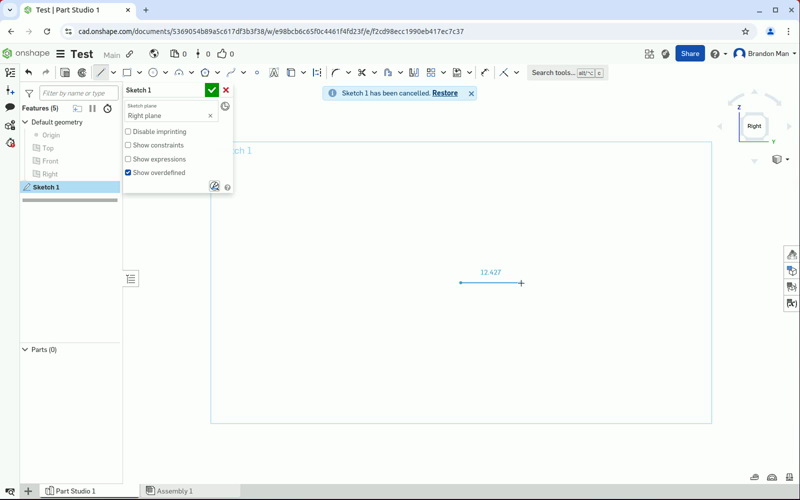
key_down(shift)
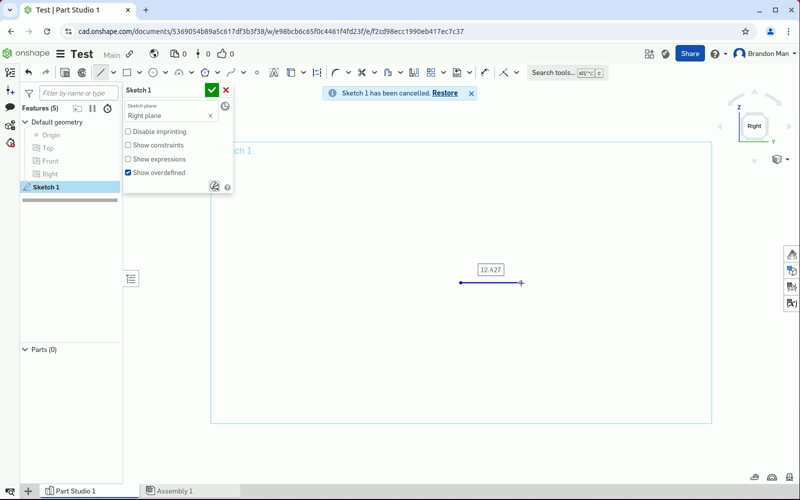
mouse_move(521, 170)
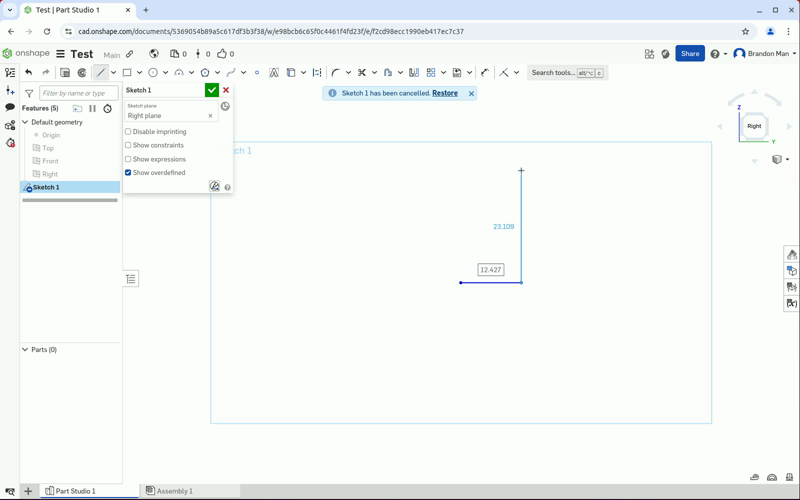
click(521, 170)
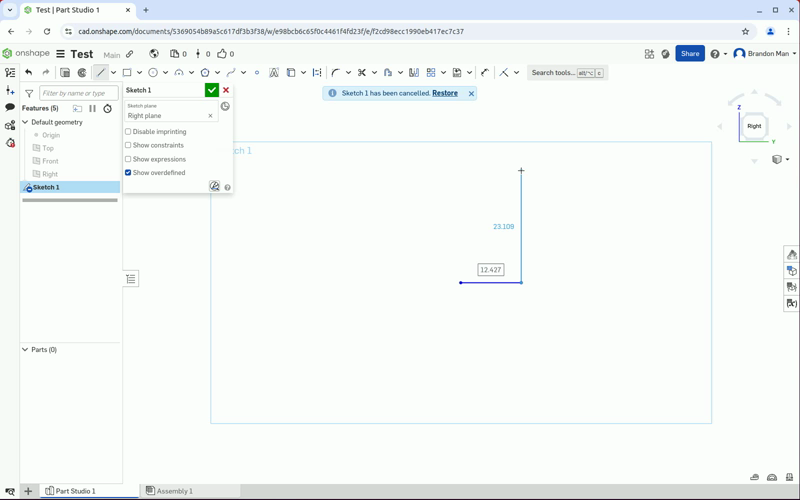
key_up(shift)
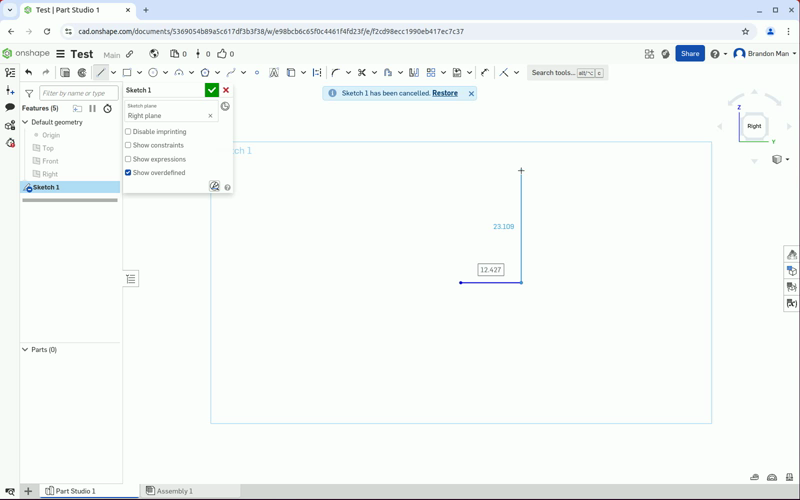
key_down(shift)
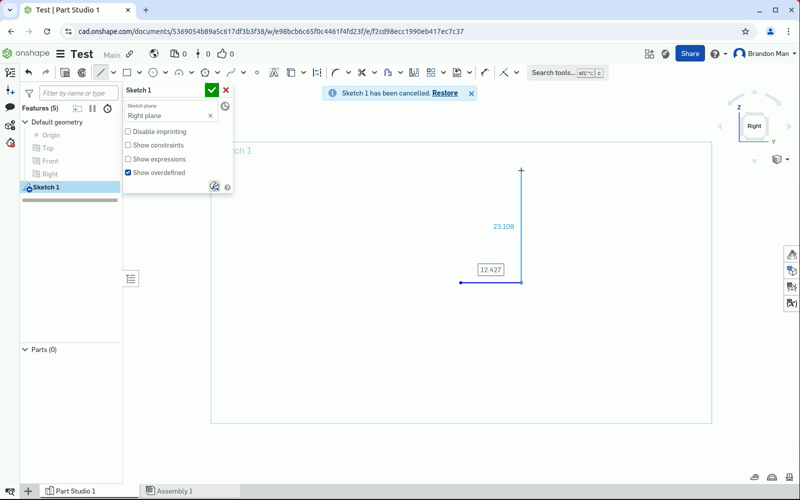
mouse_move(460, 170)
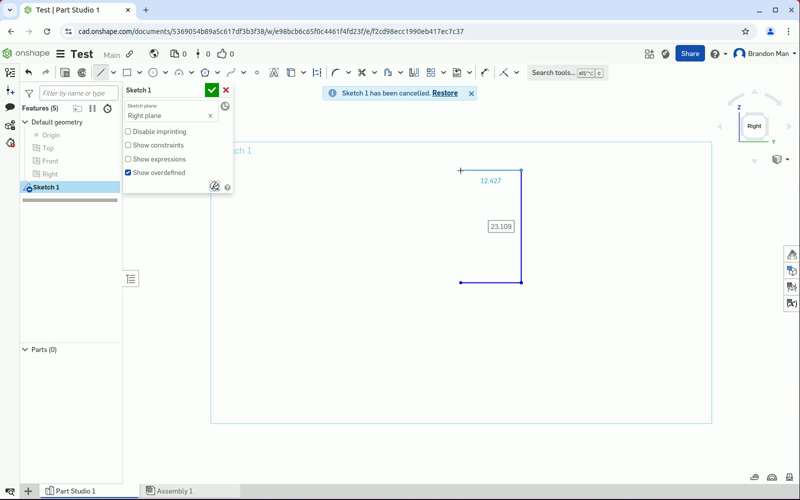
click(460, 170)
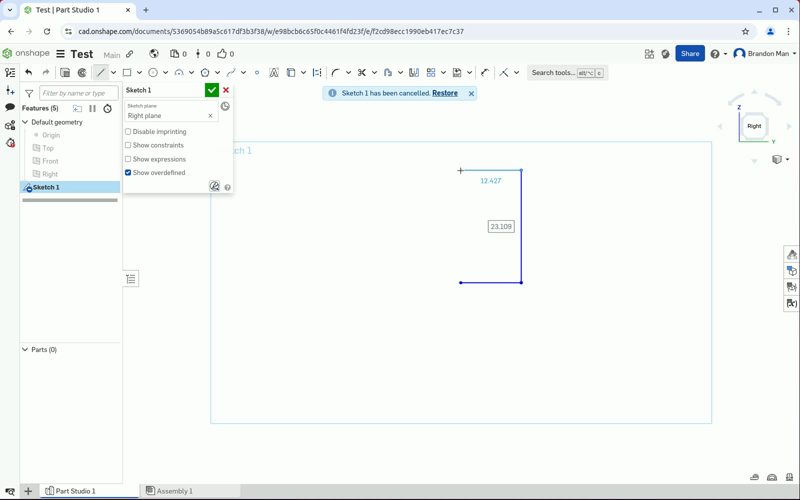
key_up(shift)
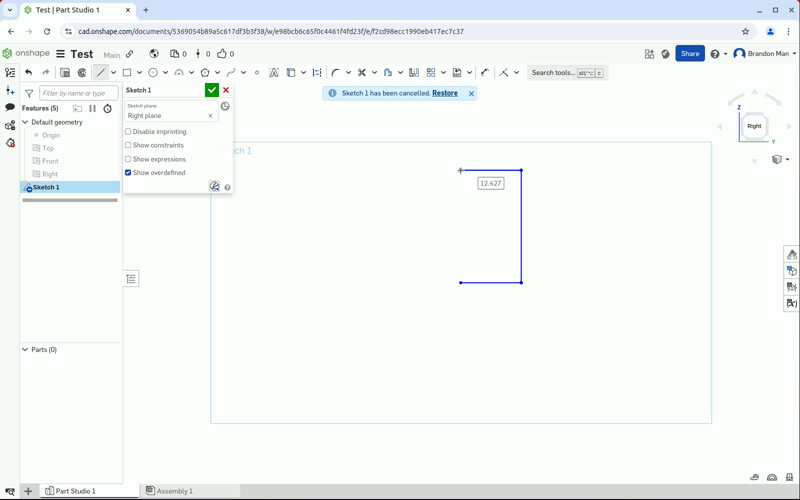
key_down(shift)
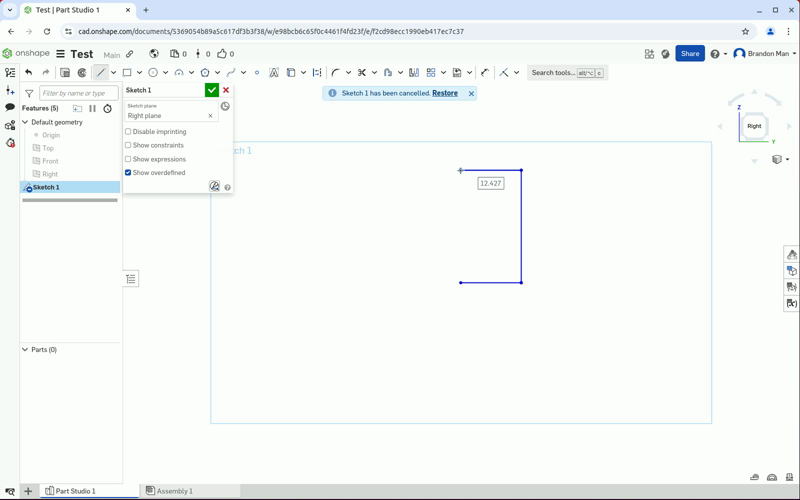
mouse_move(460, 282)
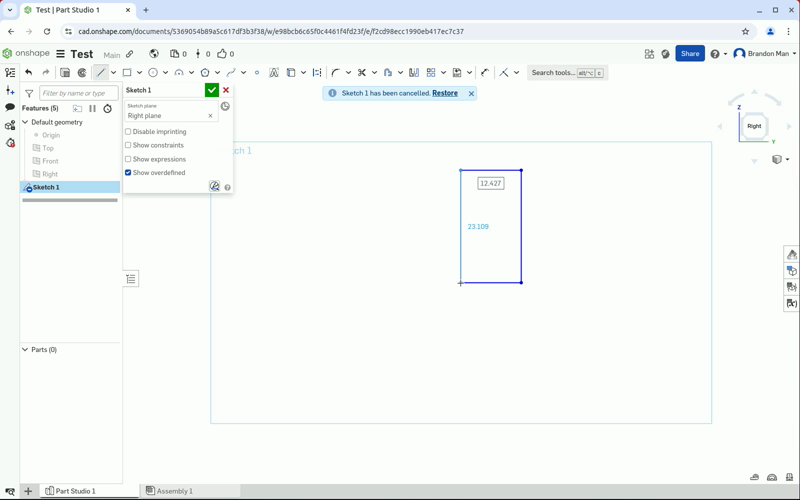
key_up(shift)
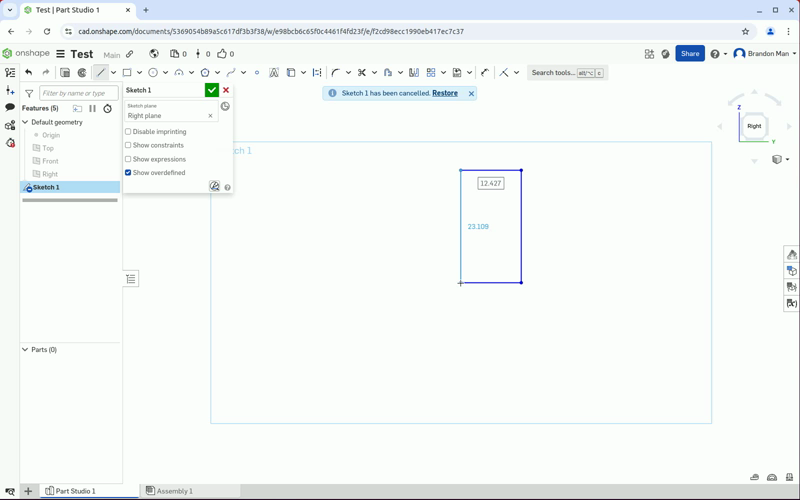
click(460, 282)
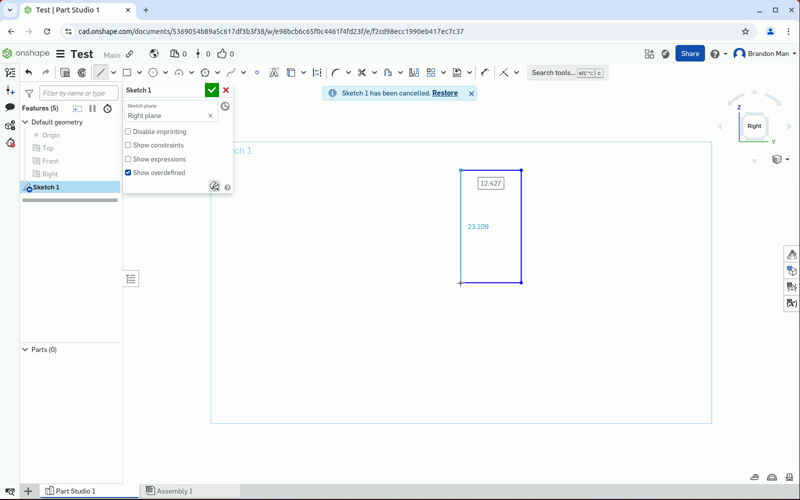
key(esc)
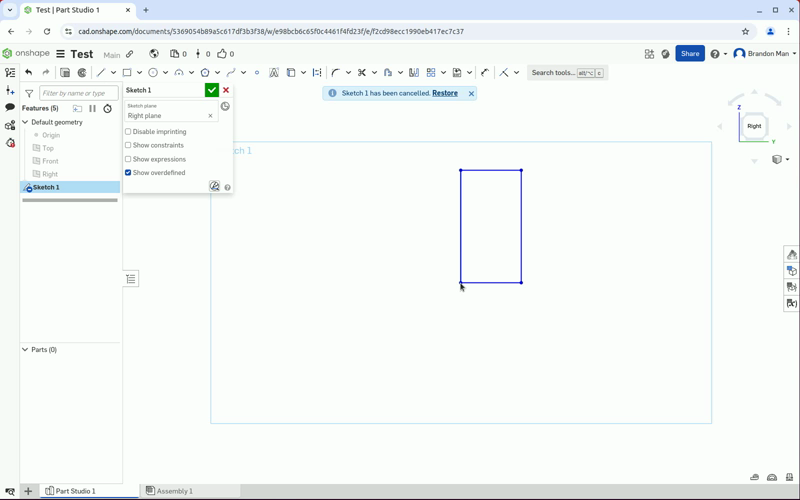
mouse_move(465, 222)
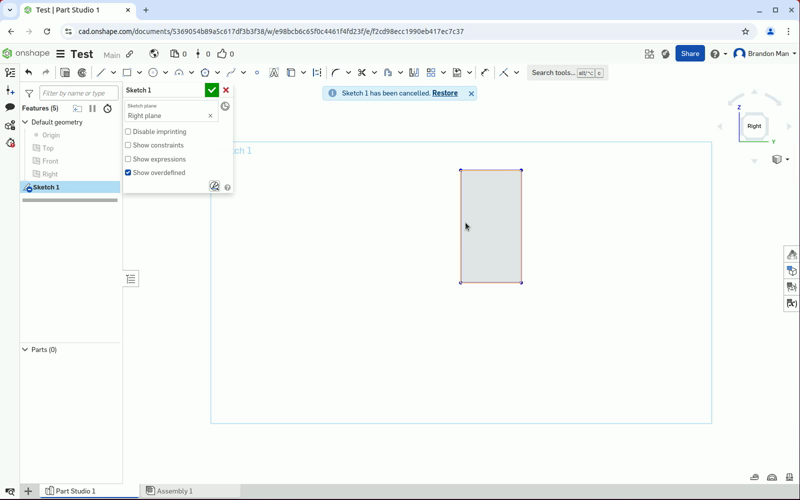
click(465, 222)
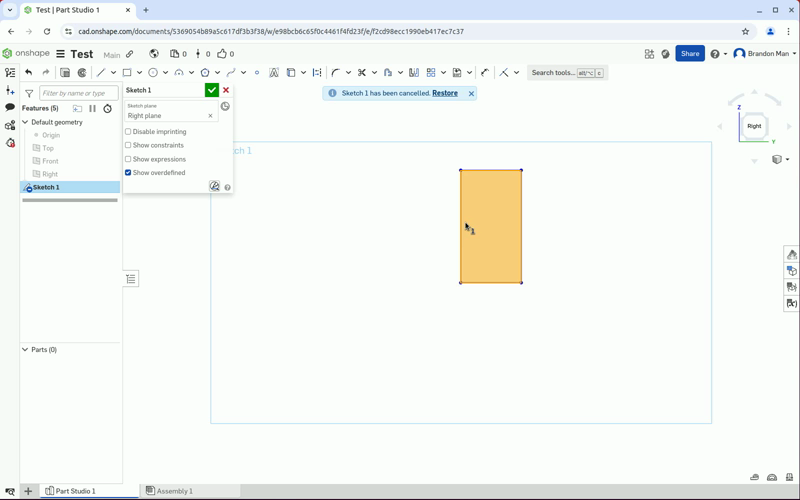
mouse_move(73, 352)
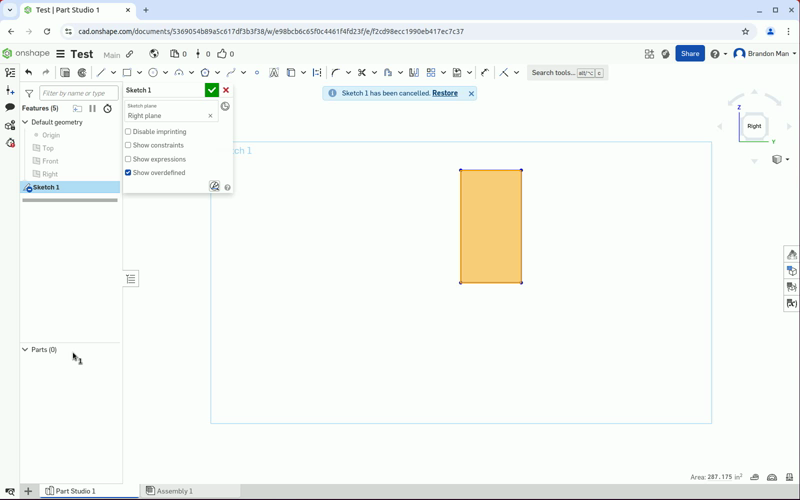
key(shift+y)
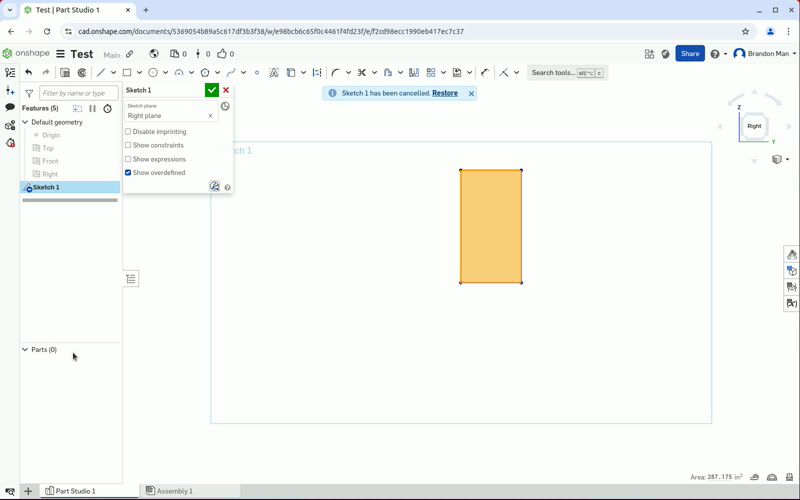
key(shift+e)
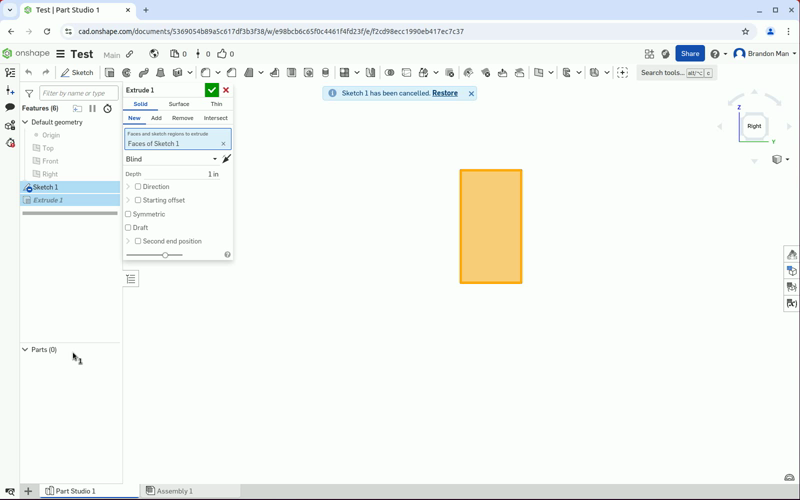
mouse_move(143, 106)
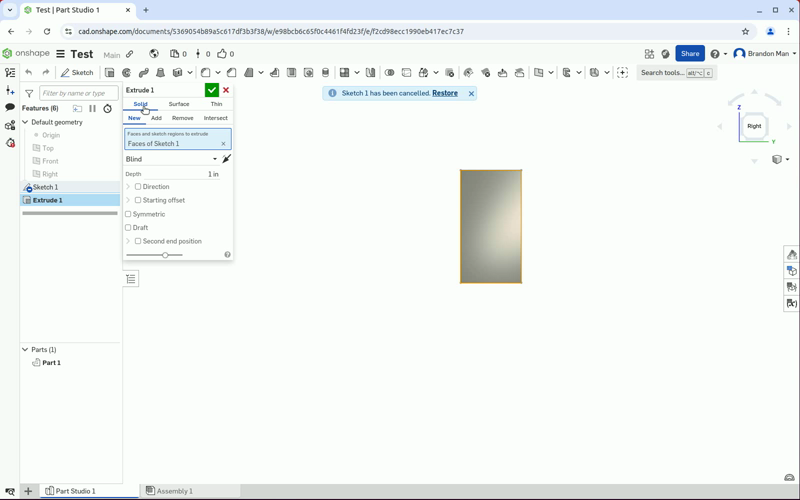
click(143, 106)
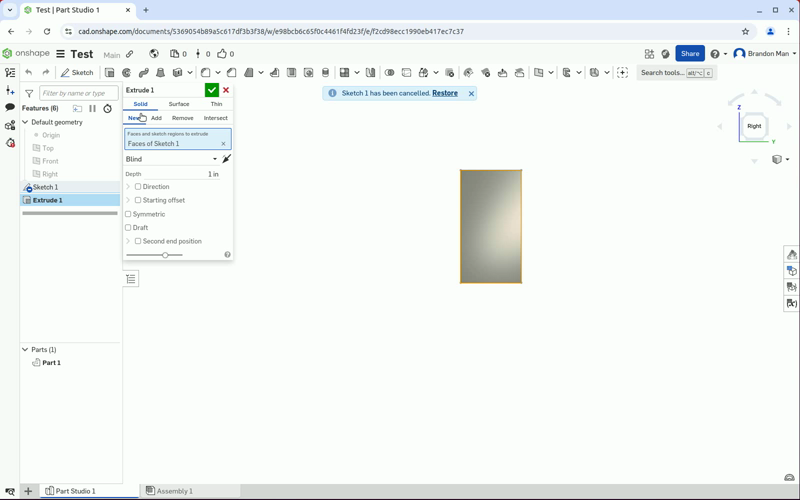
mouse_move(137, 120)
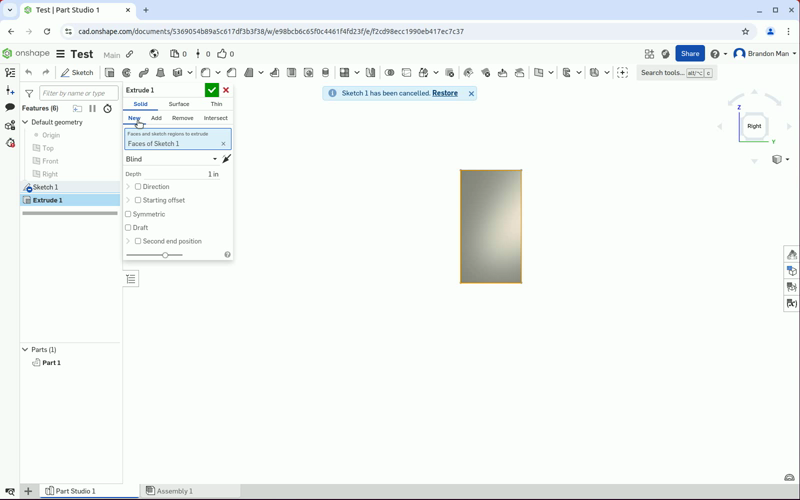
click(137, 120)
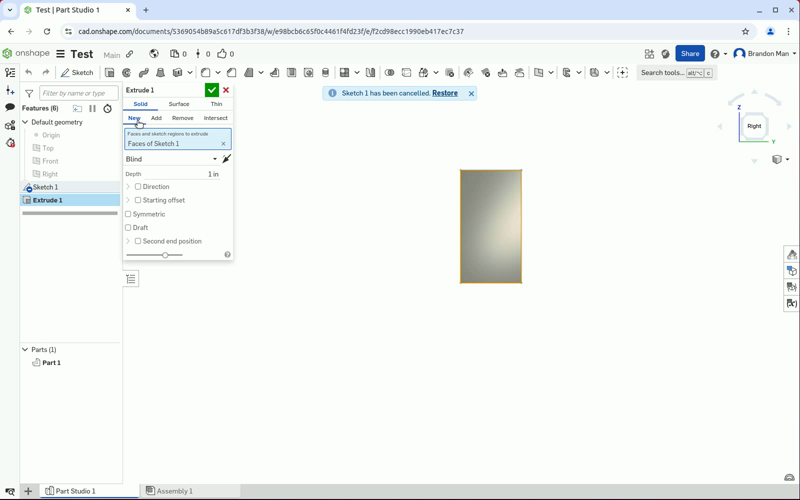
key(tab, 4)
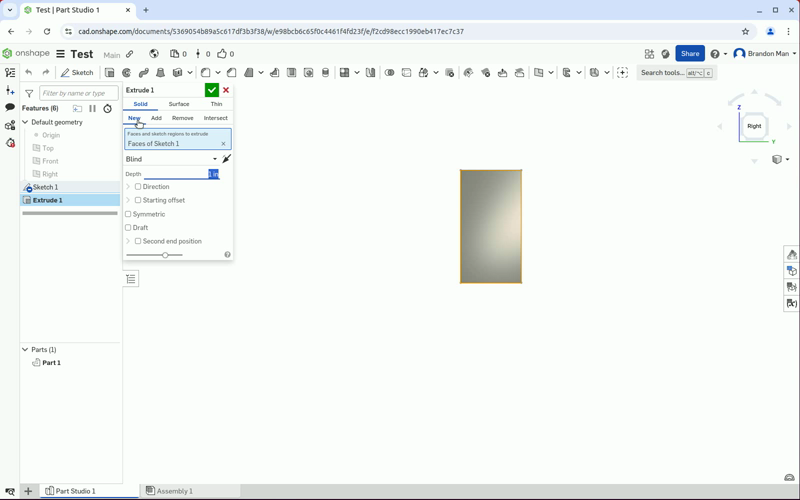
text(0.722)
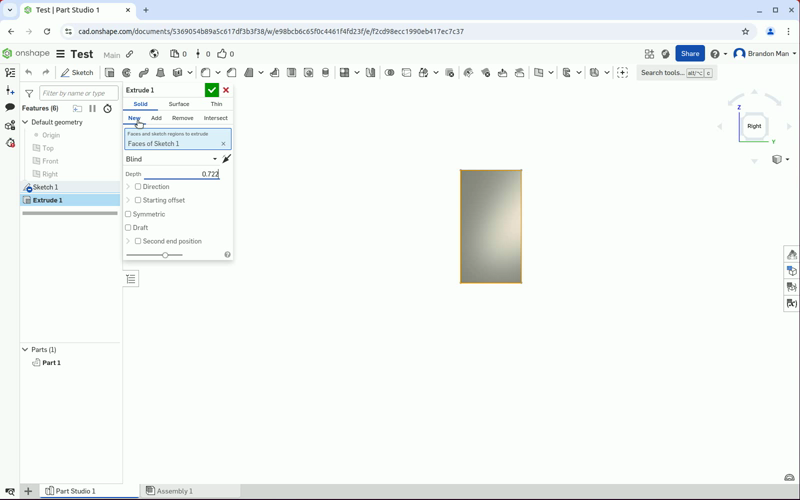
key(enter)
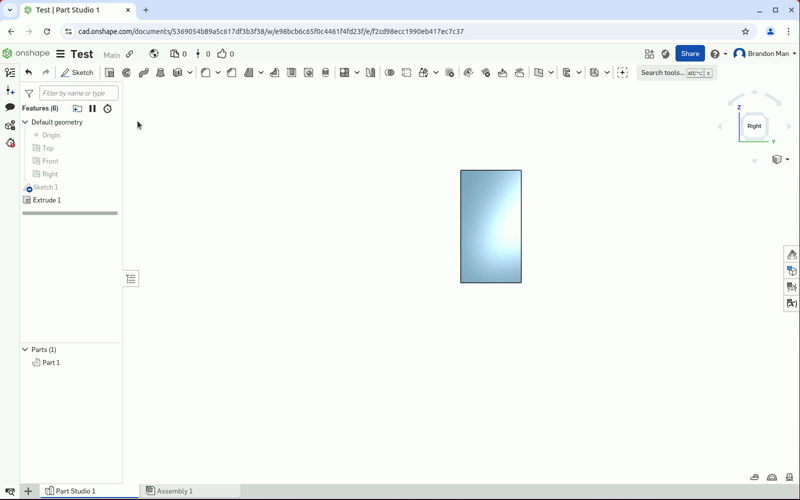
key(shift+h)
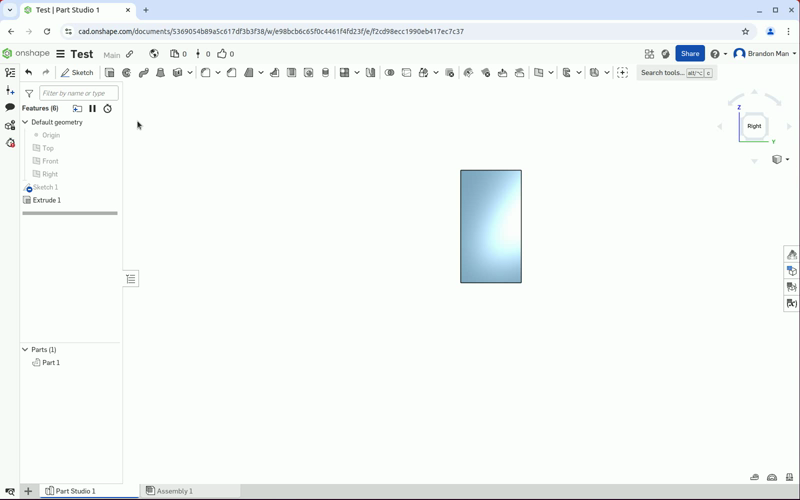
key(shift+h)
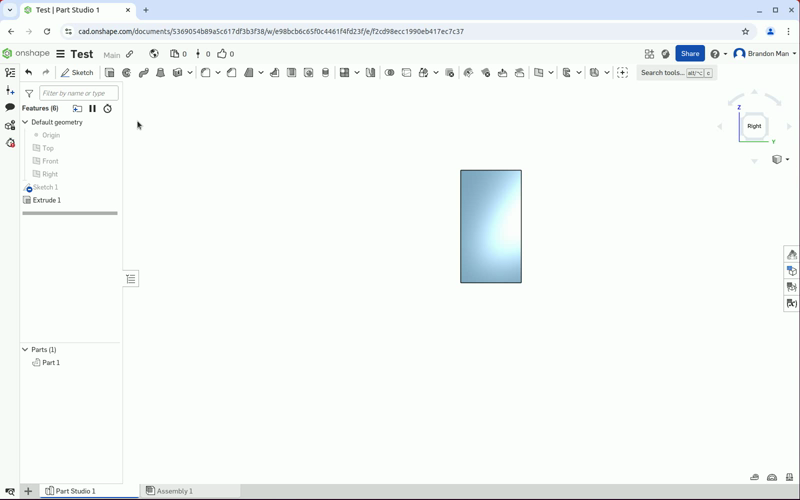
mouse_move(73, 189)
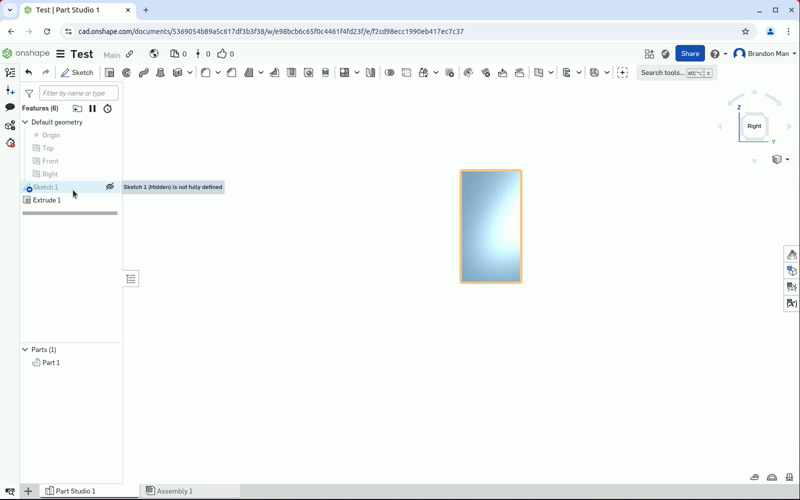
click(73, 189)
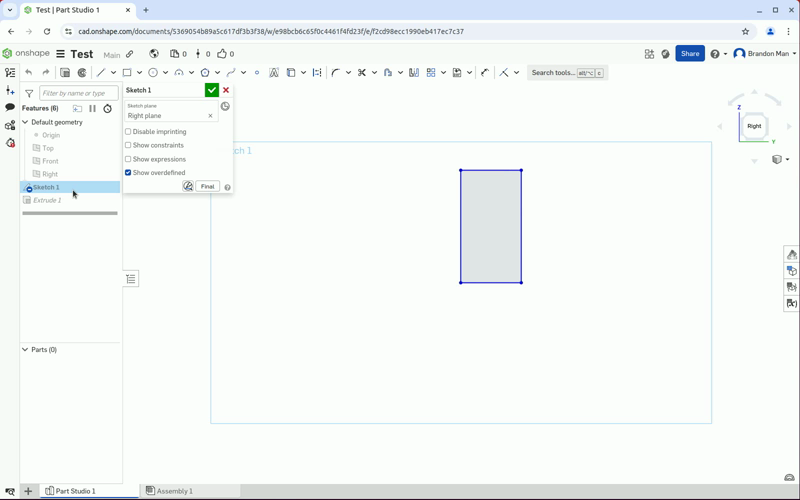
mouse_move(229, 92)
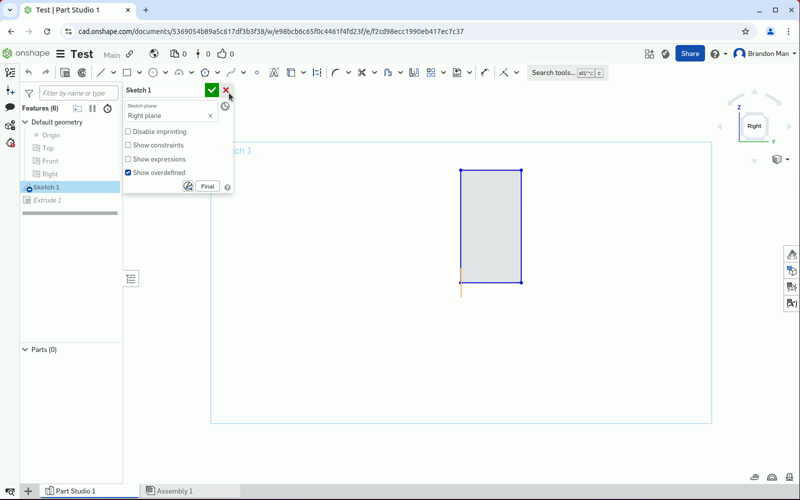
click(229, 92)
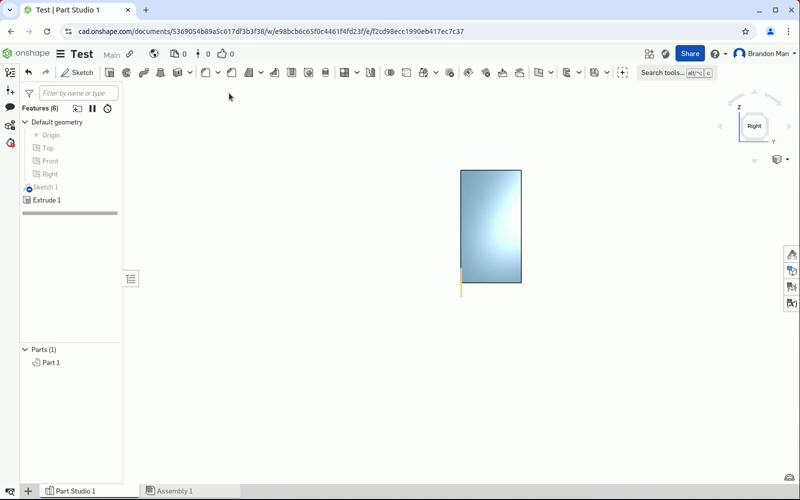
mouse_move(541, 75)
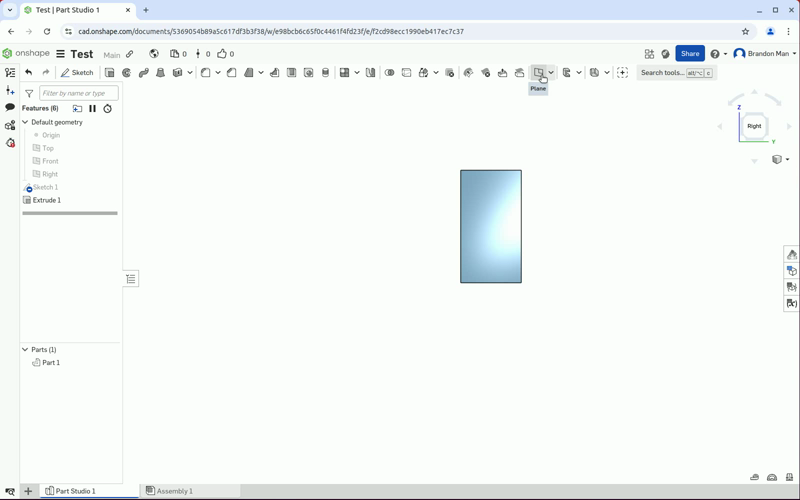
click(541, 75)
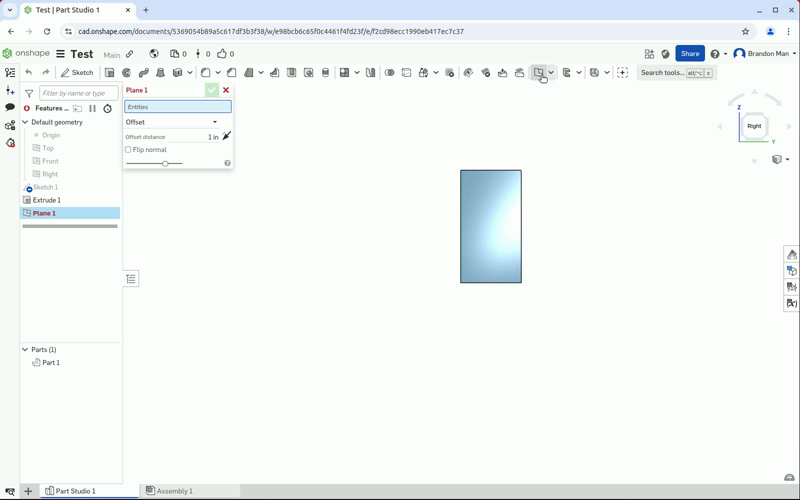
mouse_move(73, 176)
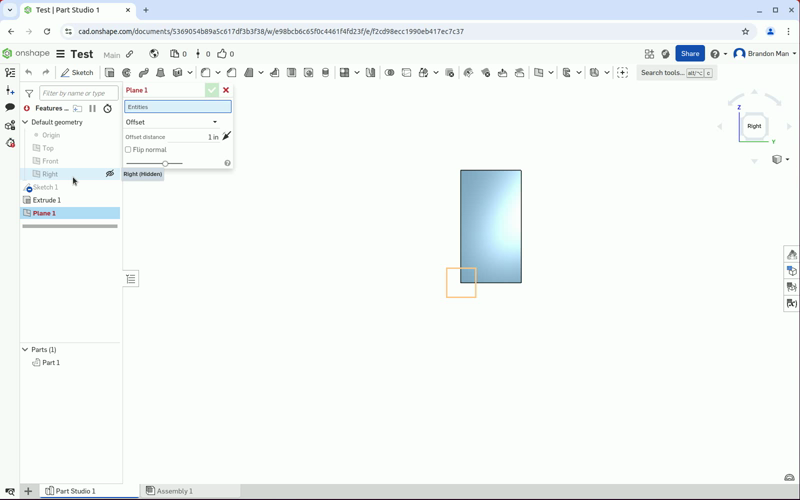
click(73, 176)
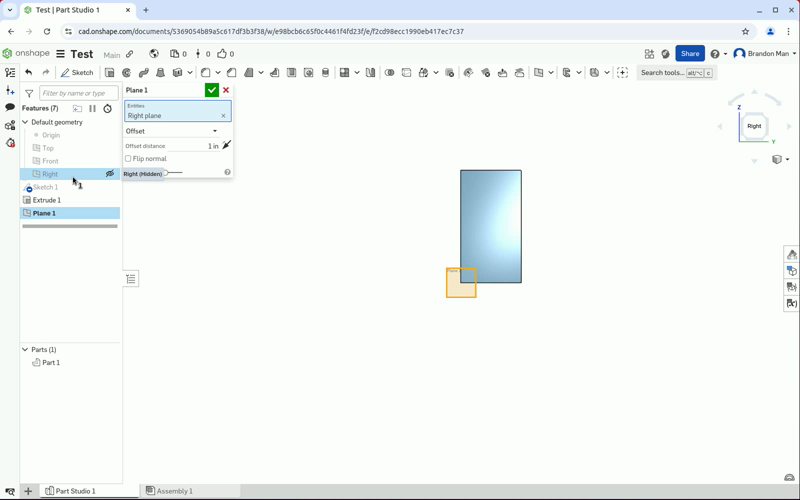
key(tab, 2)
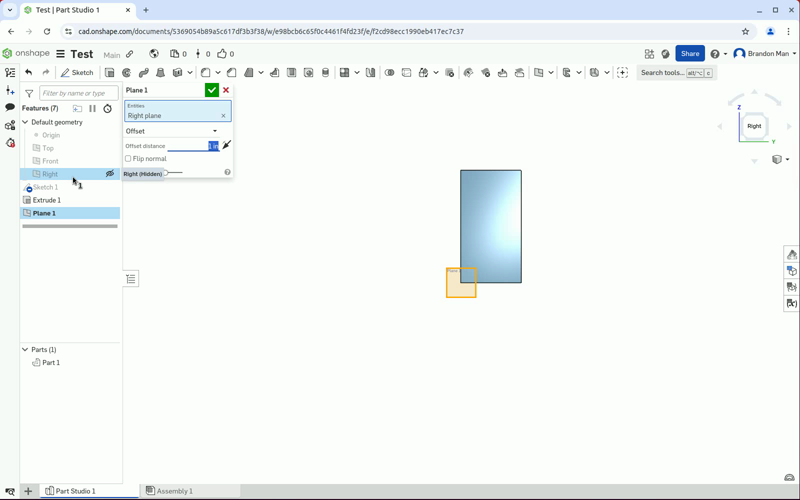
text(0.709)
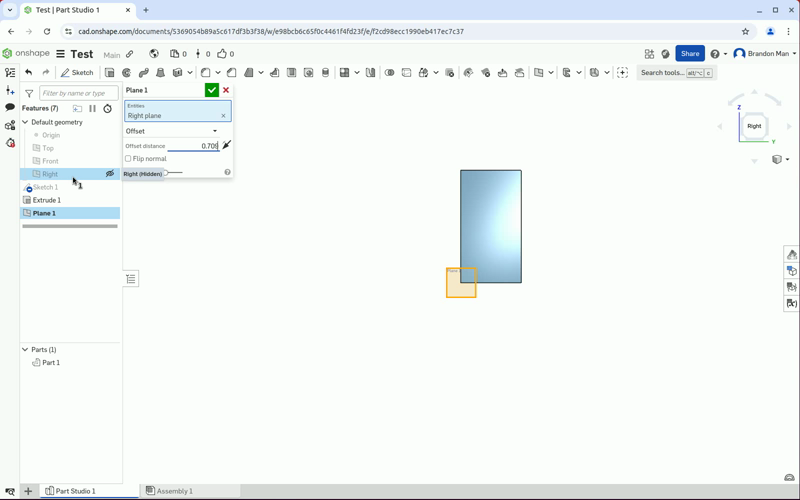
key(enter, 2)
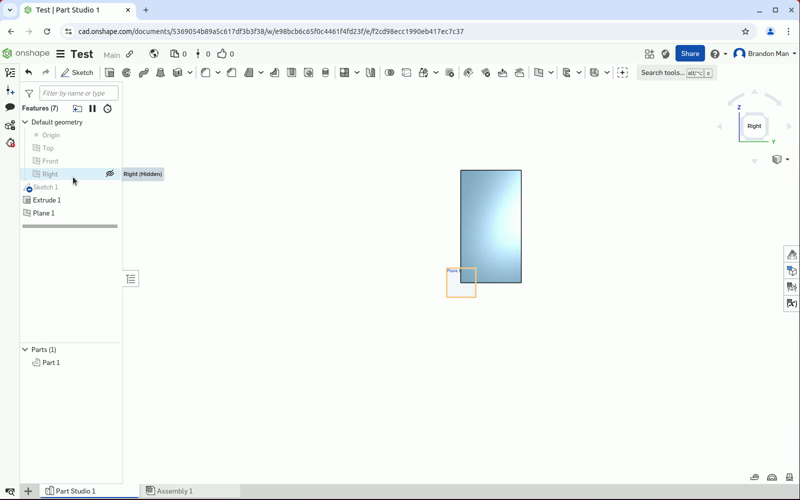
key(shift+s)
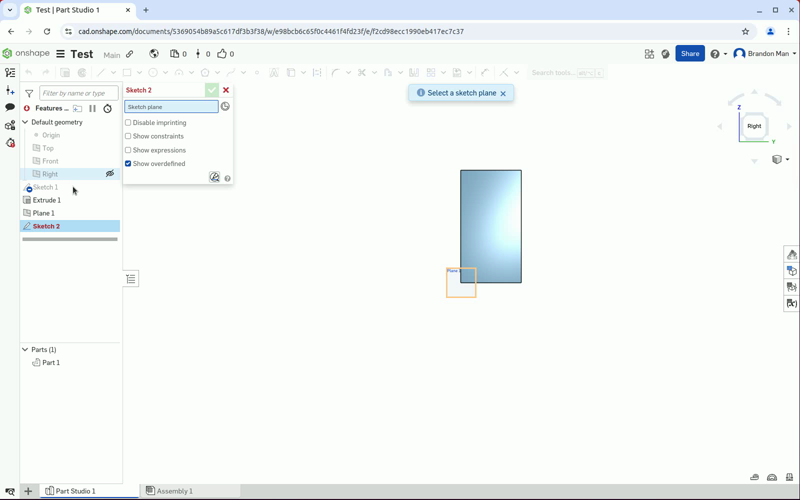
mouse_move(73, 215)
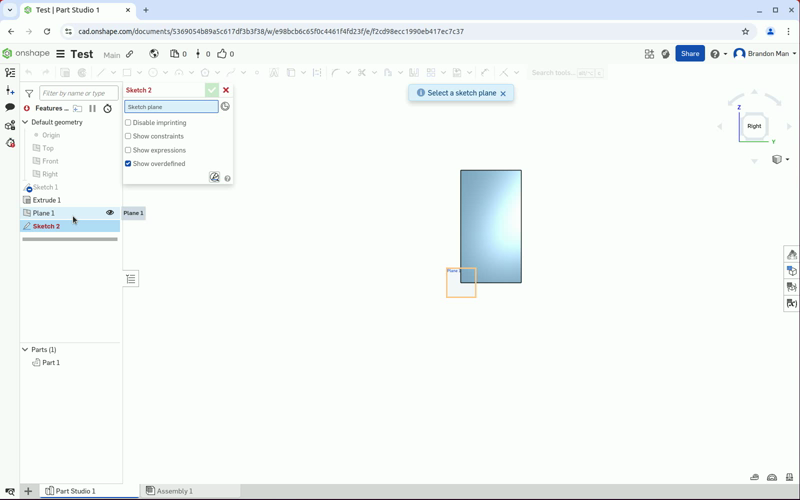
click(73, 215)
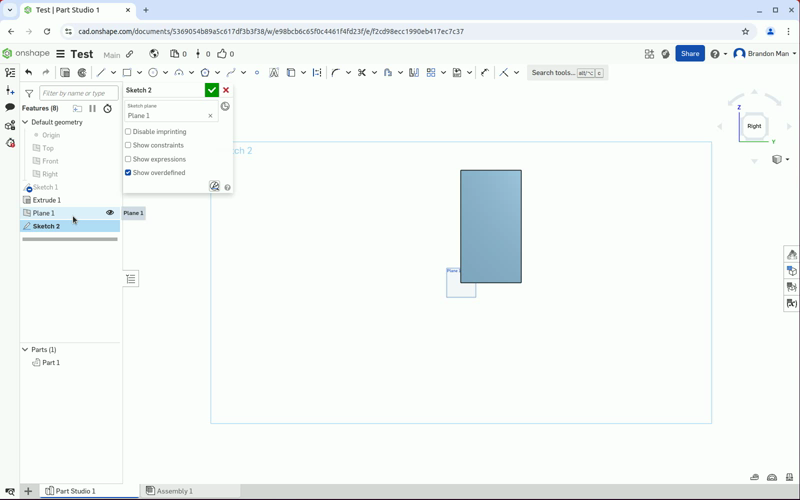
mouse_move(73, 352)
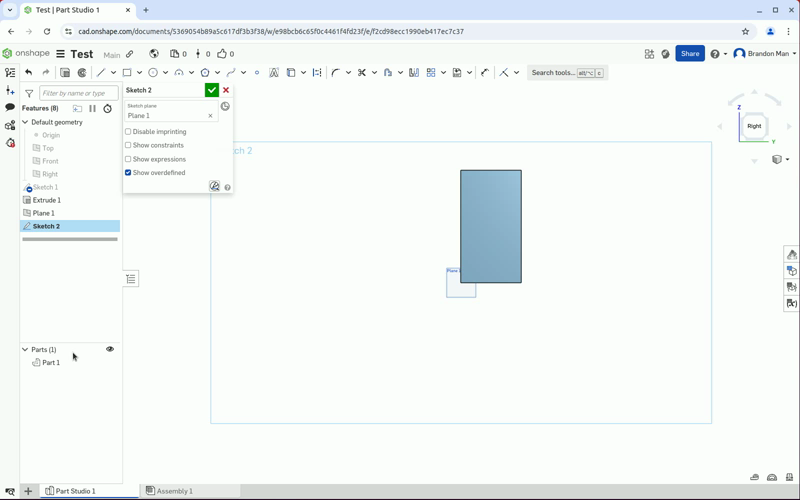
key(y)
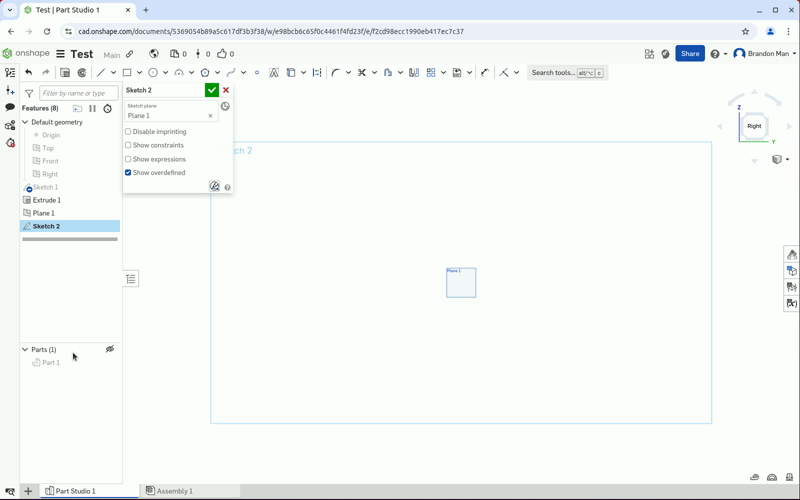
key(l)
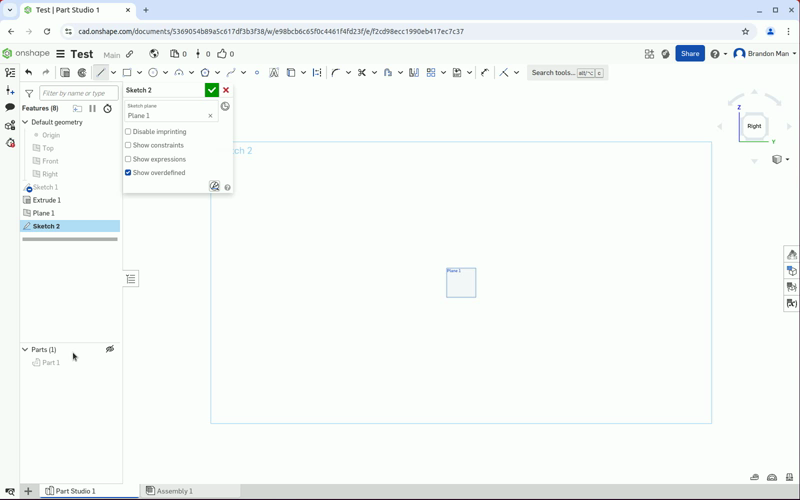
key_down(shift)
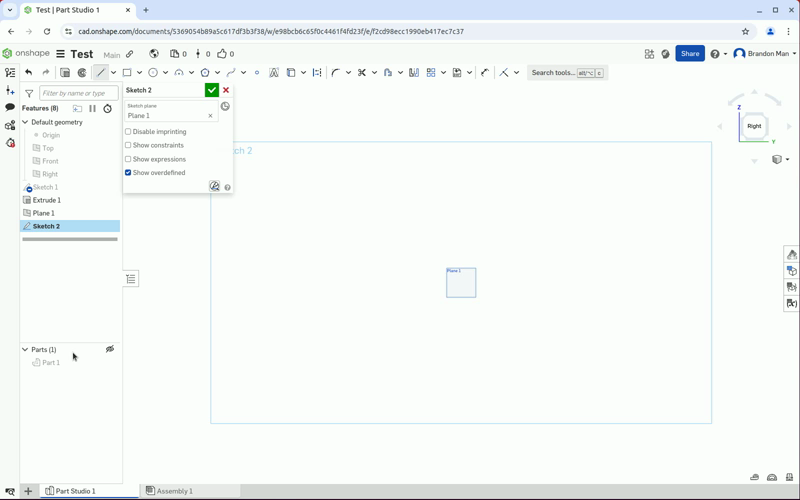
mouse_move(473, 282)
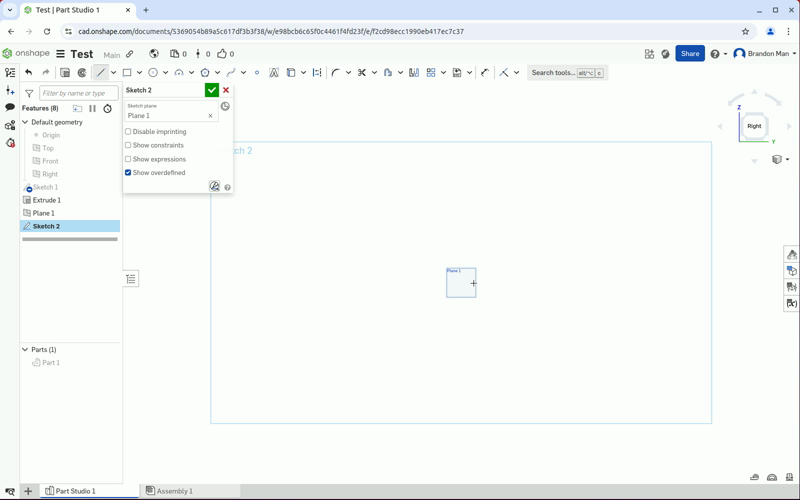
click(473, 282)
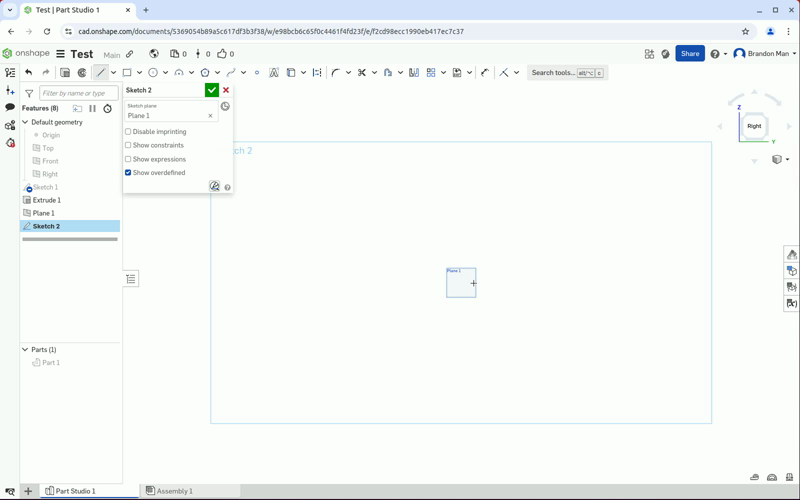
key_up(shift)
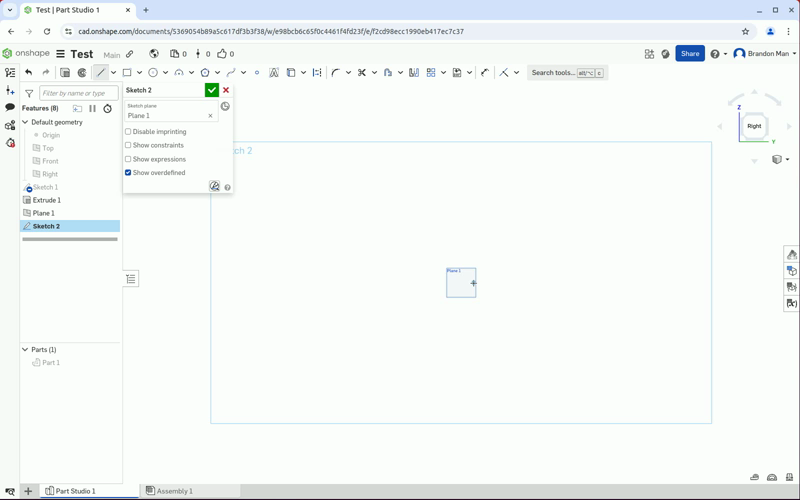
key_down(shift)
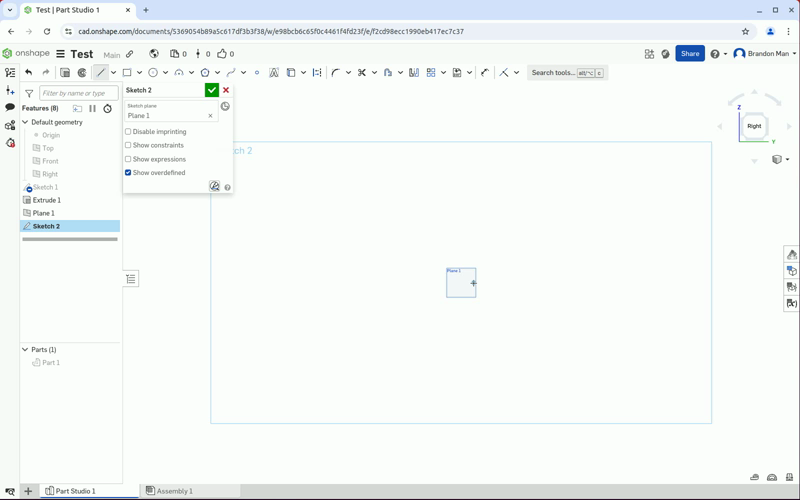
mouse_move(503, 282)
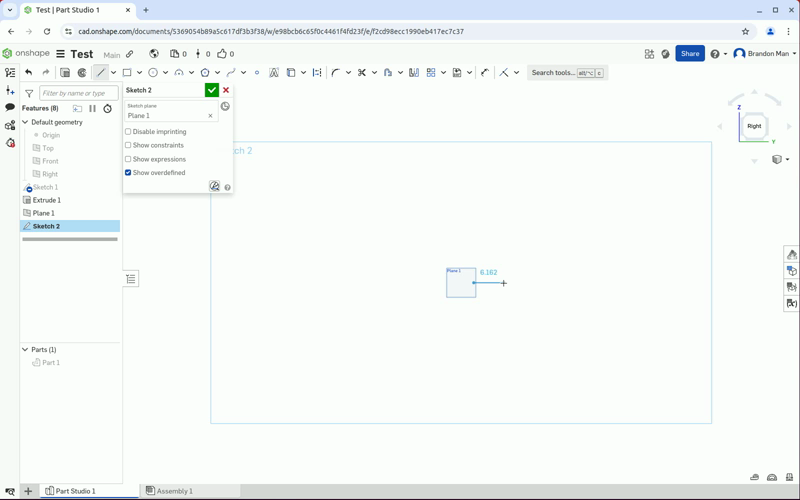
mouse_move(508, 282)
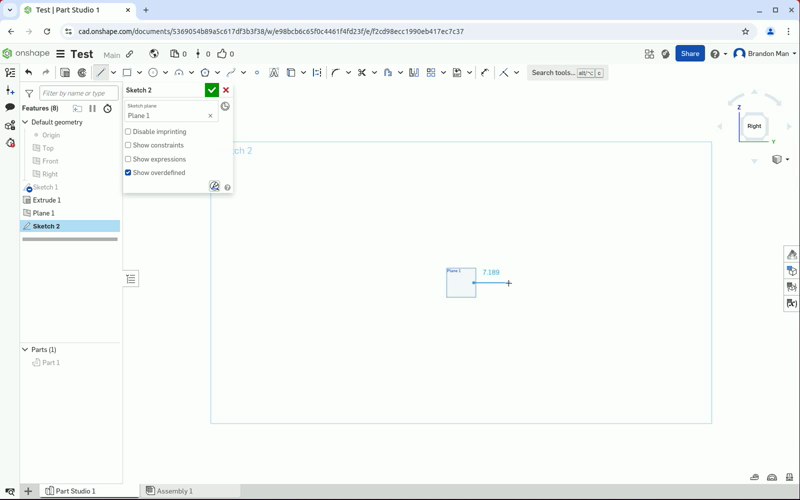
click(508, 282)
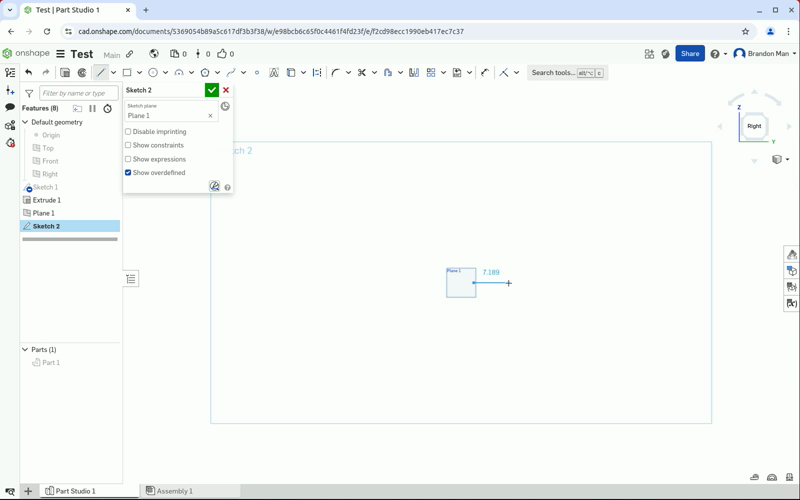
key_up(shift)
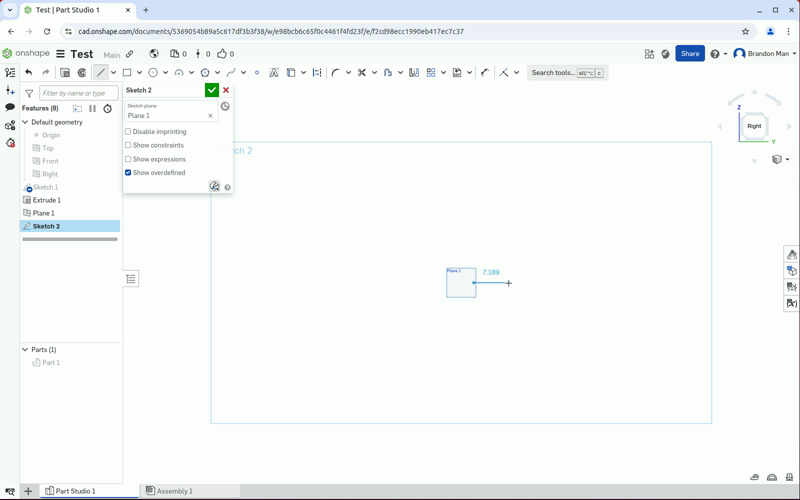
key(esc)
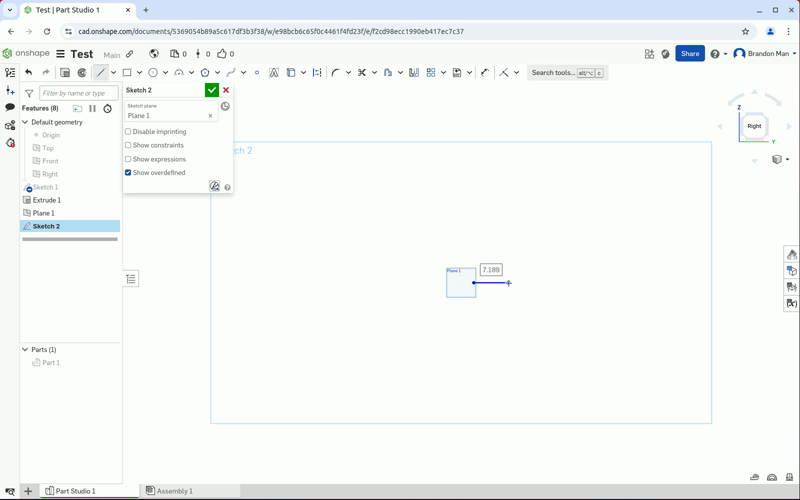
key(a)
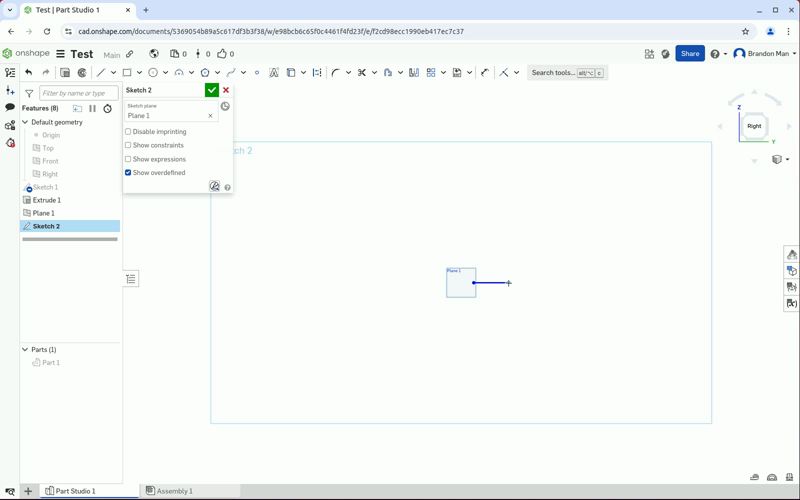
mouse_move(508, 282)
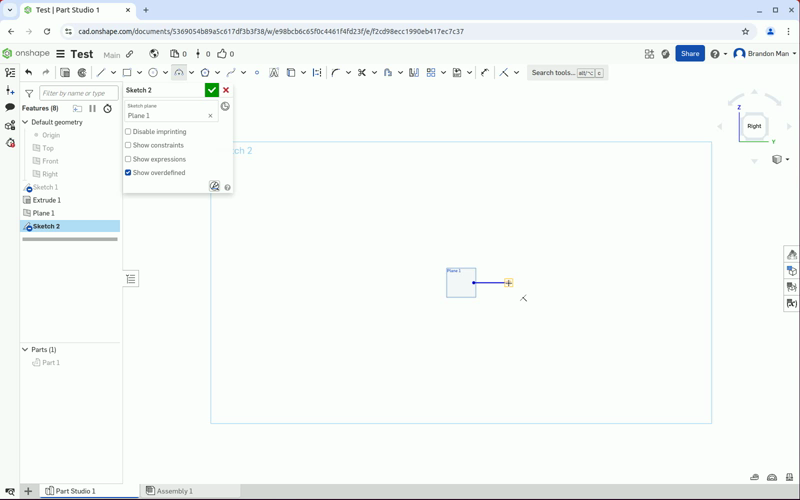
click(508, 282)
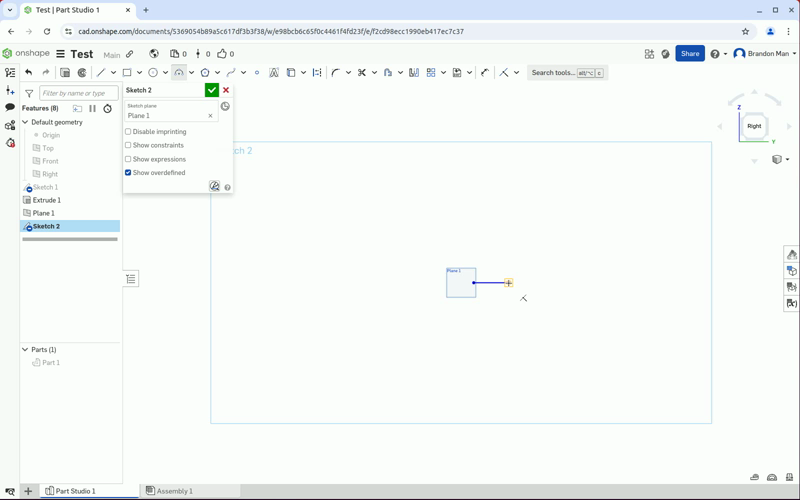
key_down(shift)
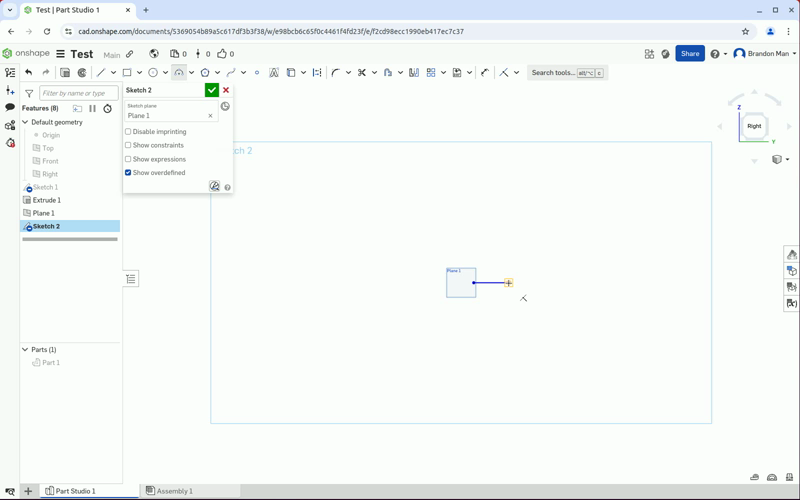
mouse_move(503, 277)
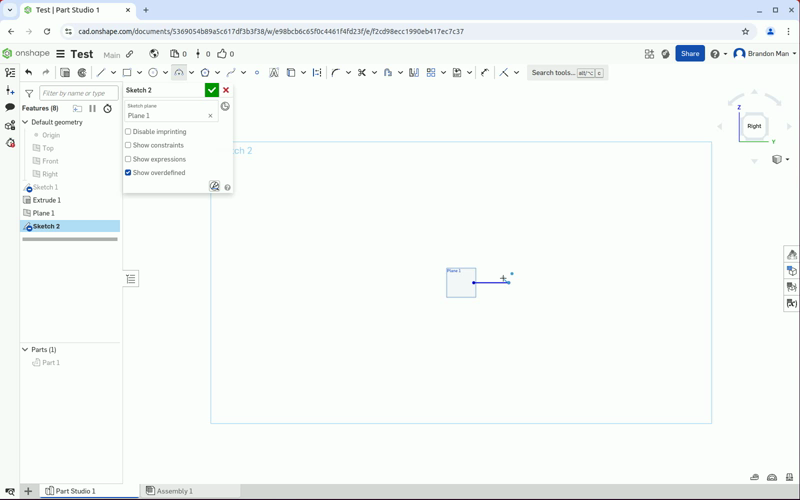
click(503, 277)
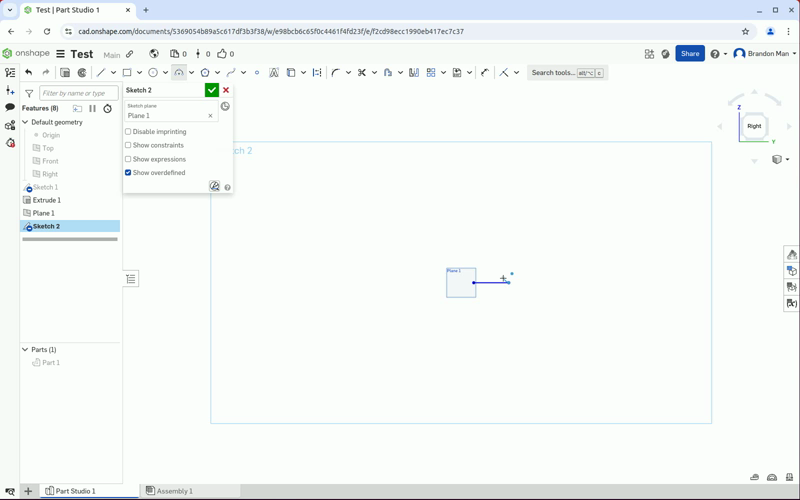
mouse_move(507, 279)
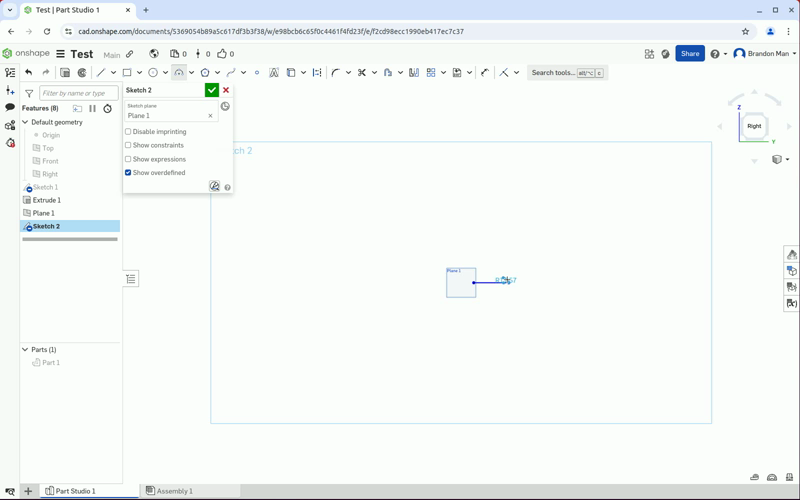
scroll(6)
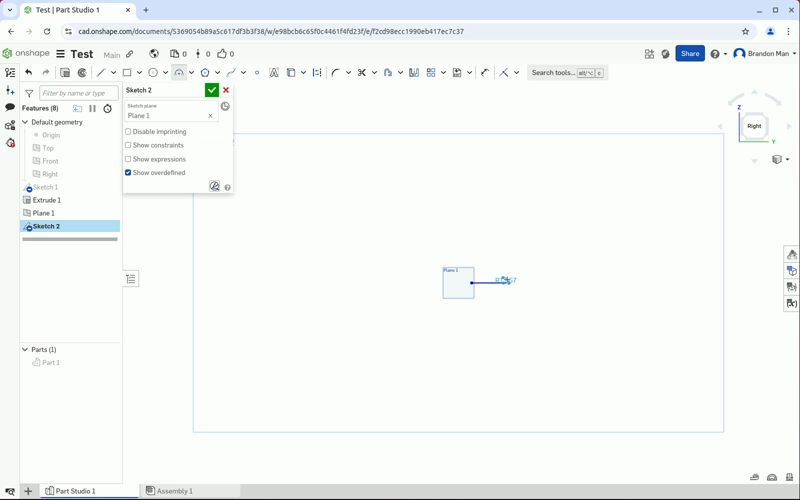
scroll(6)
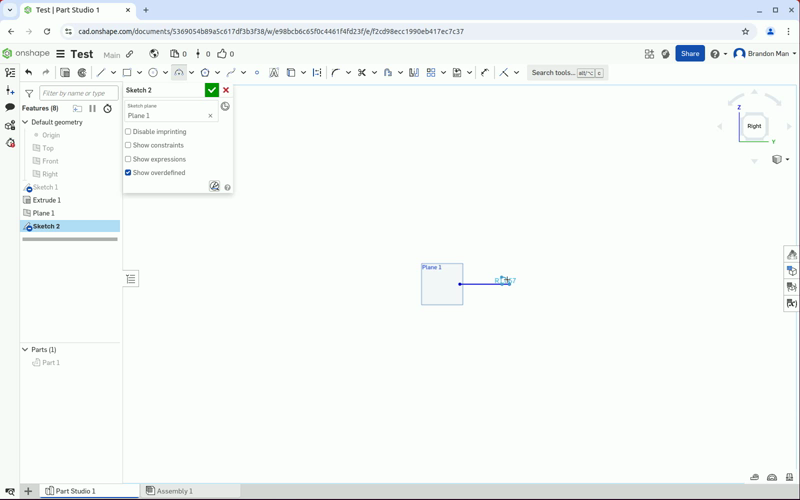
scroll(6)
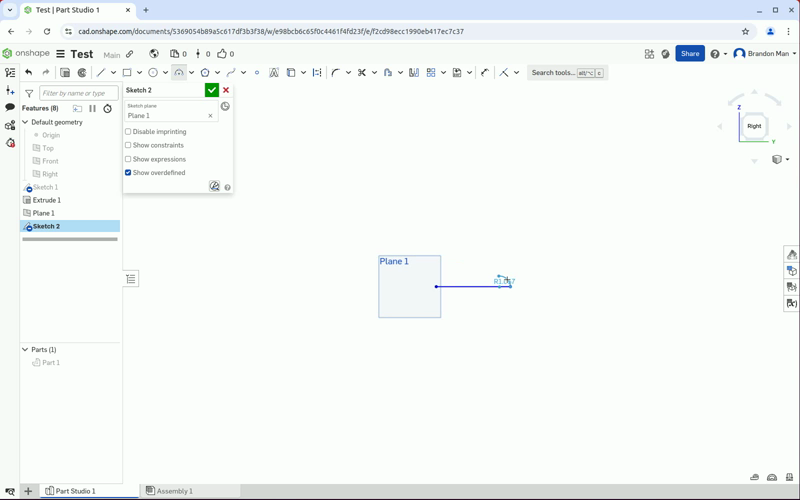
scroll(6)
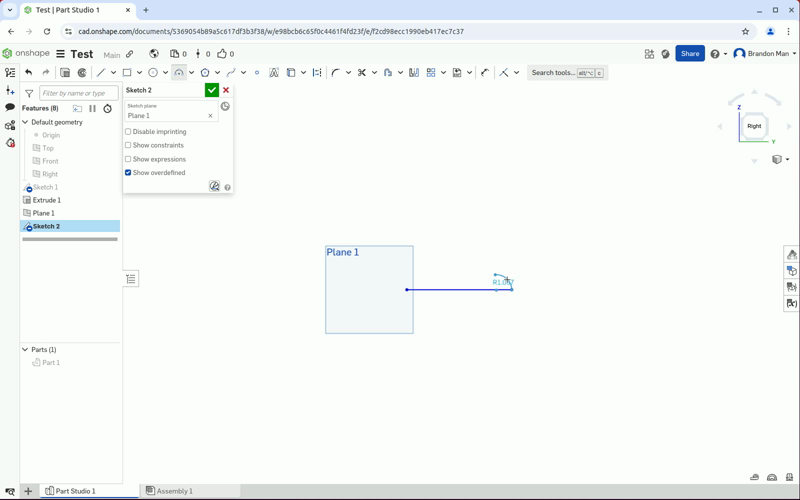
scroll(6)
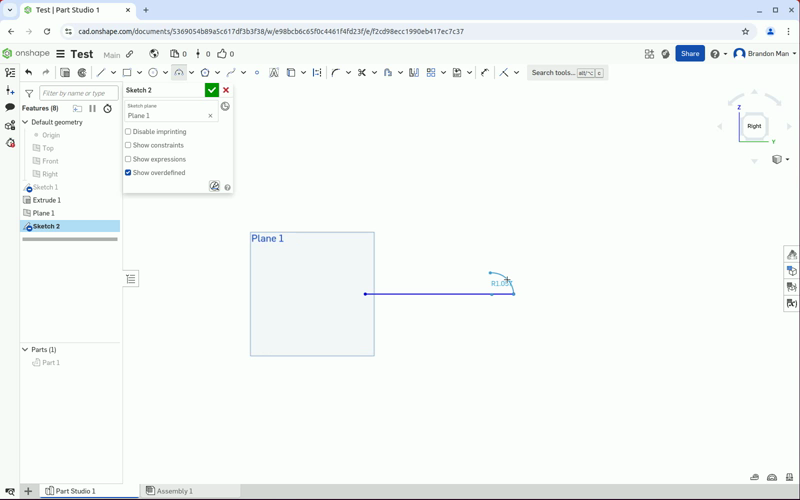
scroll(6)
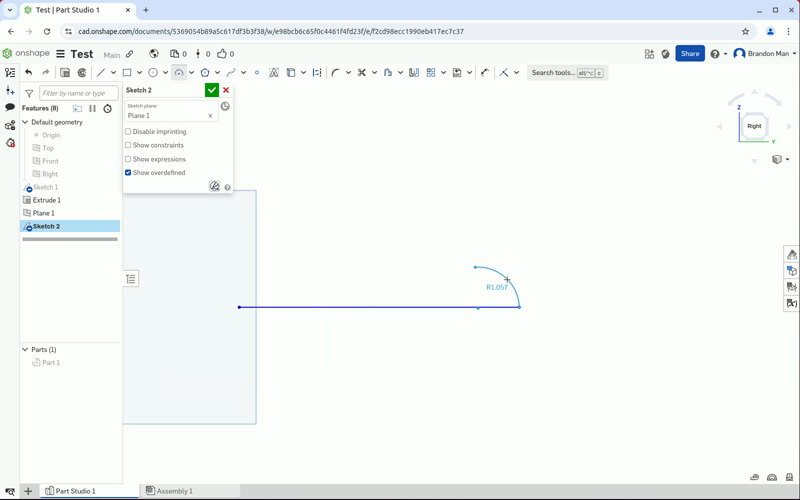
scroll(6)
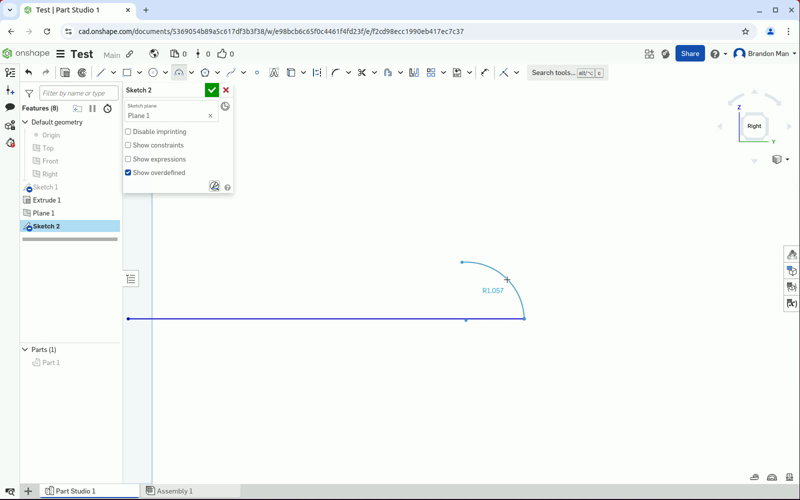
click(507, 279)
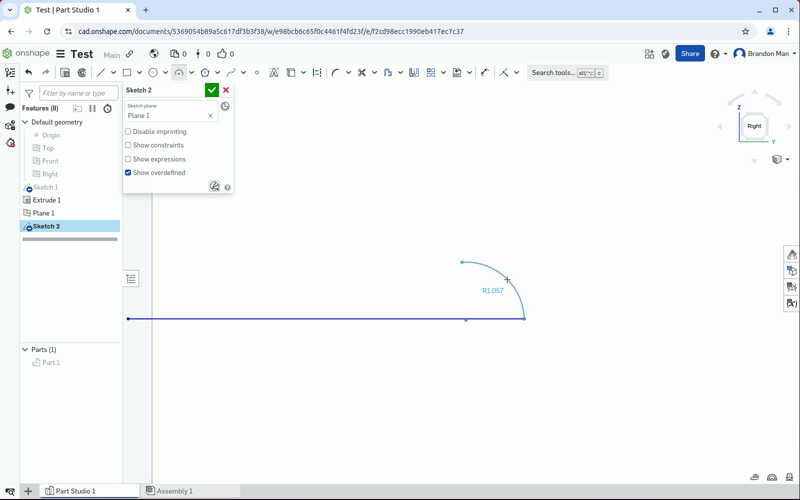
scroll(-6)
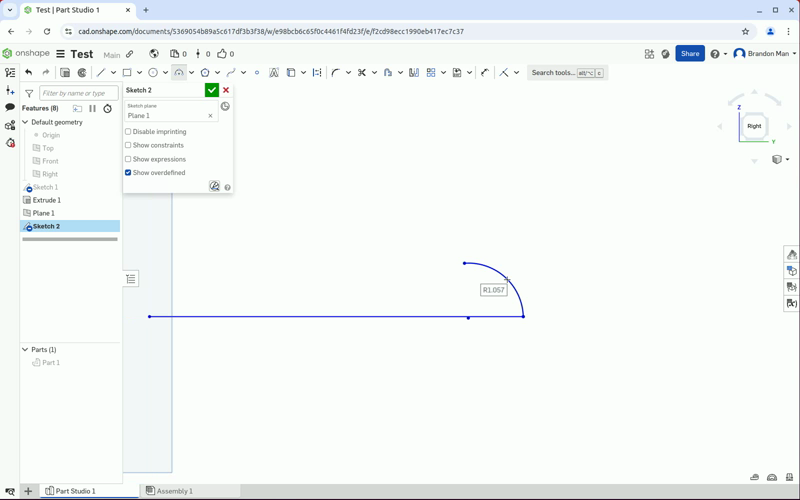
scroll(-6)
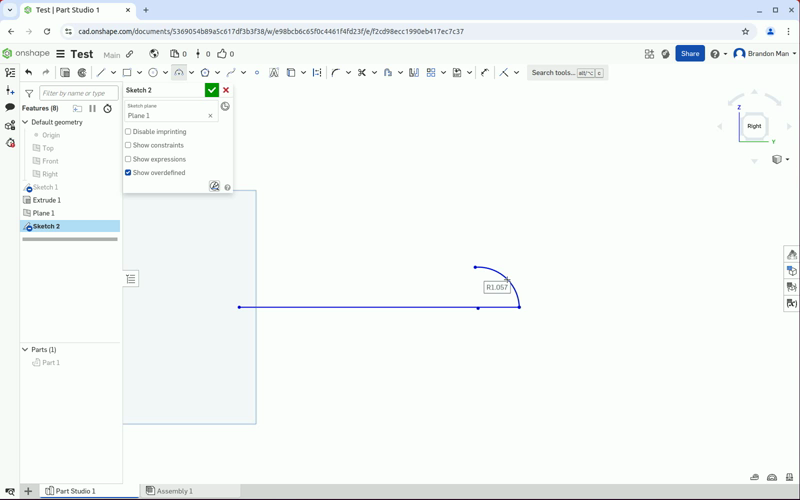
scroll(-6)
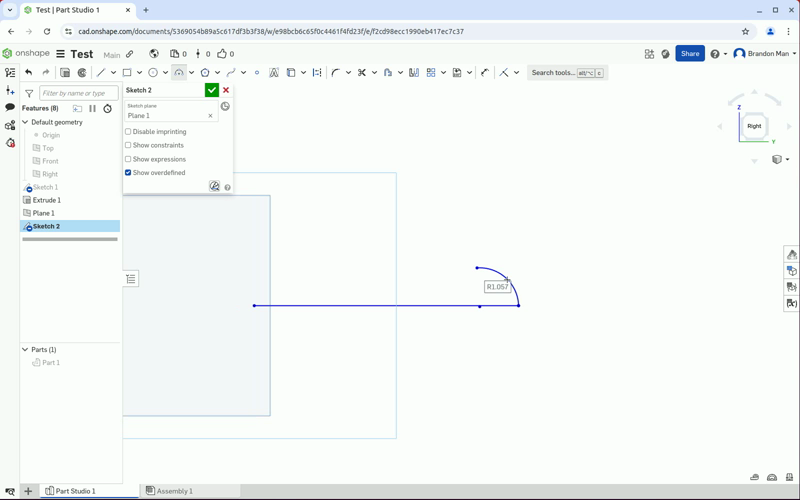
scroll(-6)
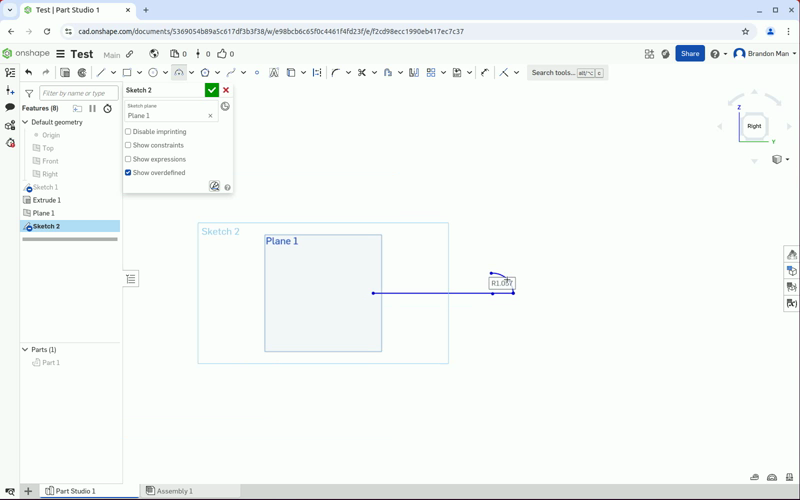
scroll(-6)
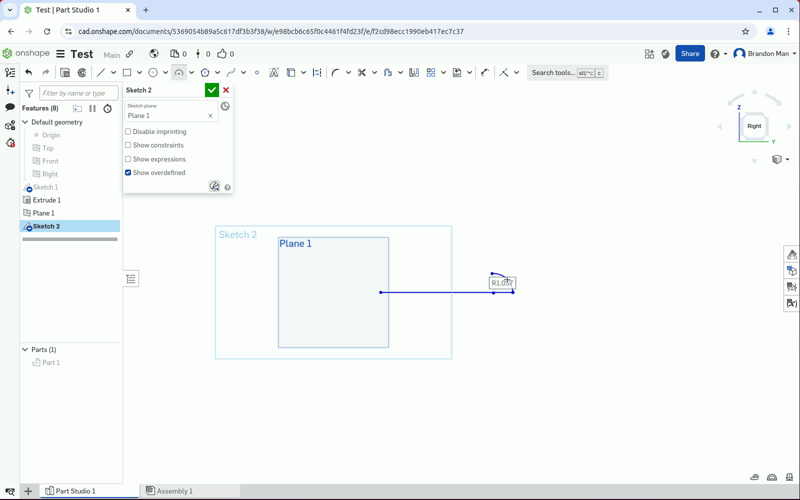
scroll(-6)
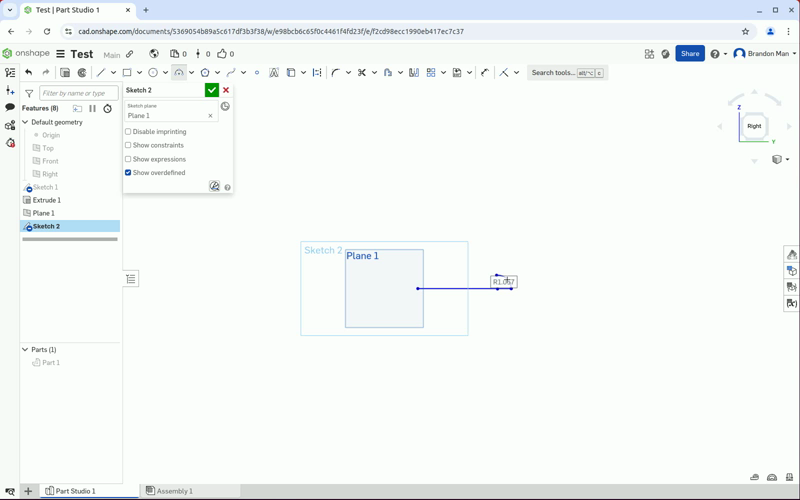
scroll(-6)
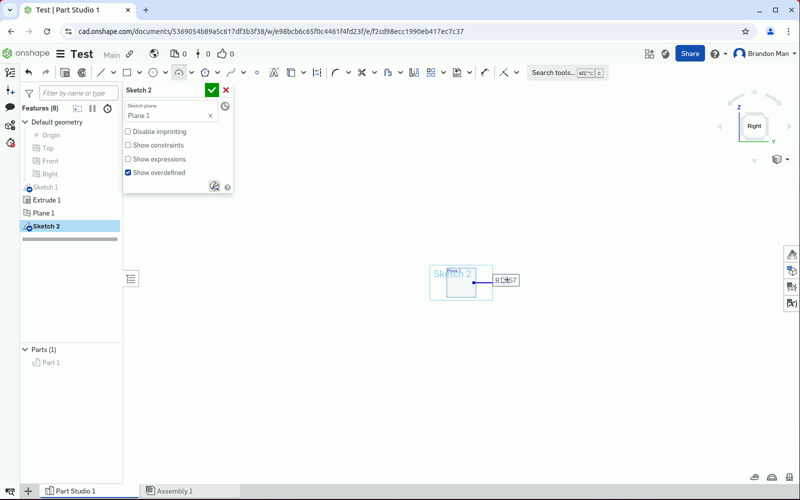
key_up(shift)
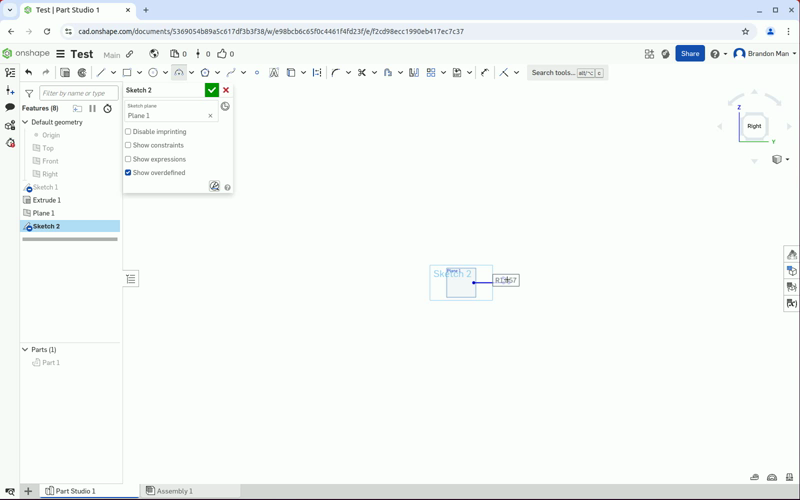
key(esc)
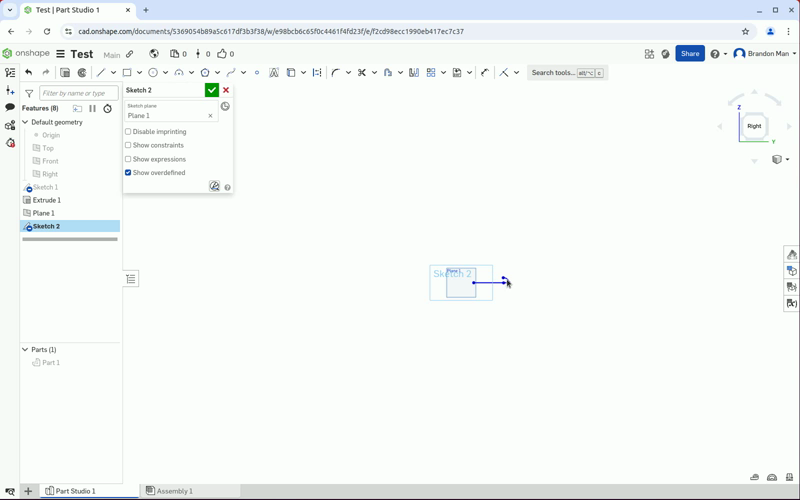
key(l)
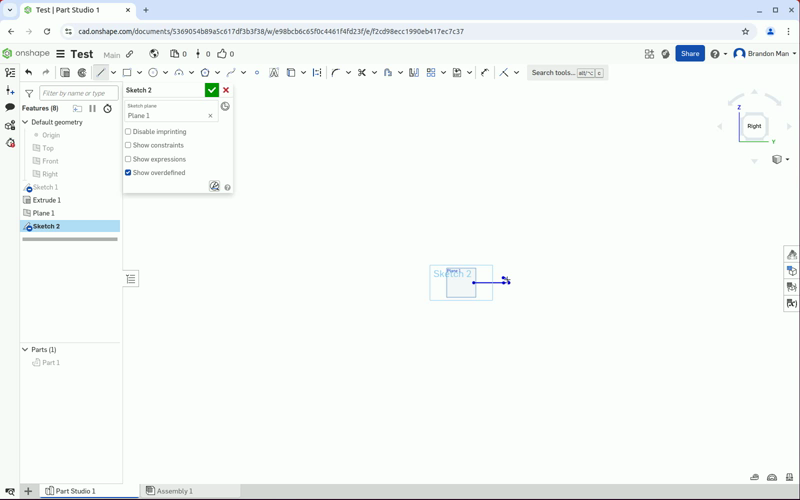
mouse_move(503, 277)
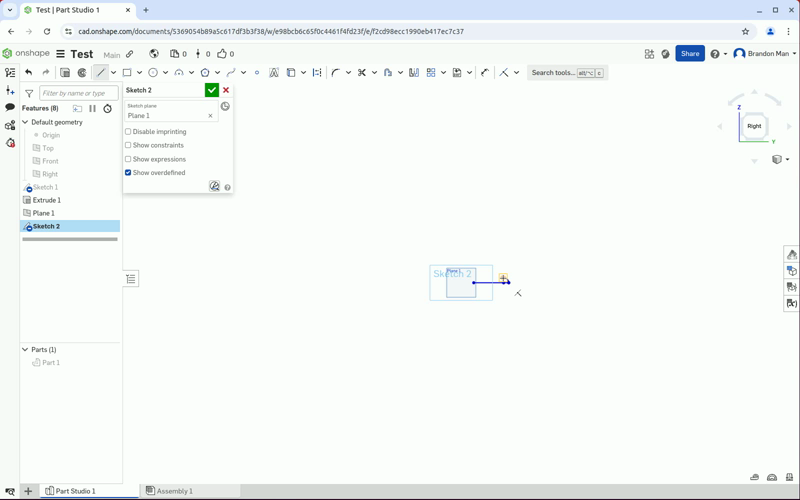
scroll(6)
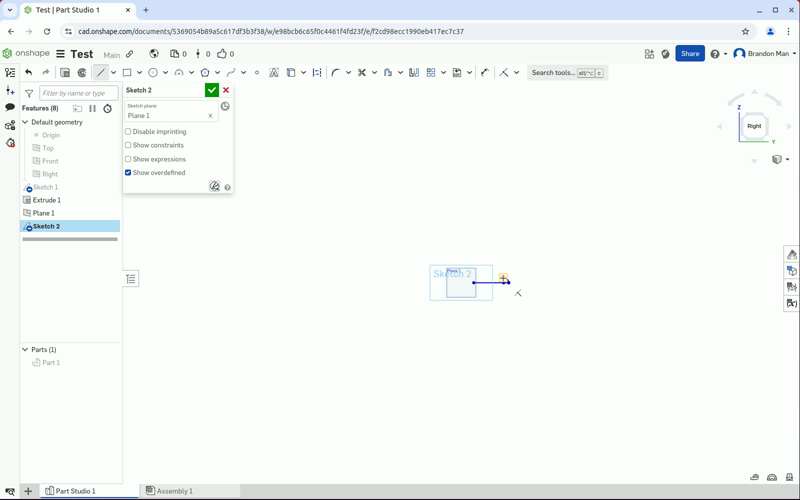
scroll(6)
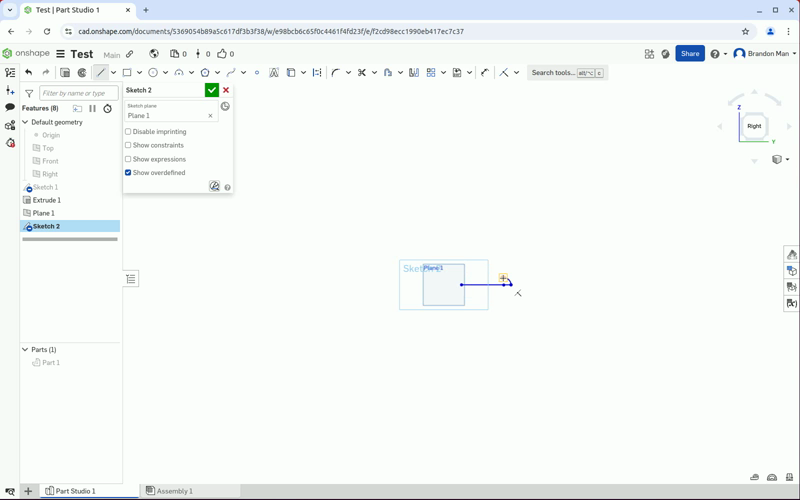
scroll(6)
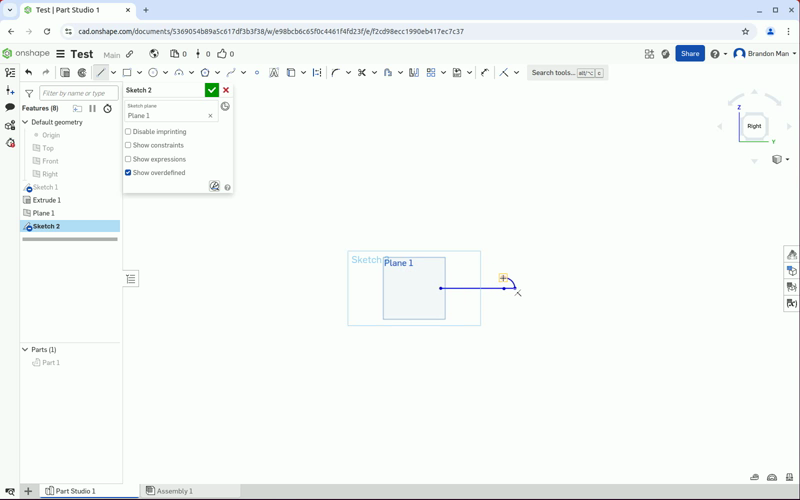
scroll(6)
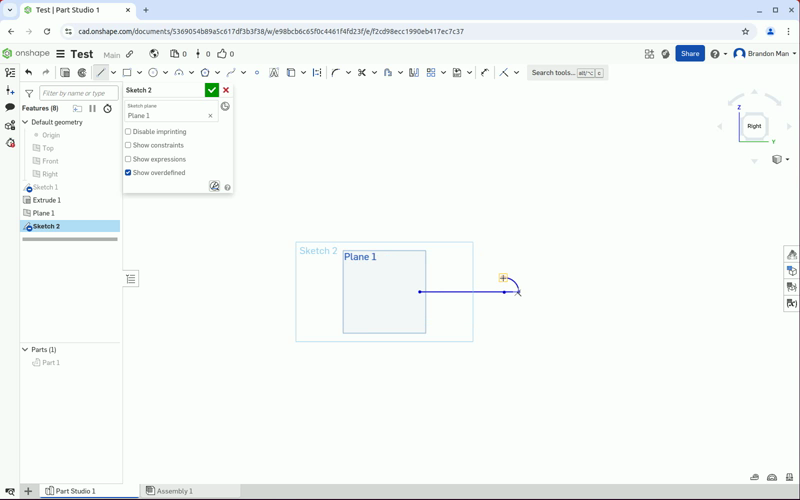
scroll(6)
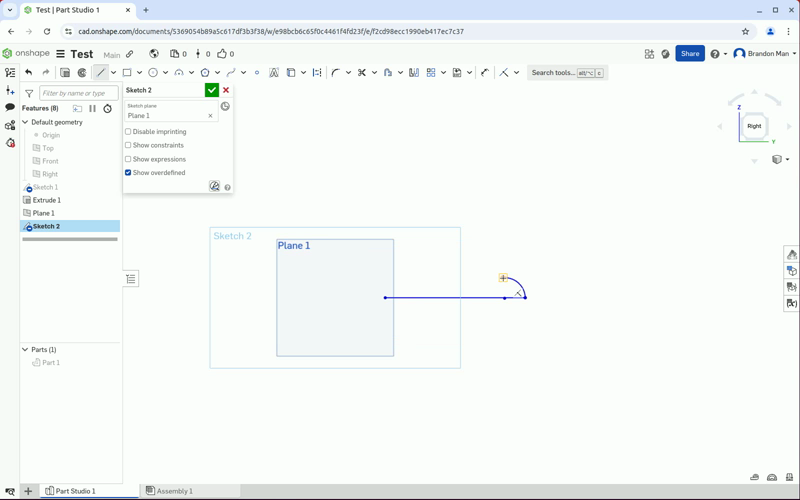
scroll(6)
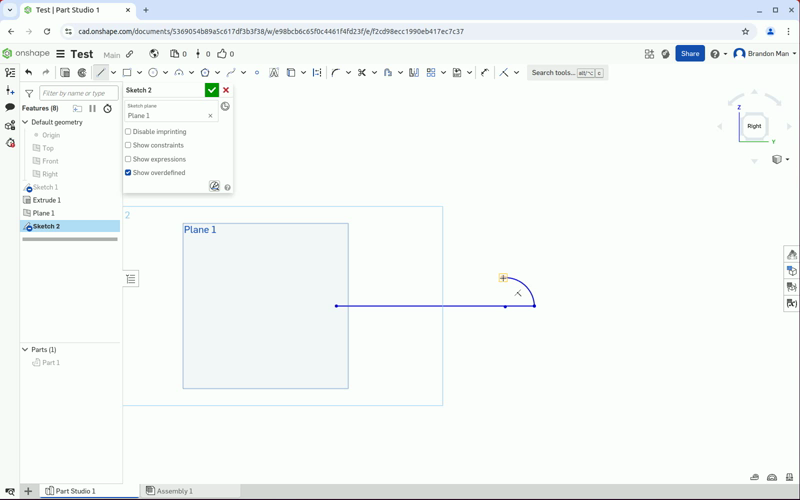
scroll(6)
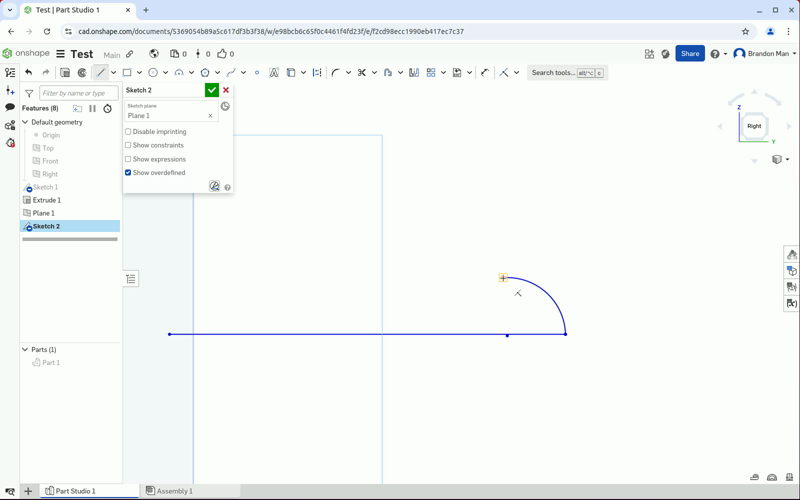
click(503, 277)
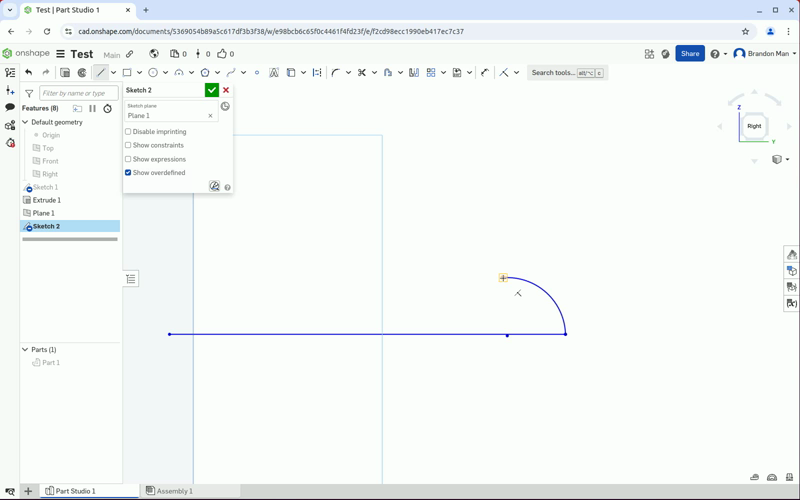
scroll(-6)
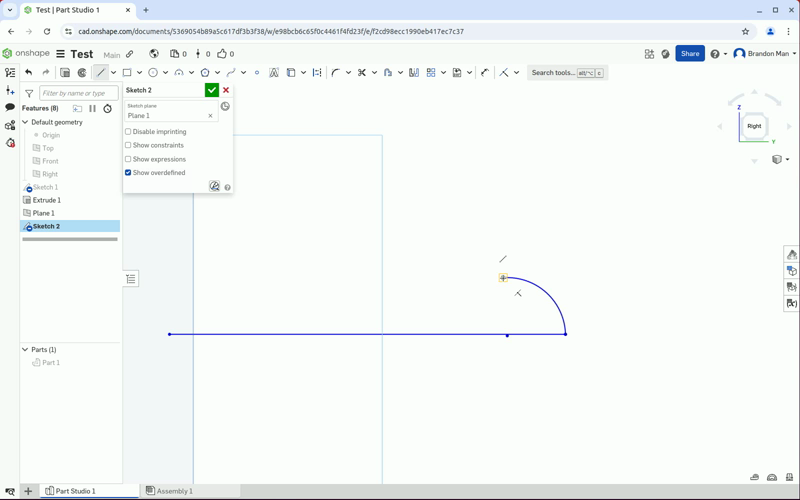
scroll(-6)
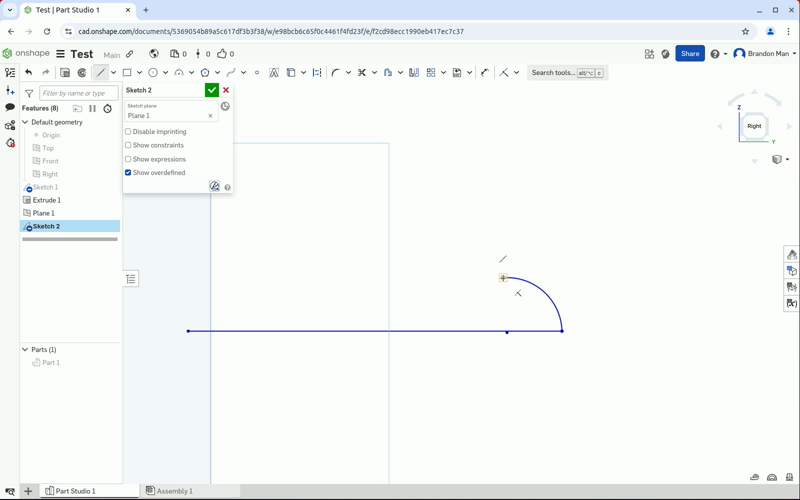
scroll(-6)
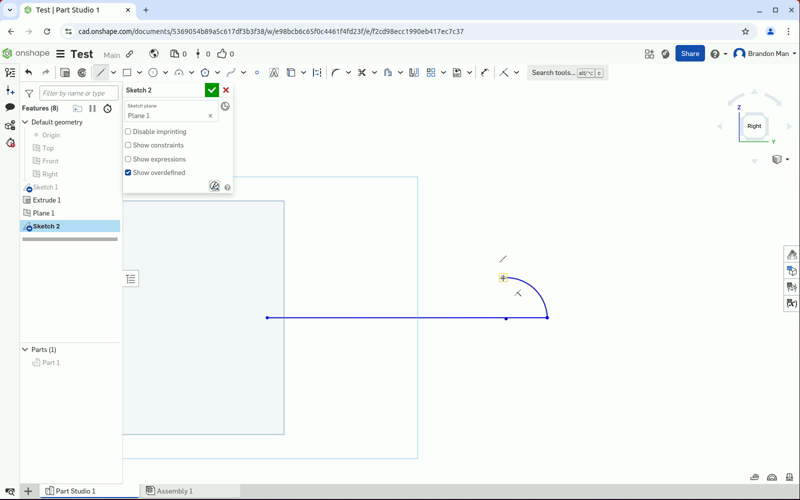
scroll(-6)
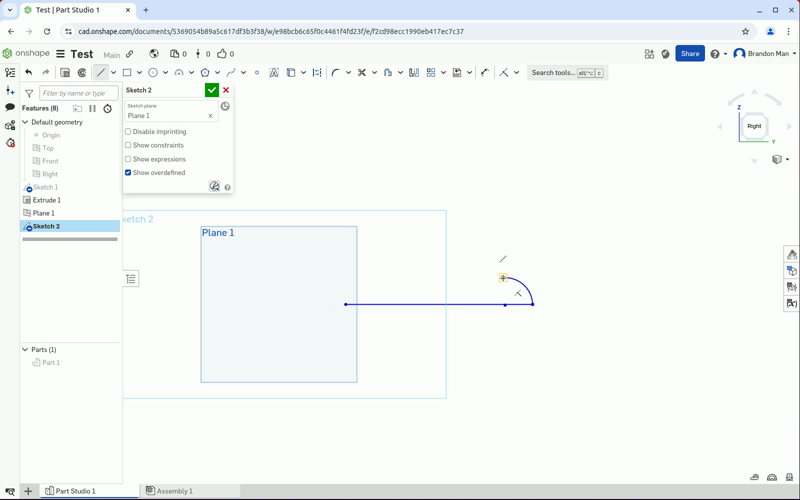
scroll(-6)
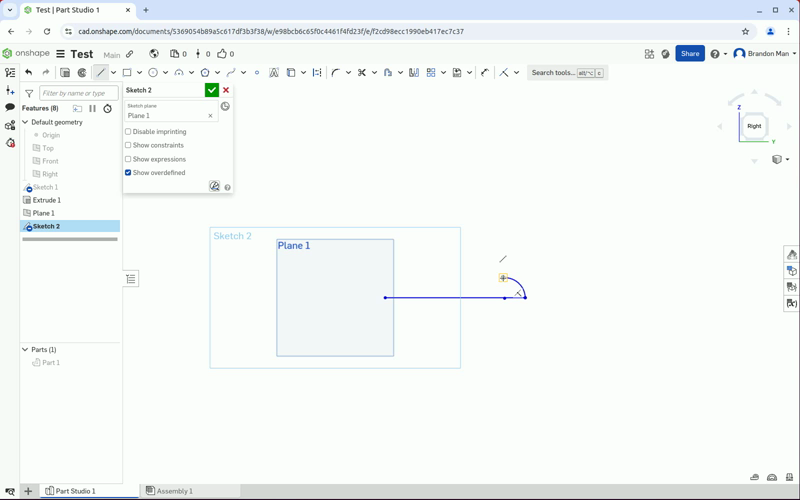
scroll(-6)
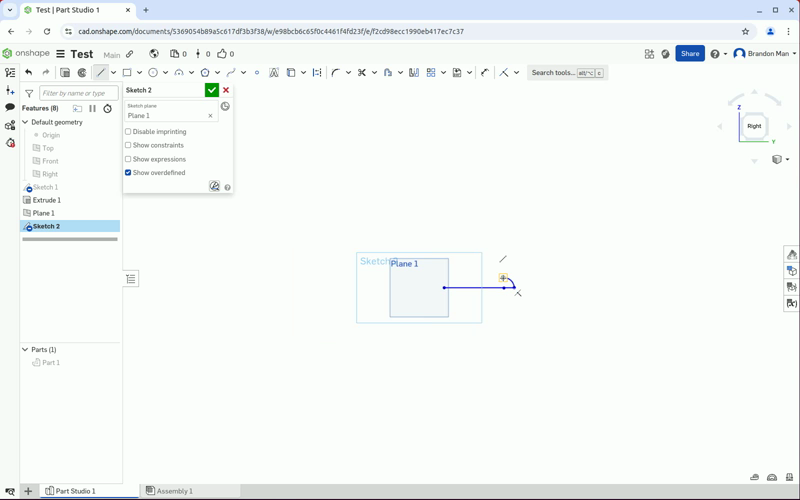
scroll(-6)
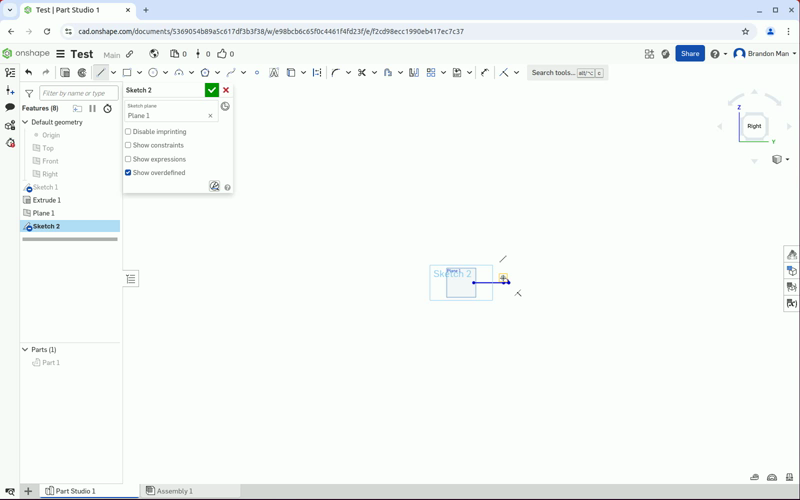
key_down(shift)
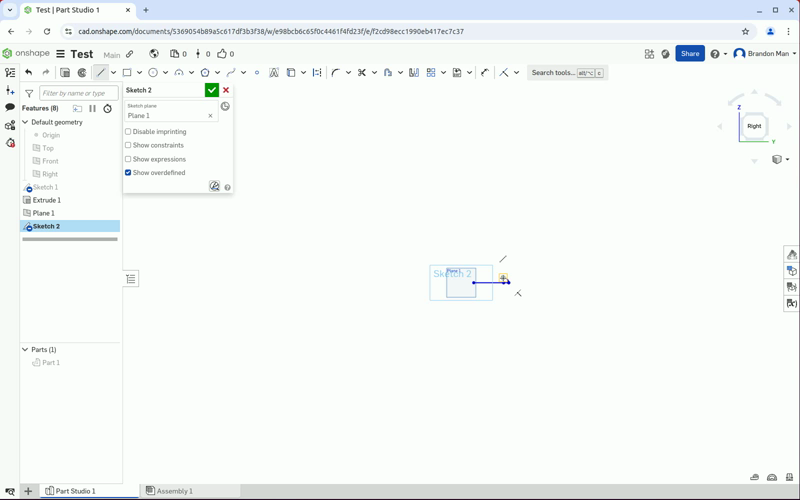
mouse_move(533, 277)
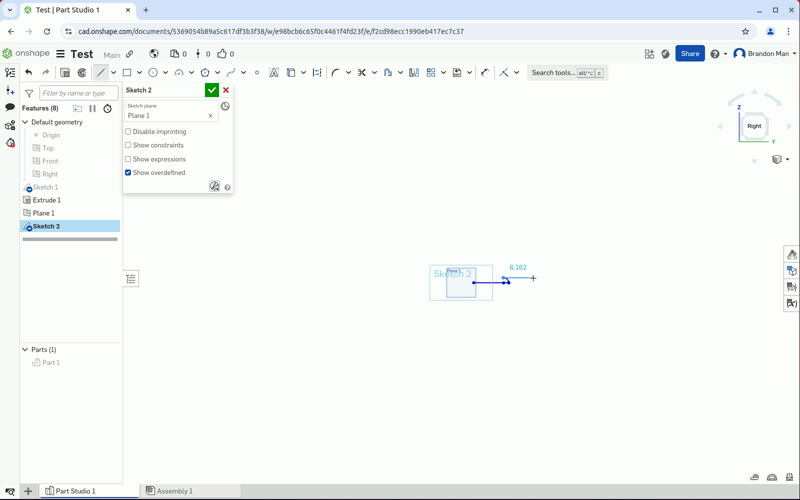
mouse_move(491, 277)
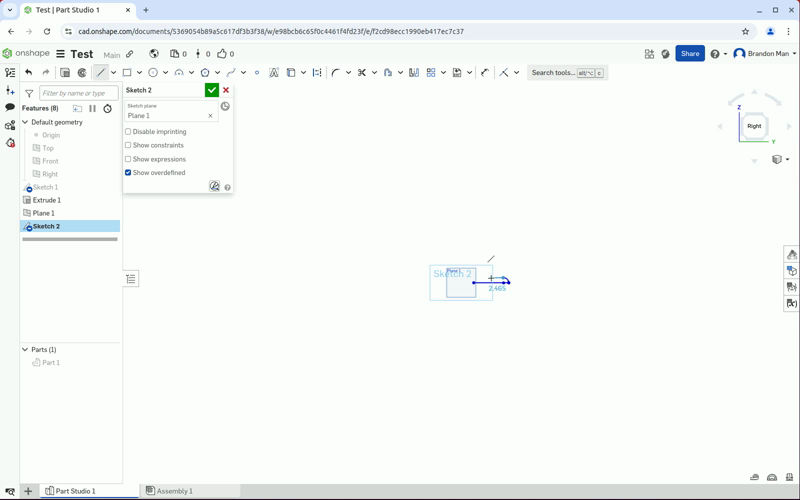
click(491, 277)
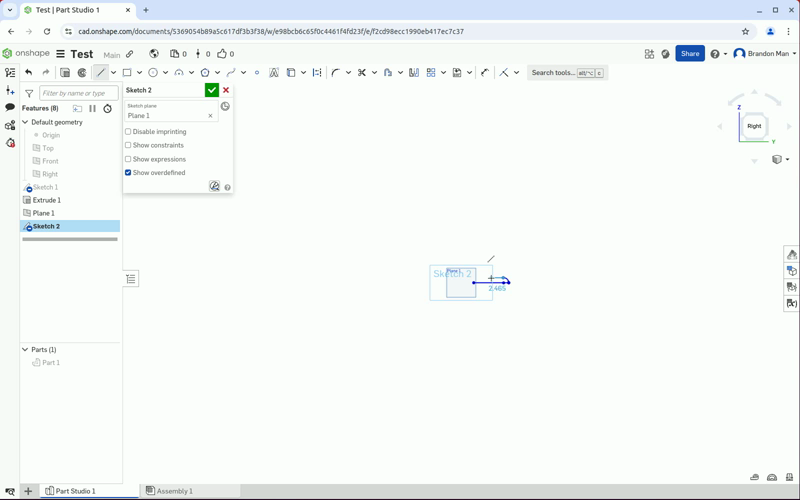
key_up(shift)
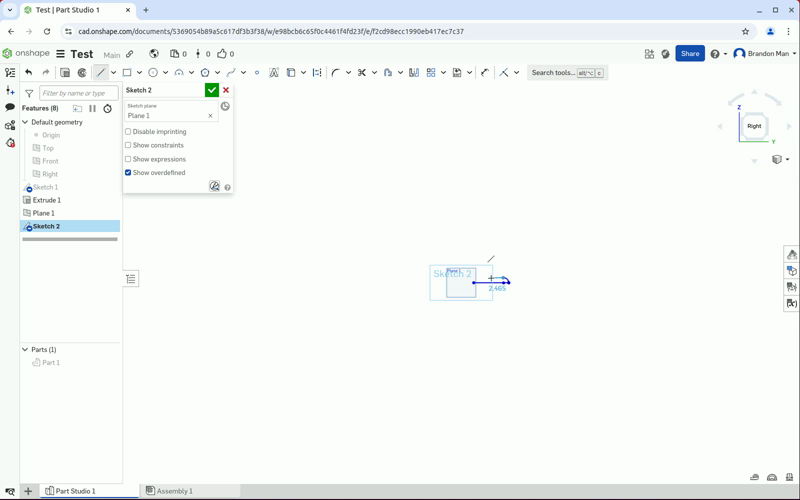
key_down(shift)
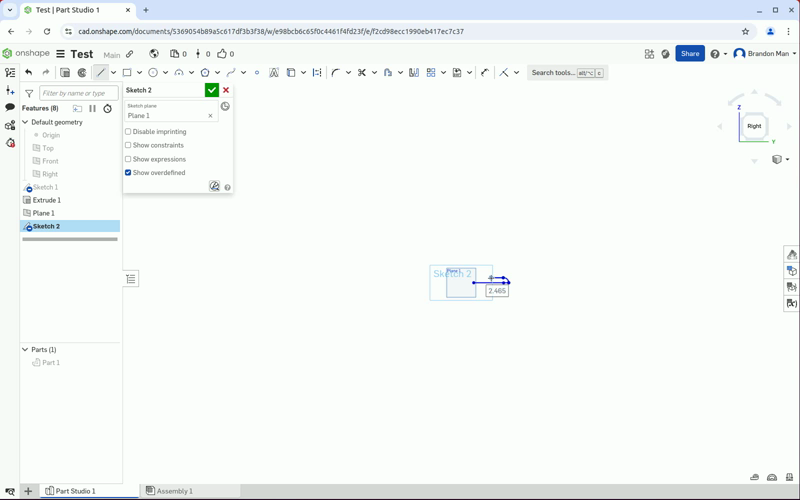
mouse_move(521, 277)
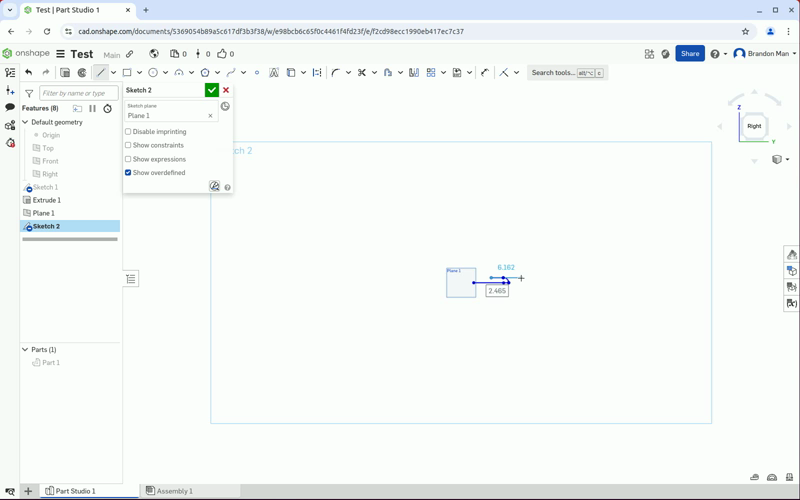
mouse_move(479, 277)
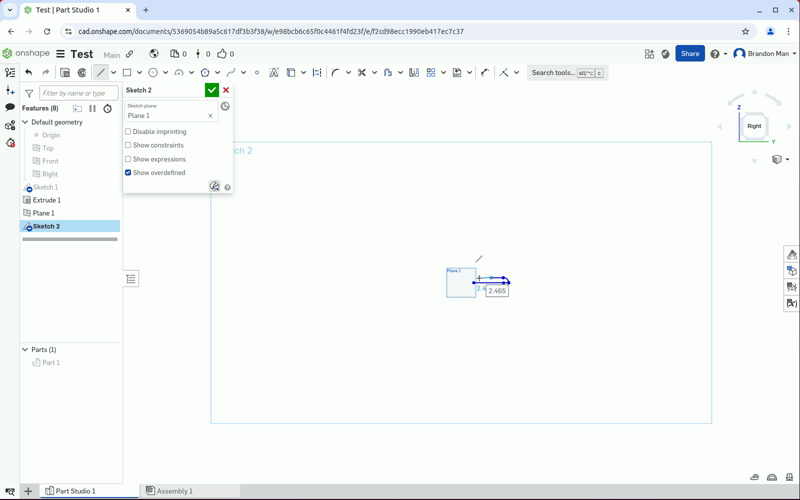
click(479, 277)
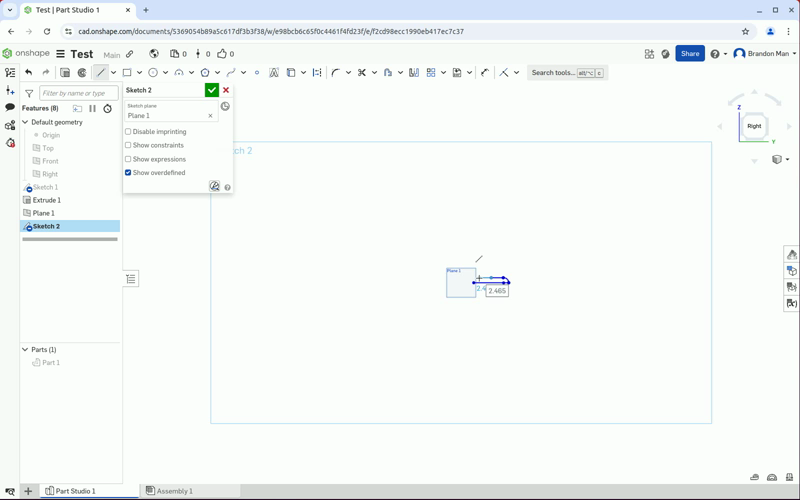
key_up(shift)
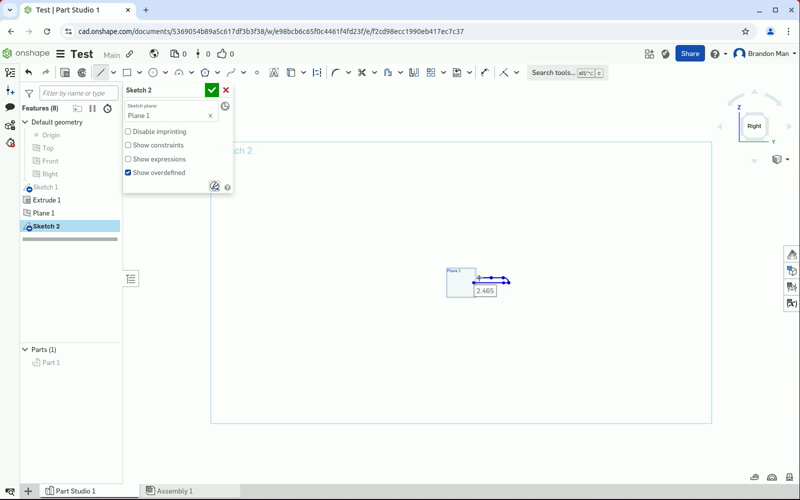
key(esc)
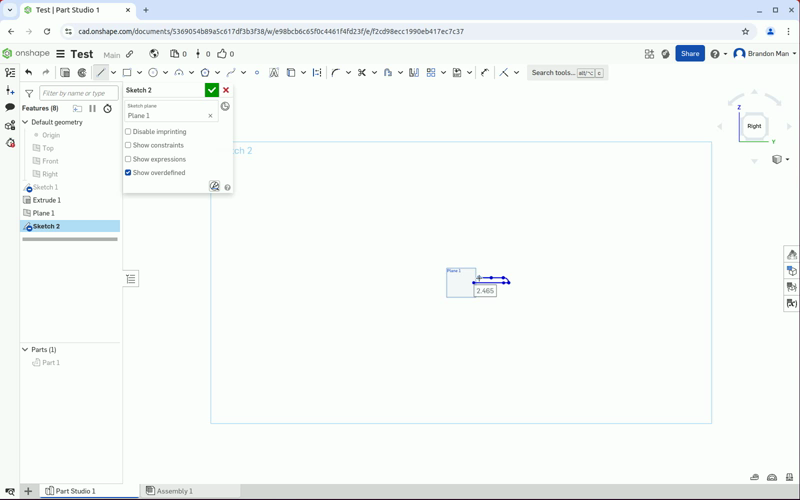
key(a)
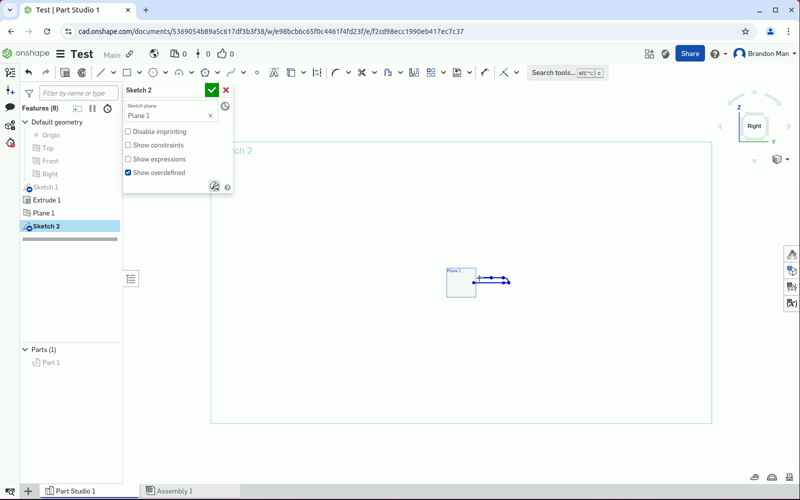
mouse_move(479, 277)
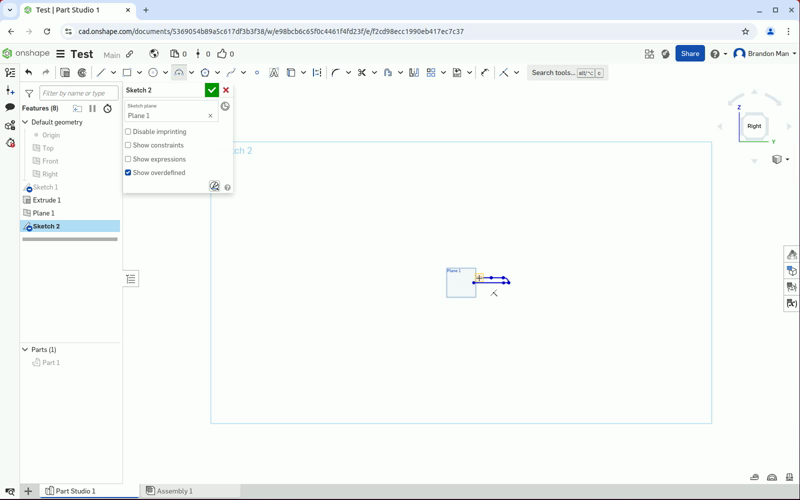
click(479, 277)
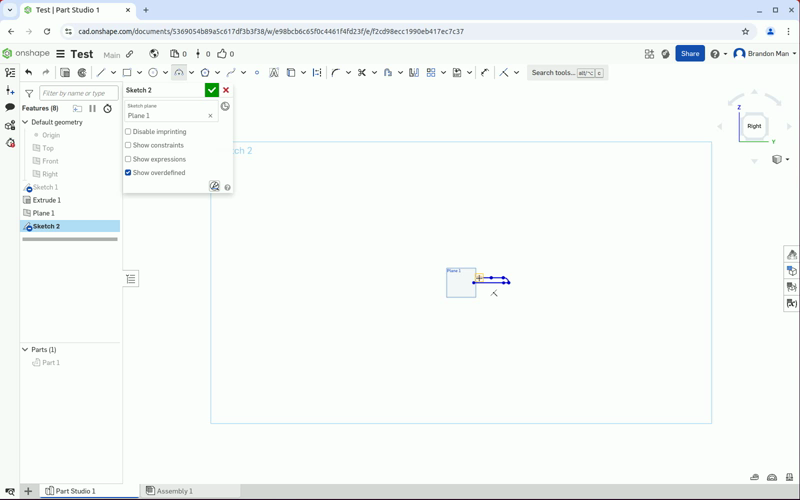
mouse_move(473, 282)
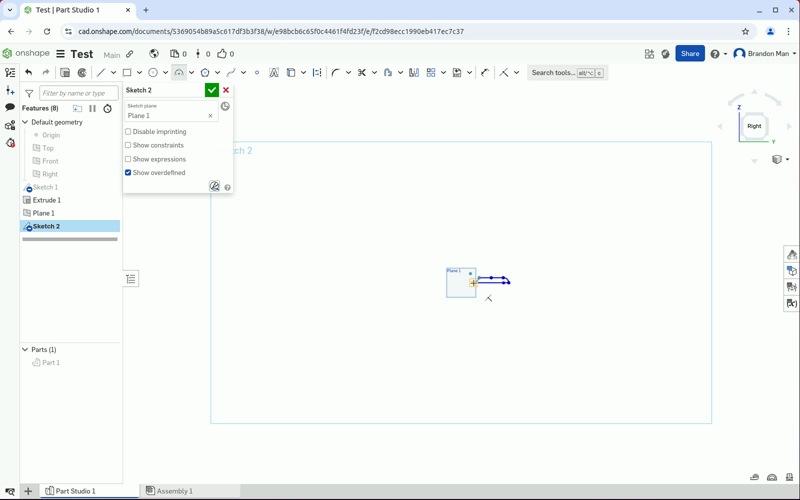
click(473, 282)
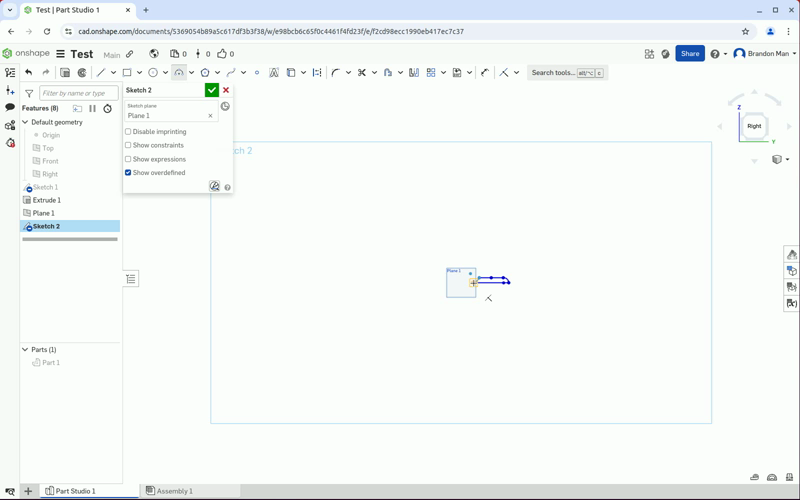
key_down(shift)
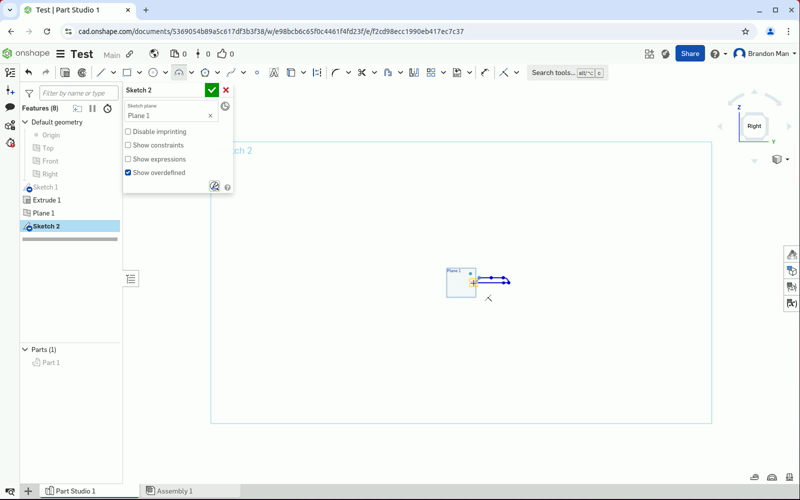
mouse_move(475, 279)
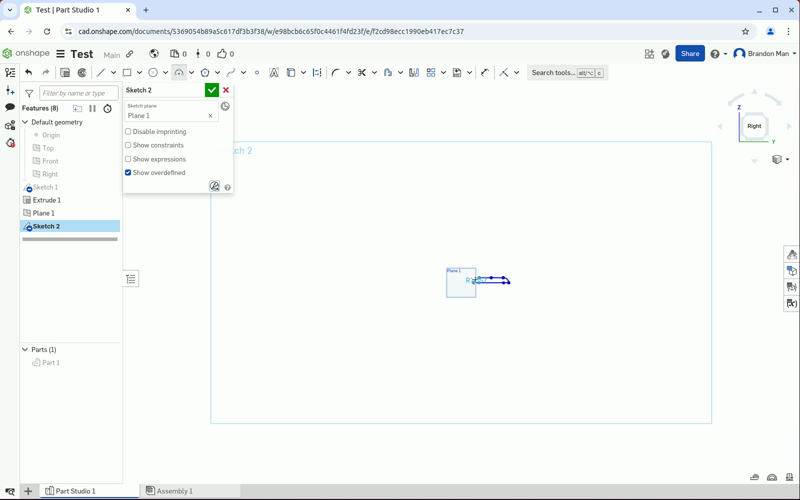
scroll(6)
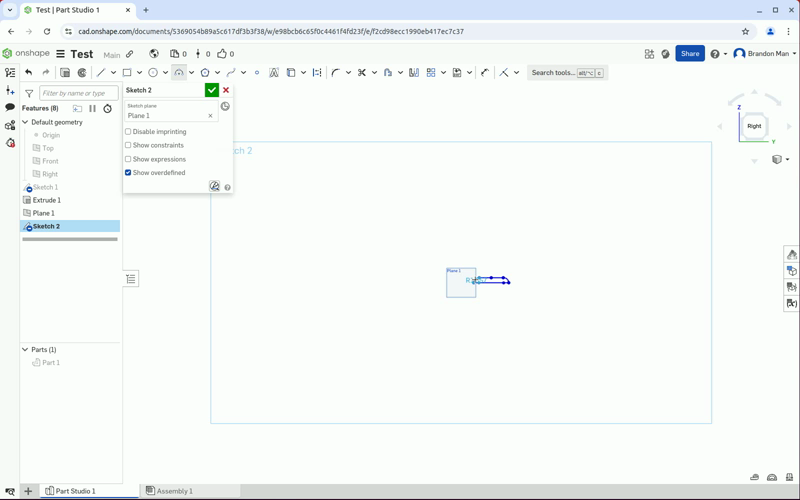
scroll(6)
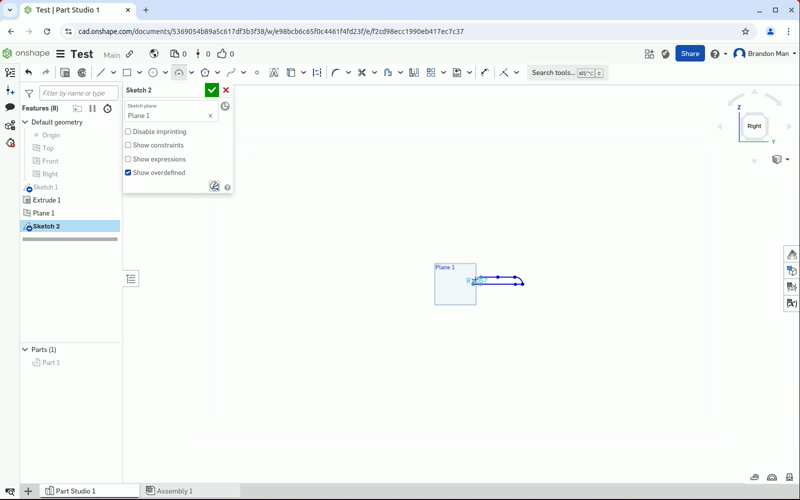
scroll(6)
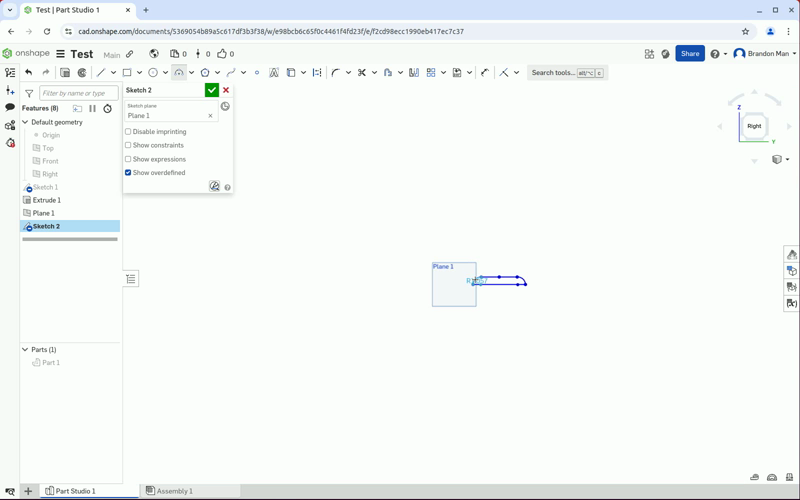
scroll(6)
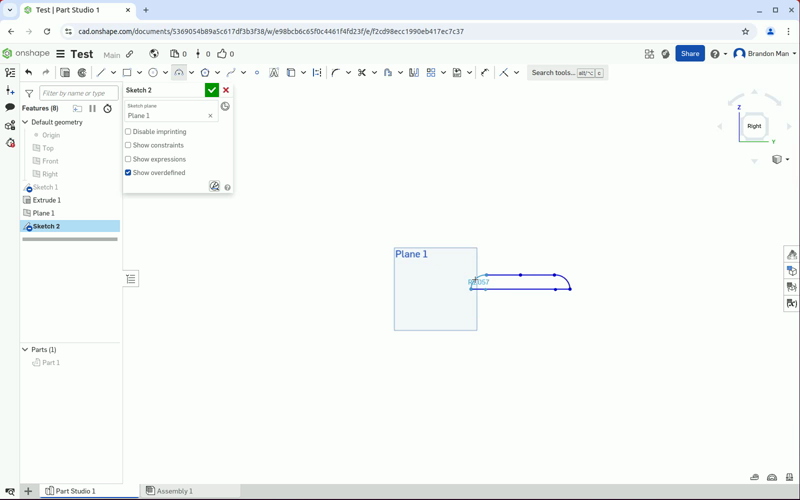
scroll(6)
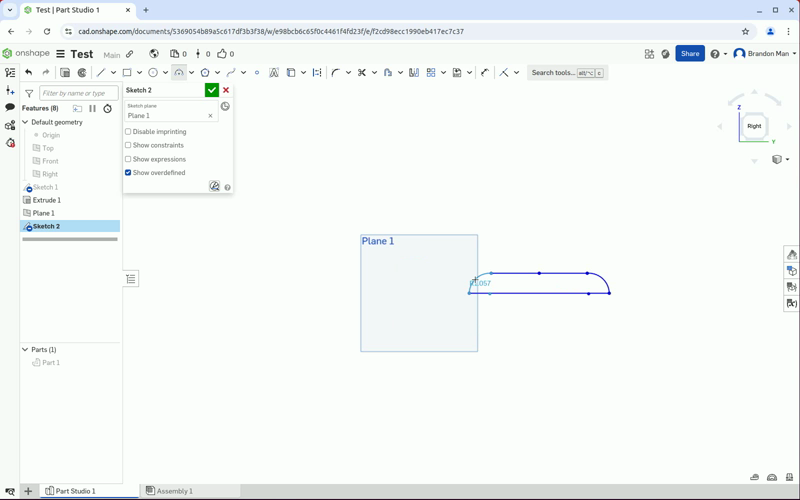
scroll(6)
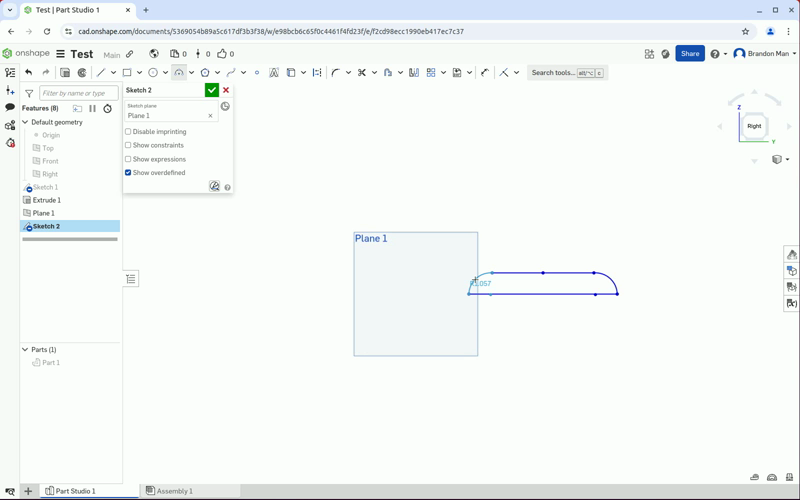
scroll(6)
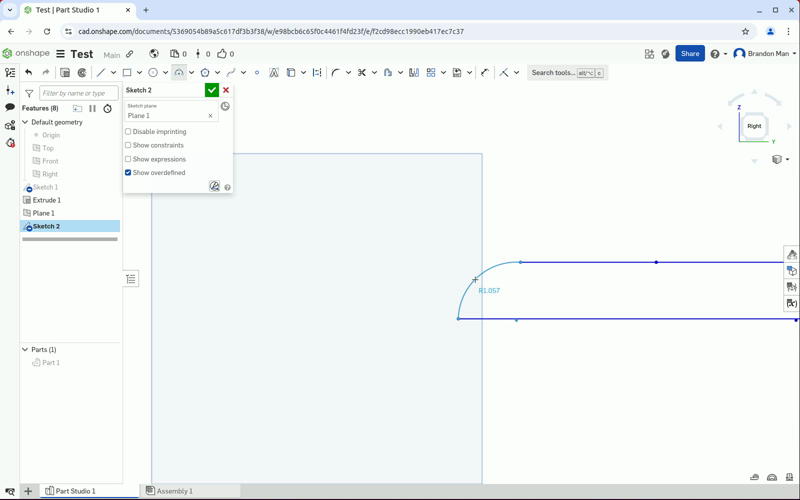
click(475, 279)
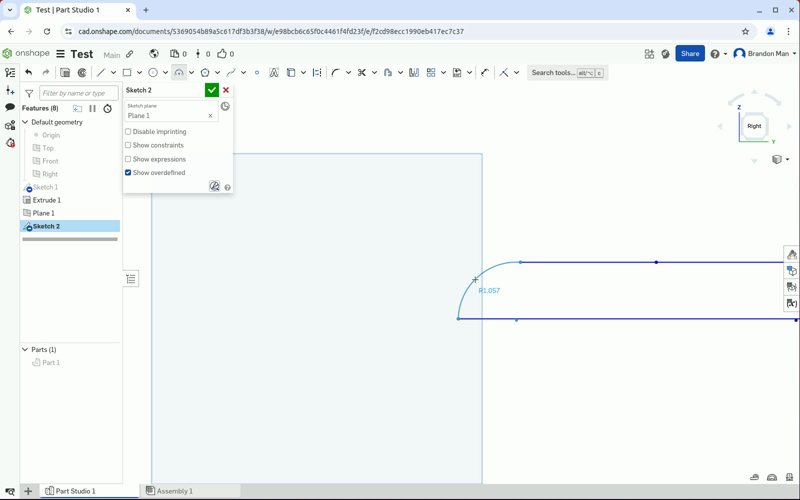
scroll(-6)
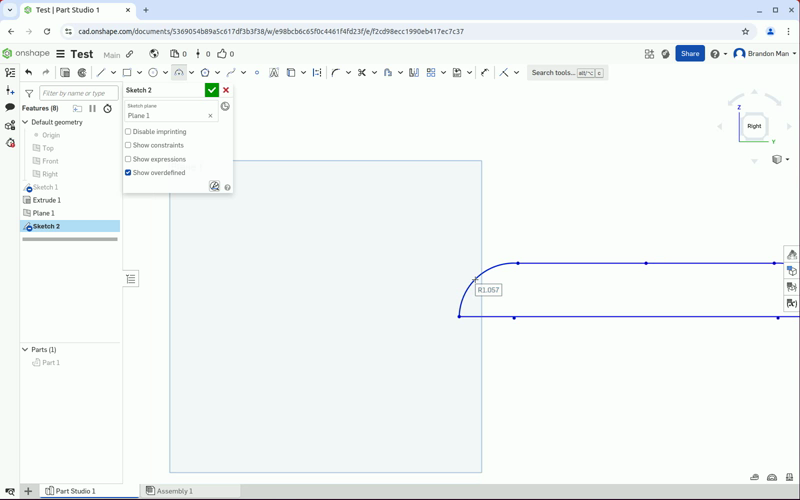
scroll(-6)
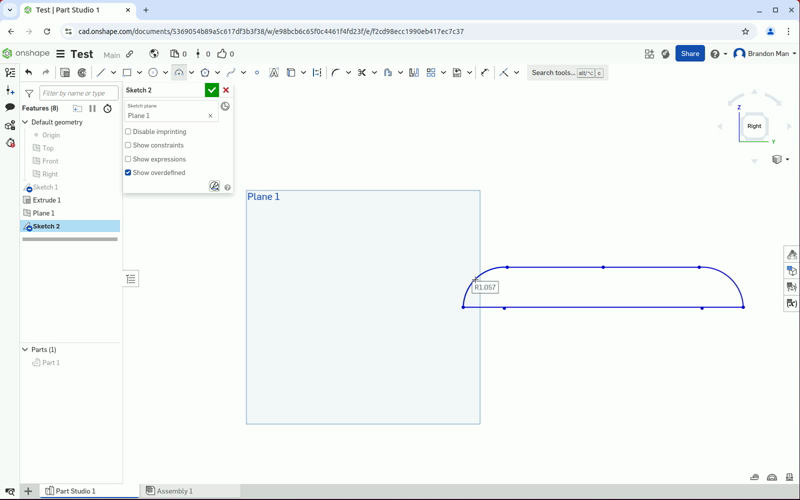
scroll(-6)
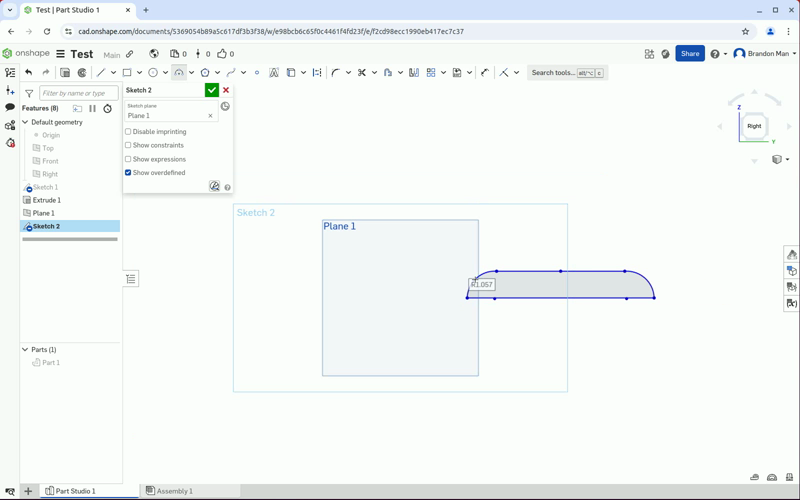
scroll(-6)
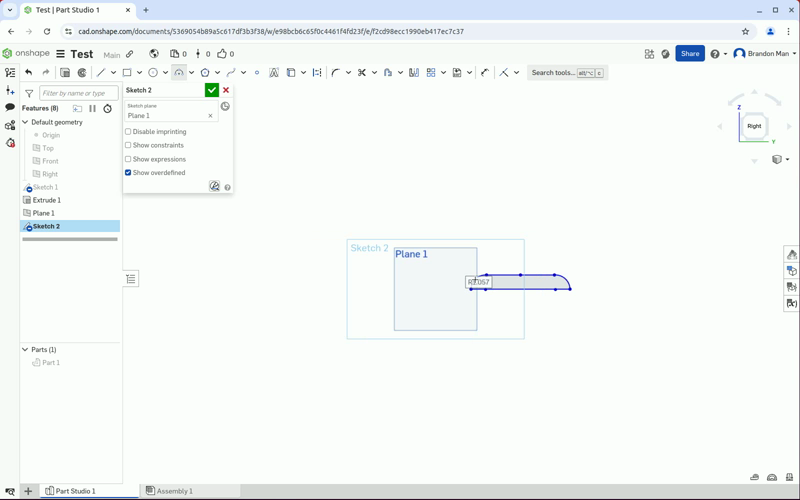
scroll(-6)
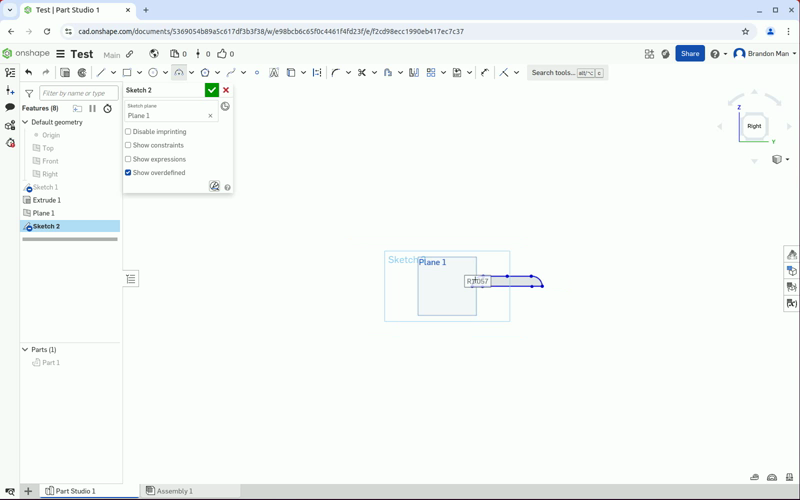
scroll(-6)
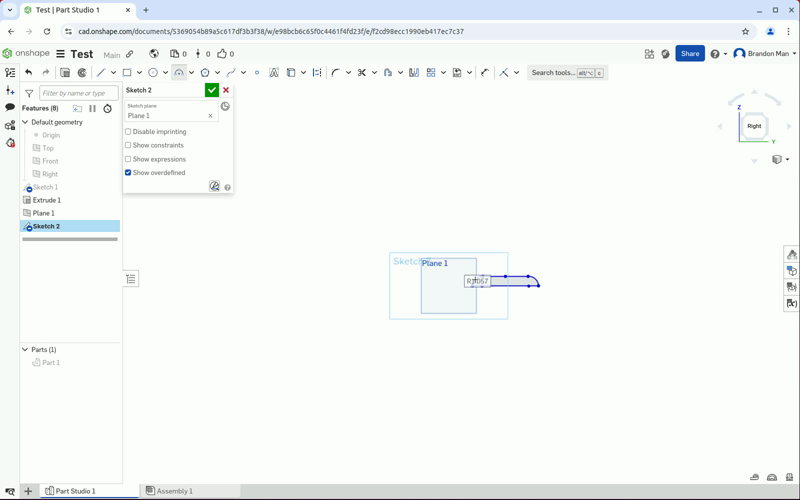
scroll(-6)
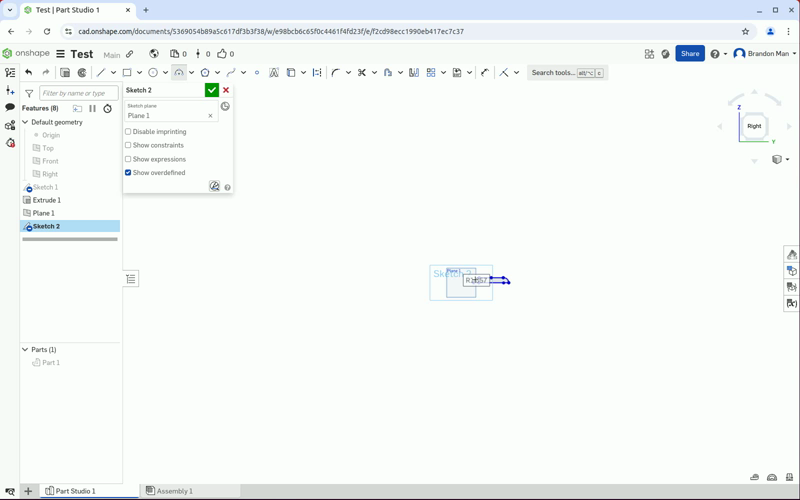
key_up(shift)
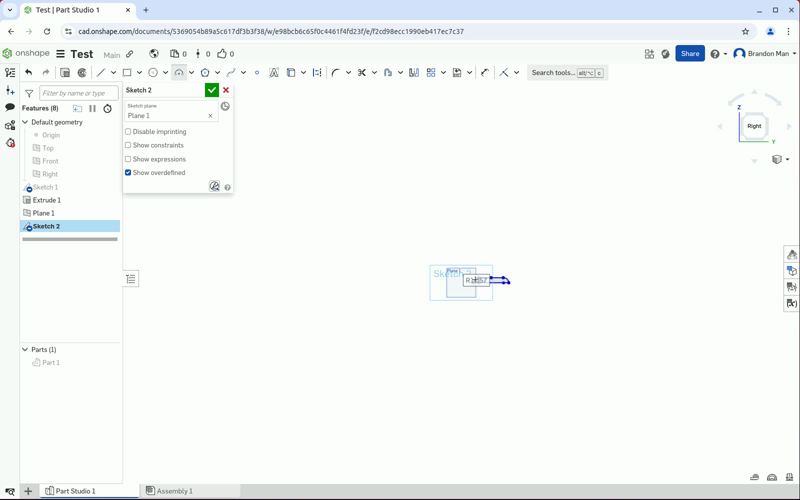
key(esc)
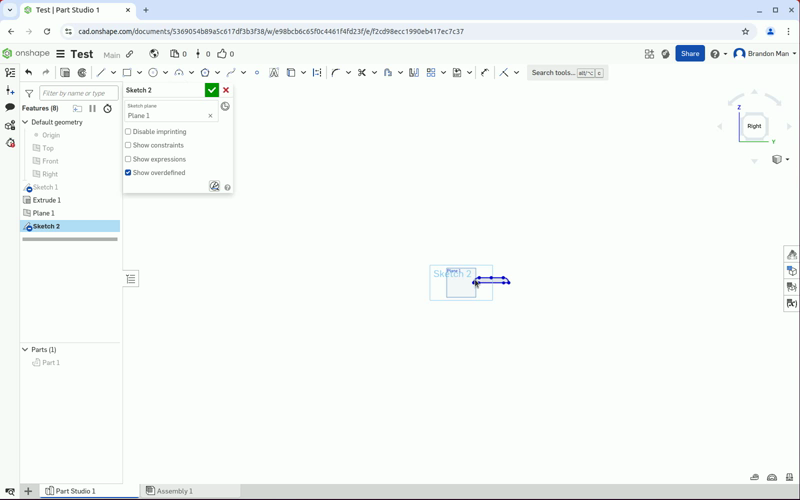
mouse_move(504, 279)
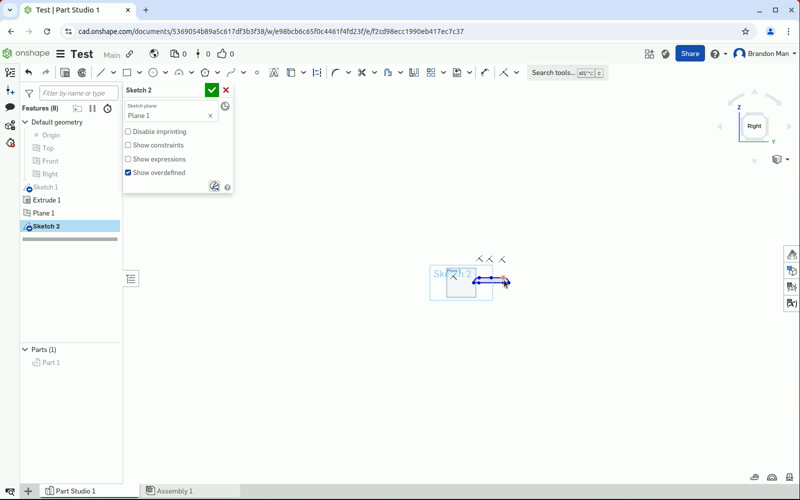
scroll(6)
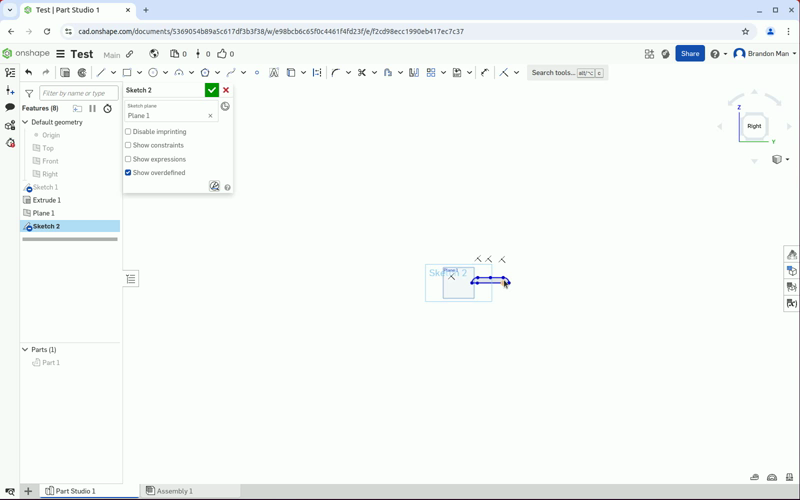
scroll(6)
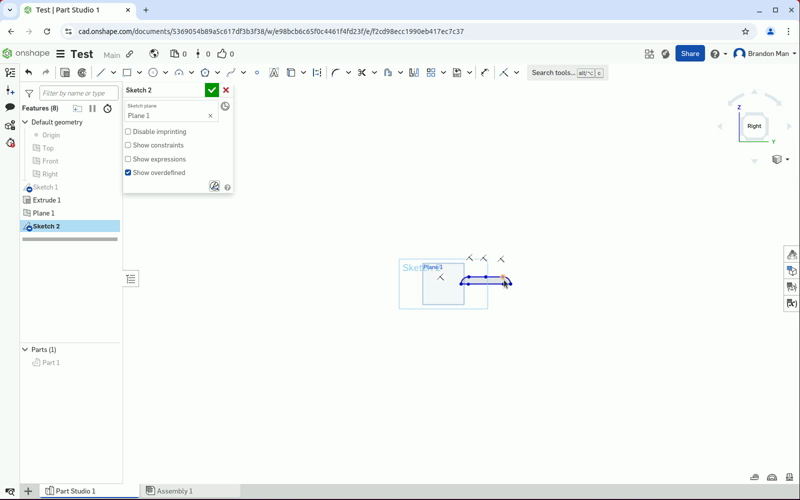
scroll(6)
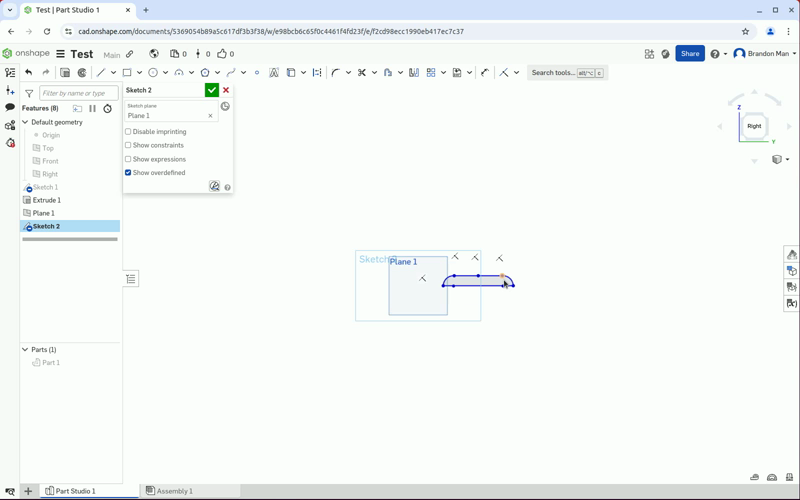
scroll(6)
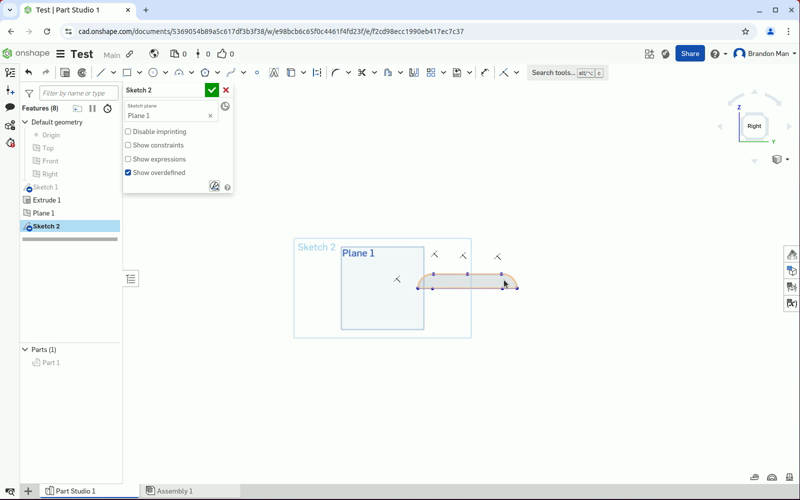
scroll(6)
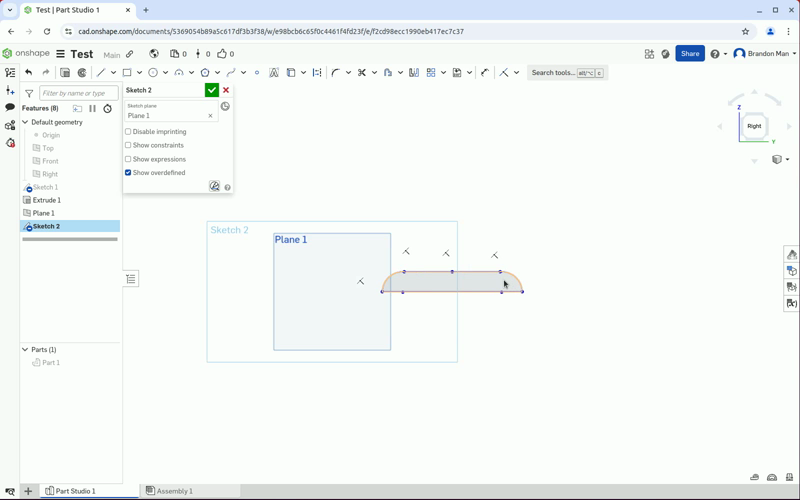
scroll(6)
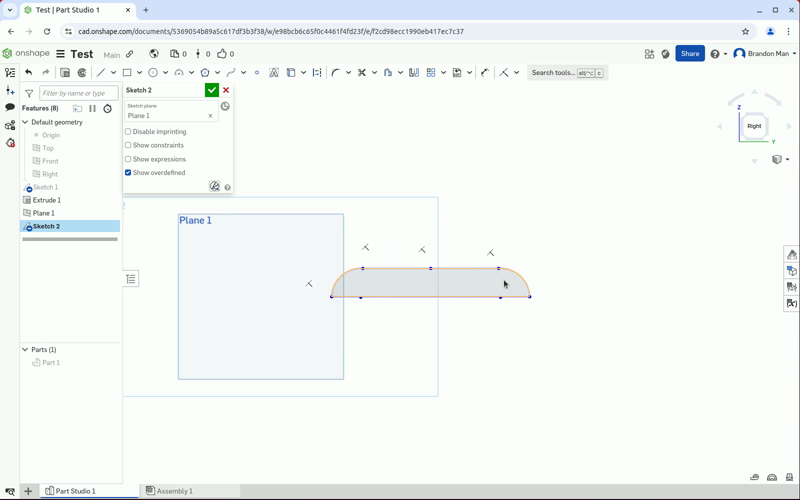
scroll(6)
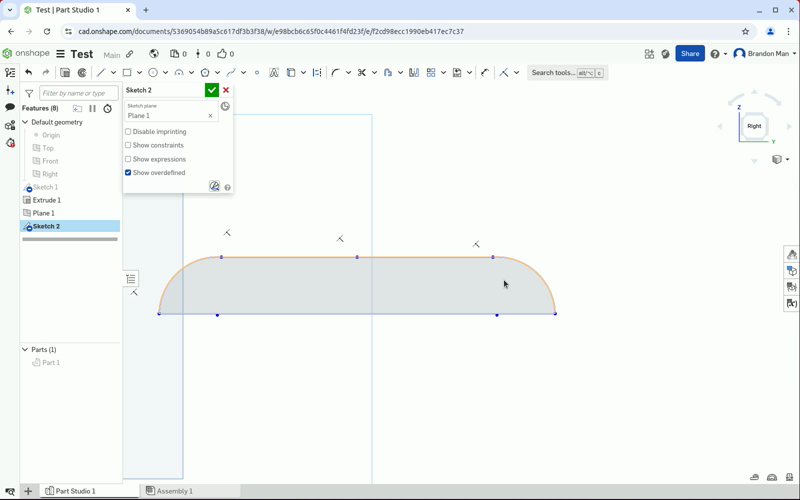
click(504, 279)
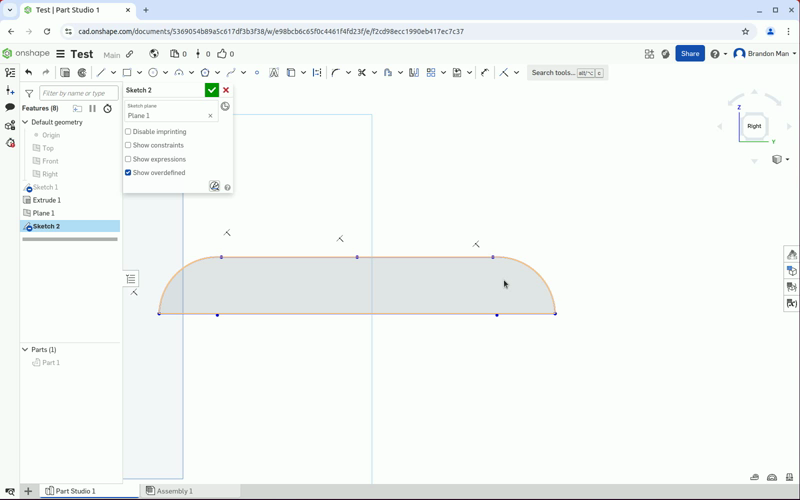
scroll(-6)
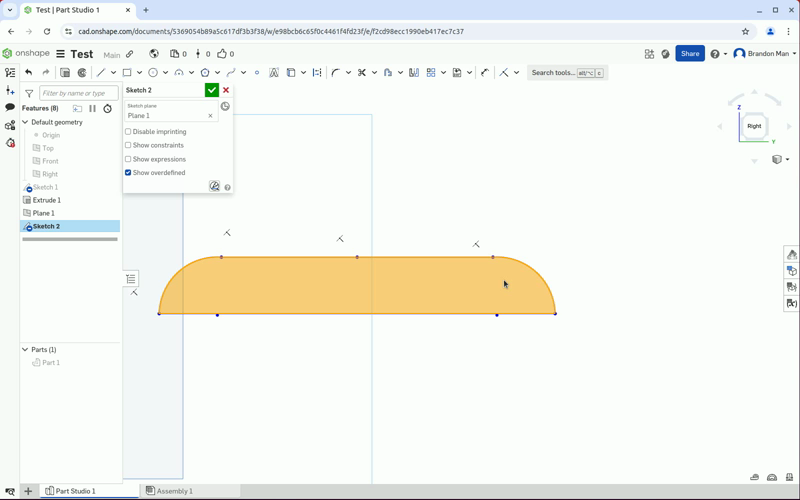
scroll(-6)
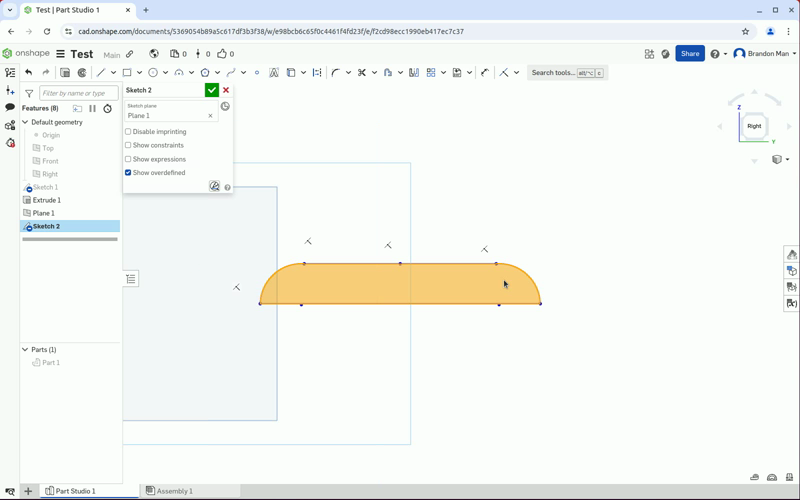
scroll(-6)
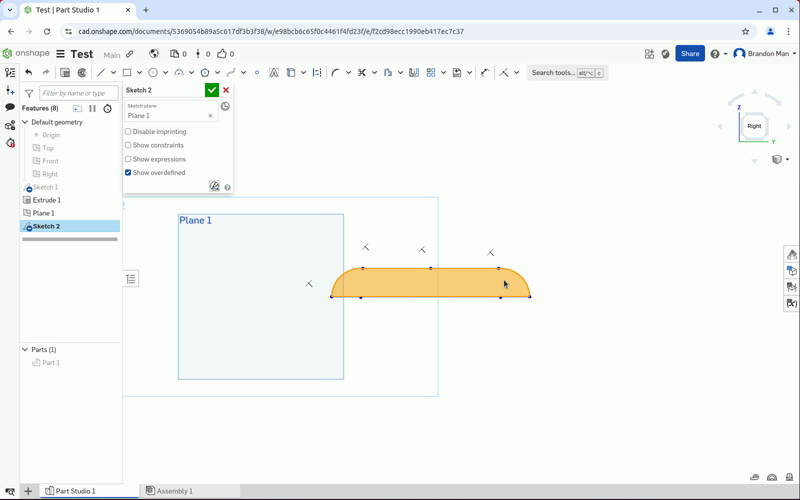
scroll(-6)
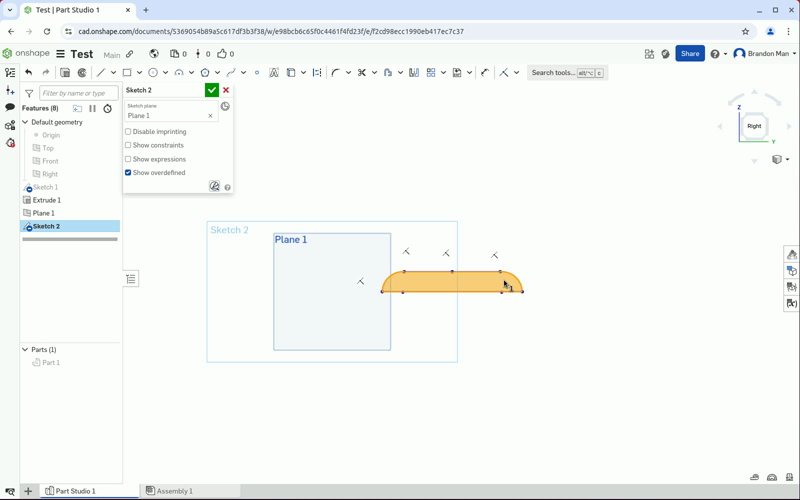
scroll(-6)
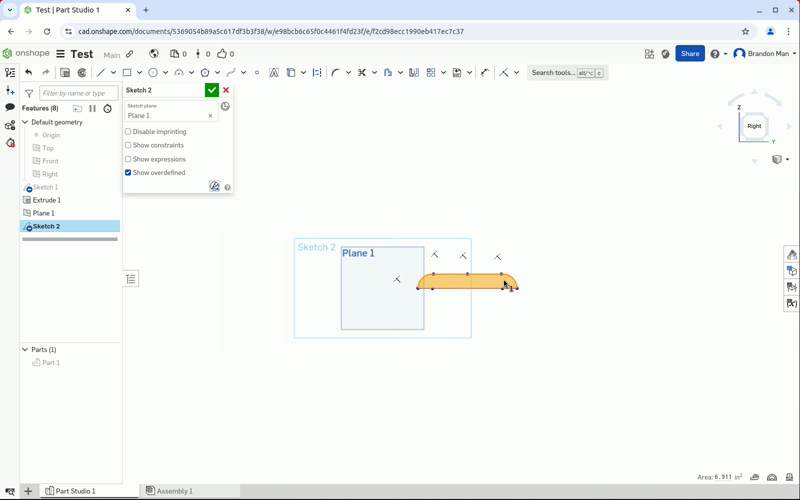
scroll(-6)
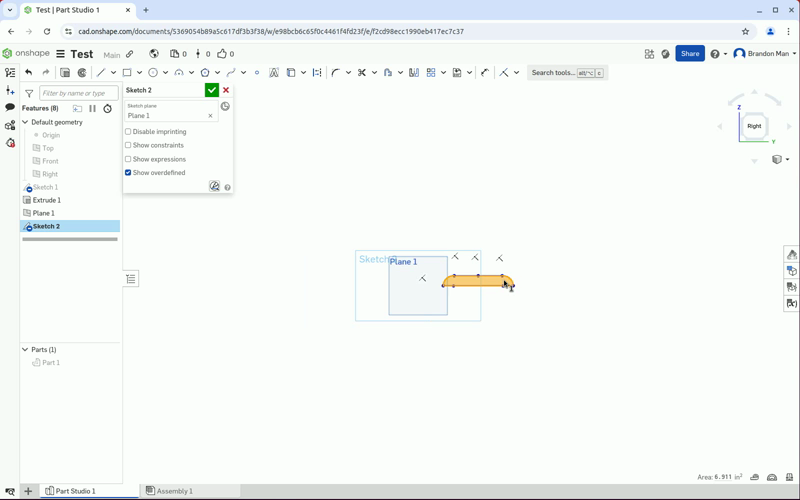
scroll(-6)
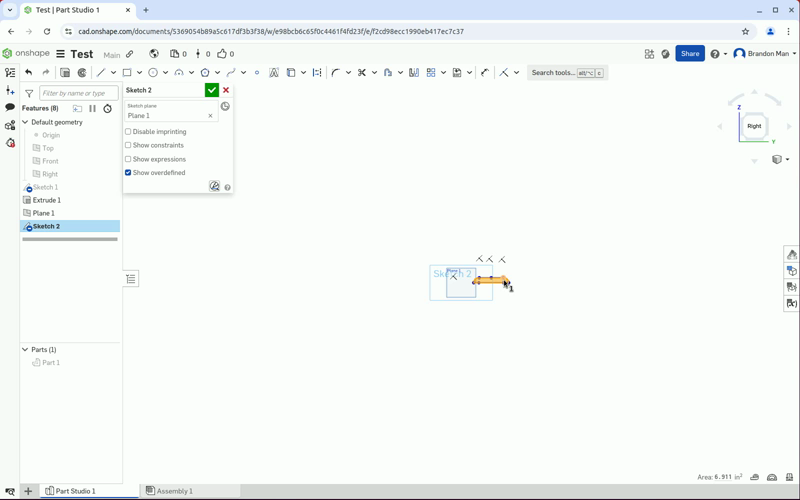
mouse_move(73, 352)
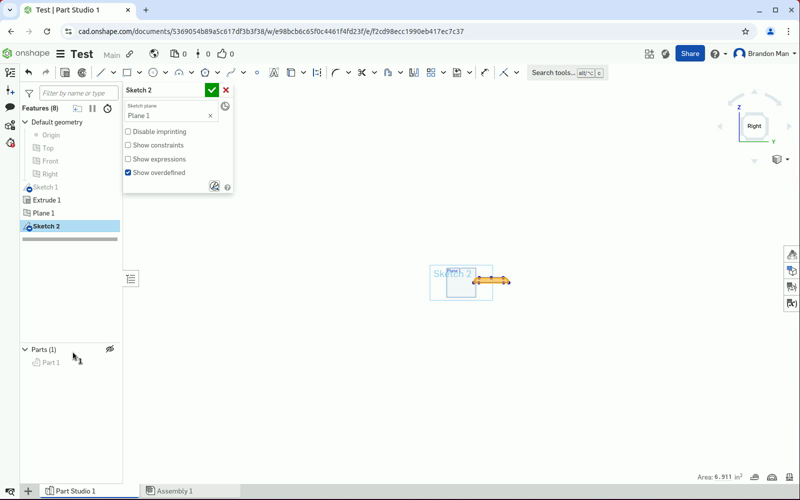
key(shift+y)
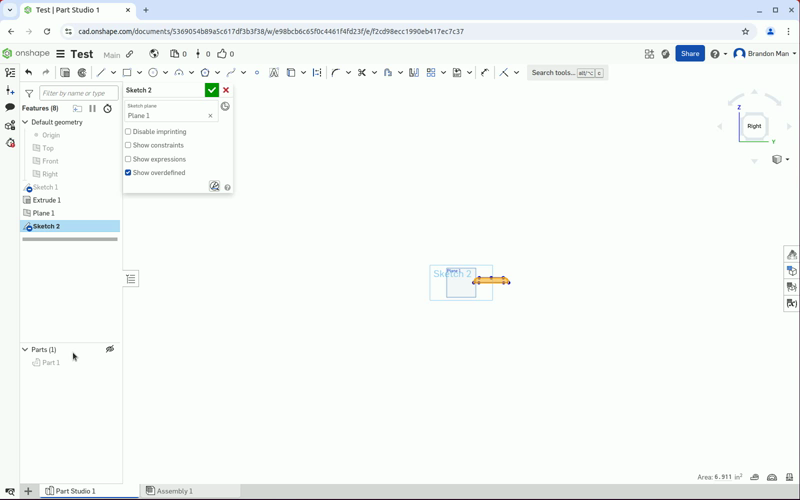
key(shift+e)
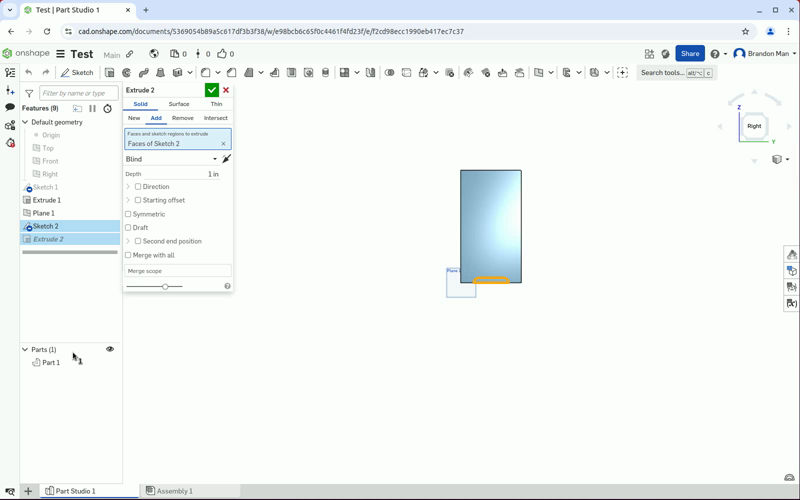
mouse_move(143, 106)
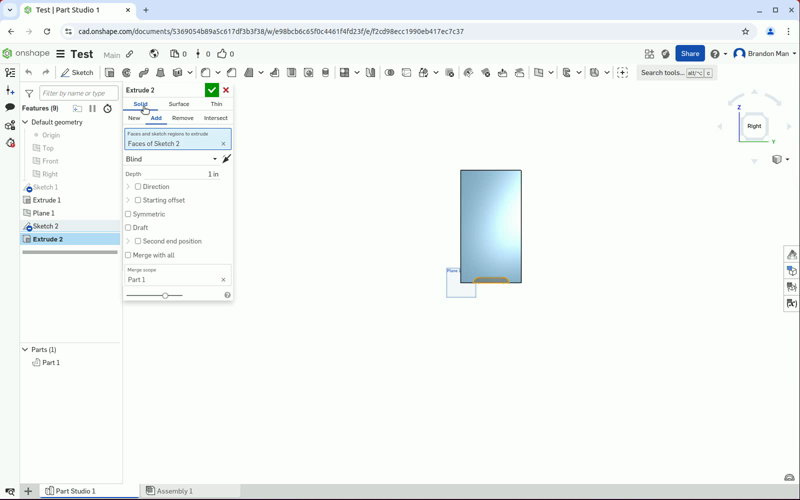
click(143, 106)
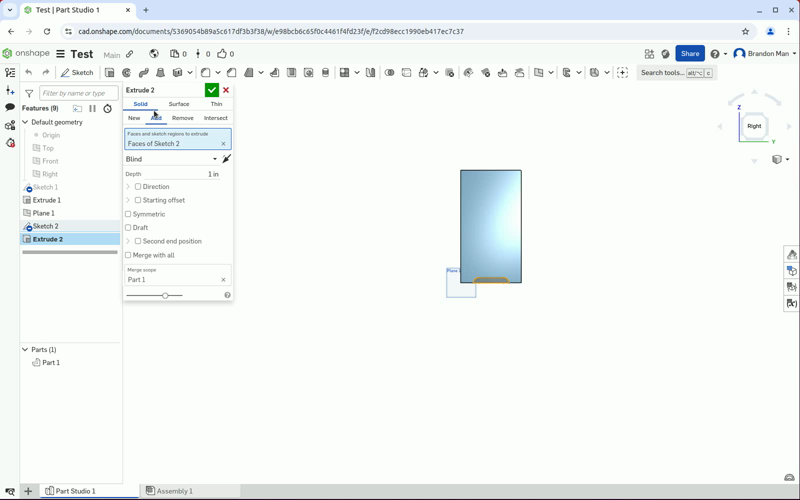
mouse_move(186, 120)
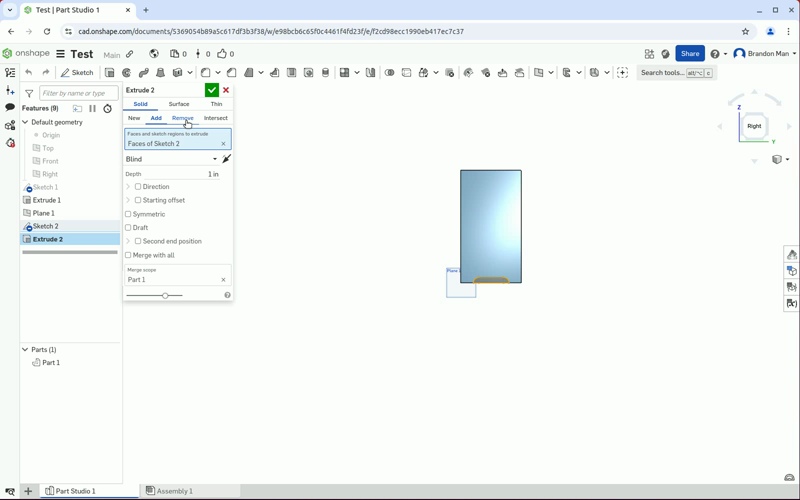
click(186, 120)
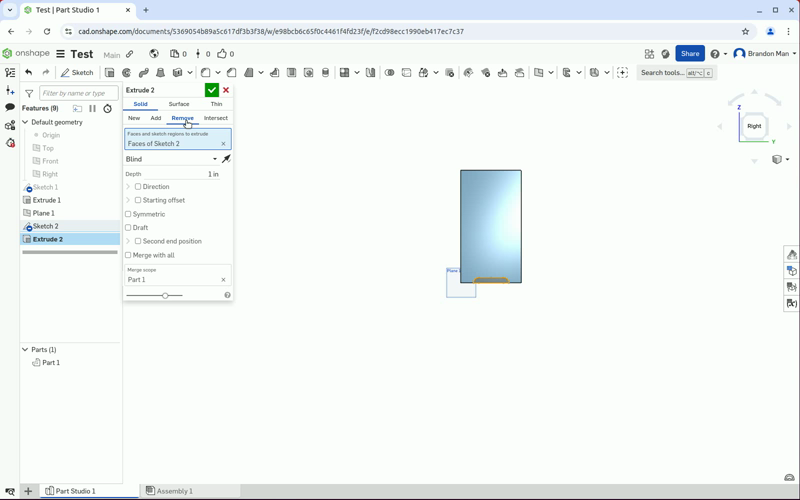
key(tab, 4)
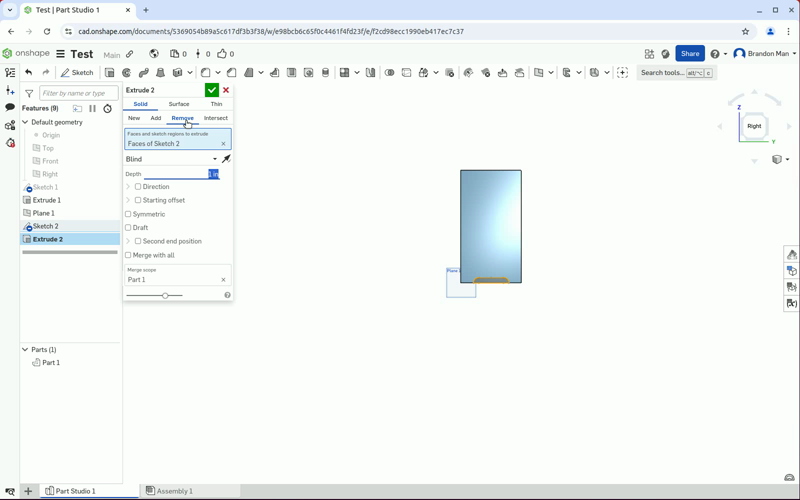
text(0.722)
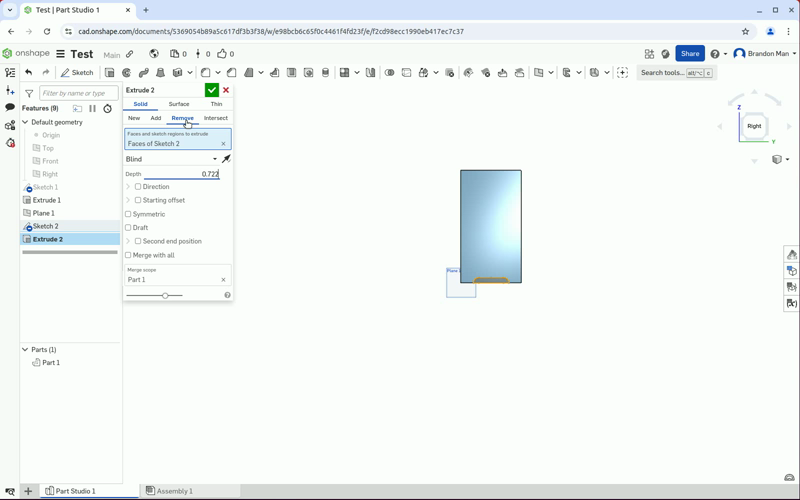
key(tab, 6)
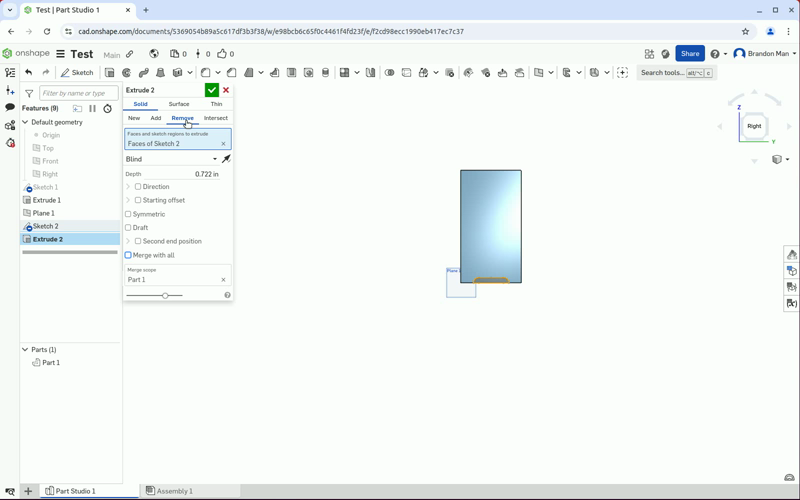
key(space)
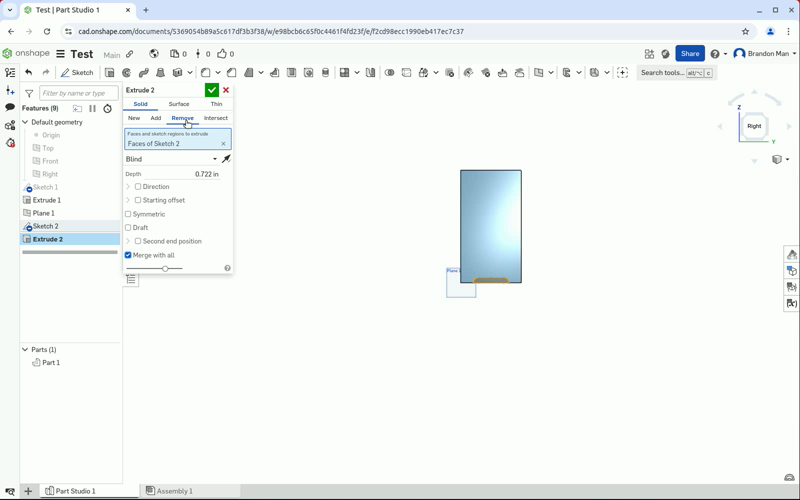
key(enter)
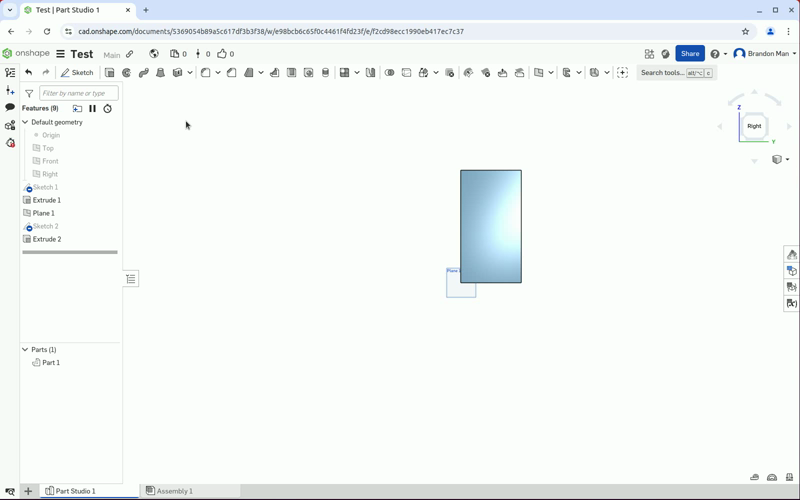
key(shift+h)
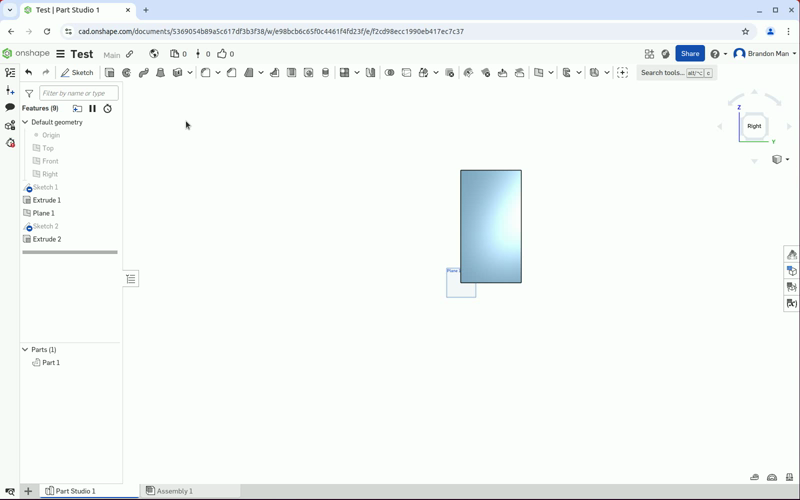
key(shift+h)
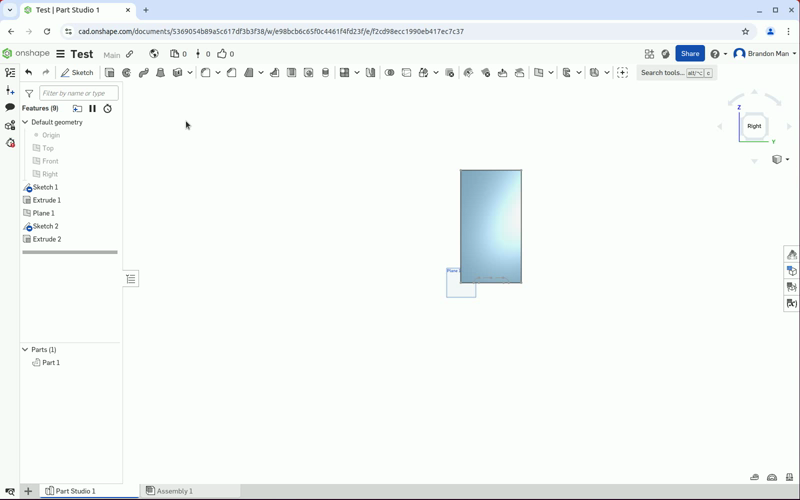
key(shift+7)
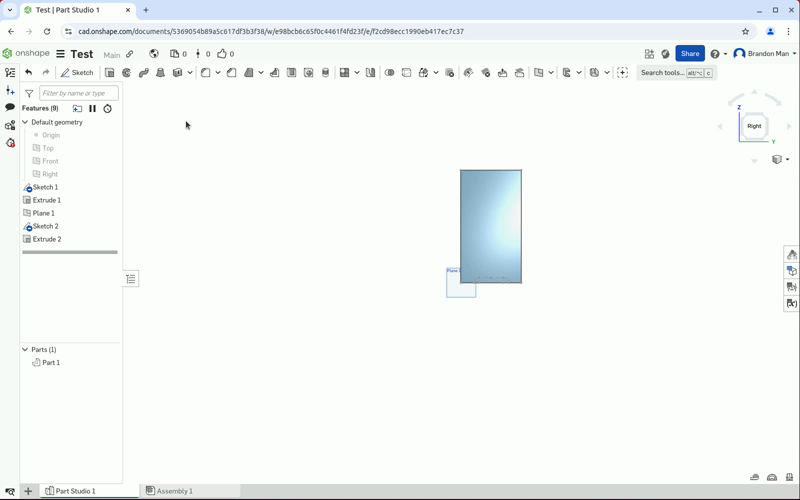
key(right, 2)
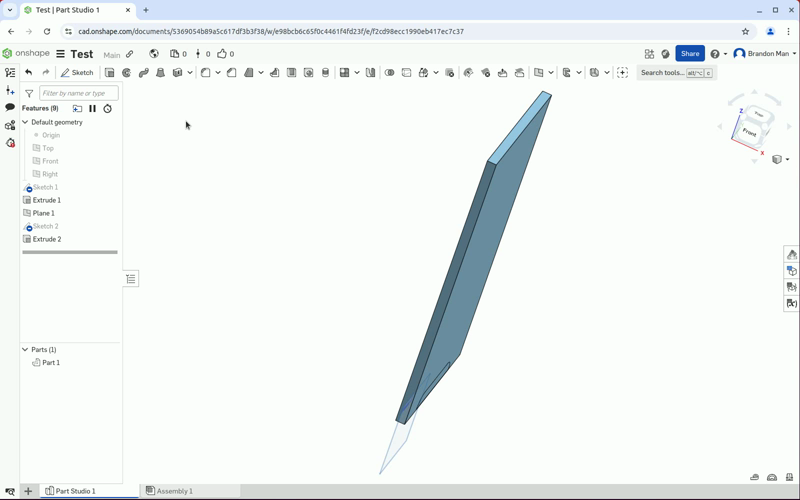
key(down, 2)
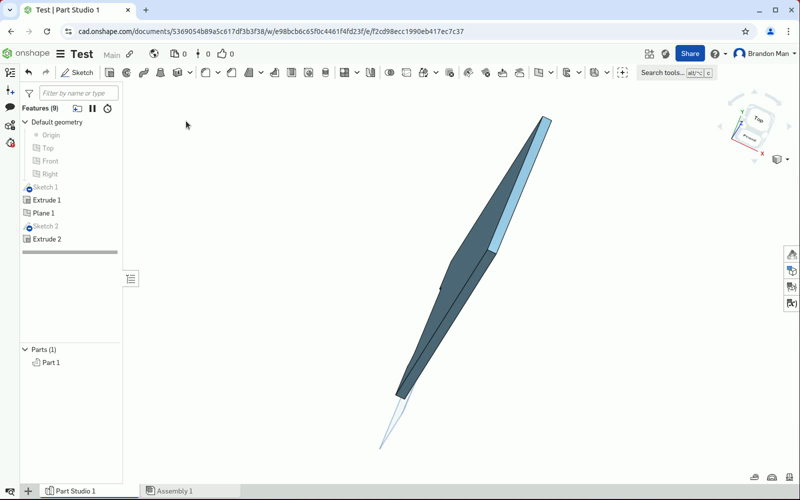
key(up, 2)
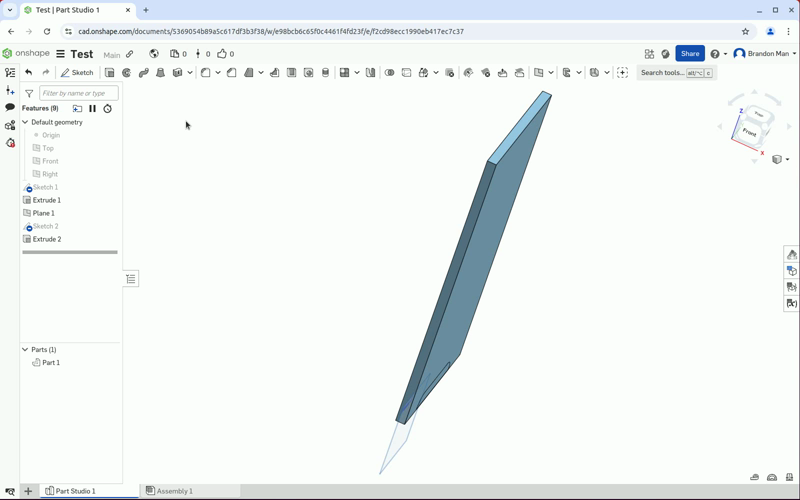
key(left, 2)
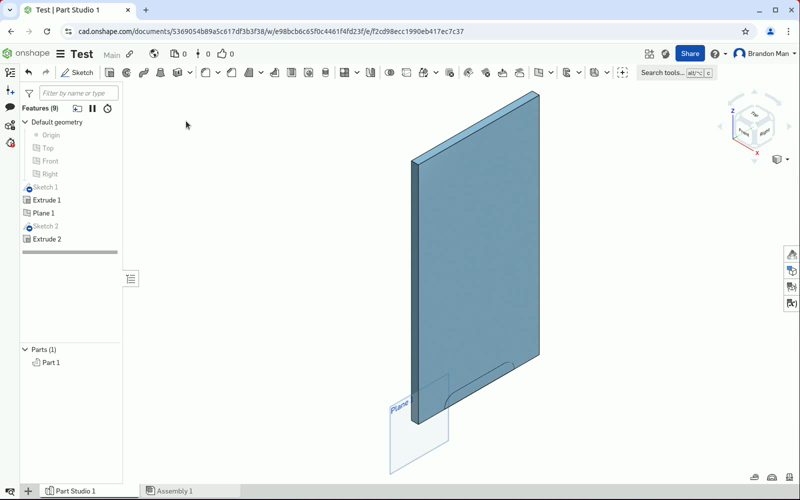
mouse_move(73, 189)
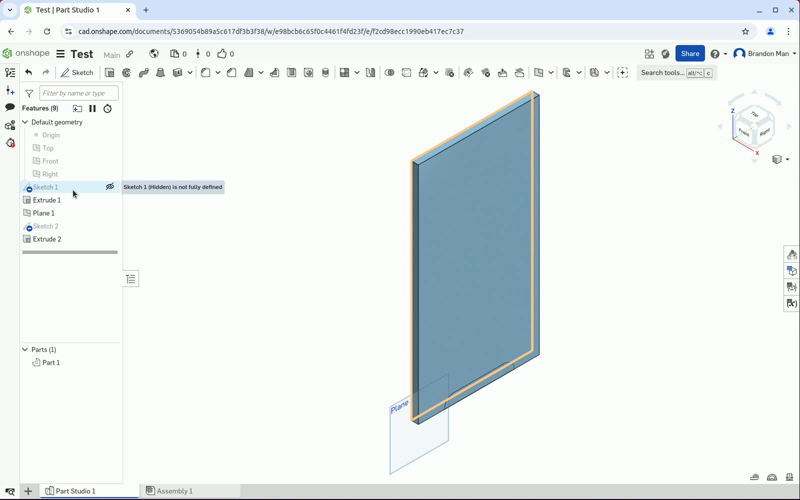
click(73, 189)